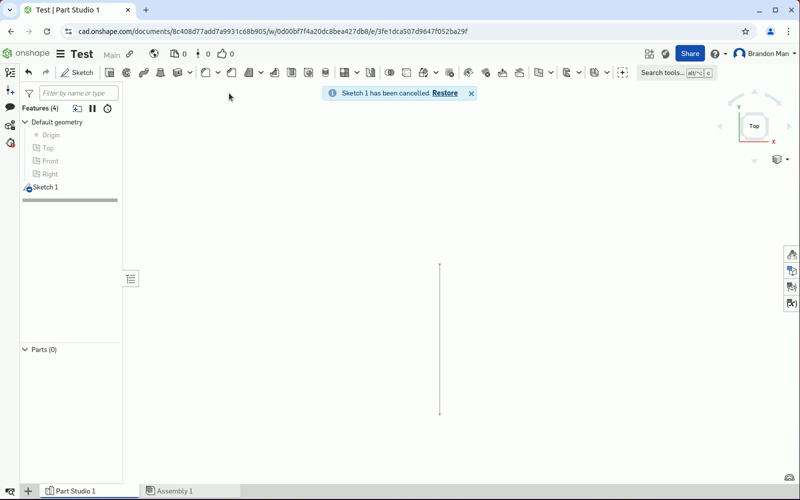
key(shift+h)
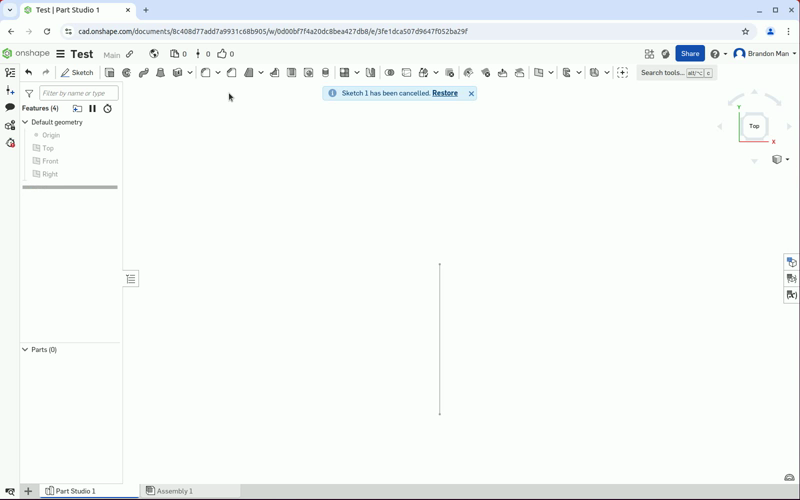
key(shift+s)
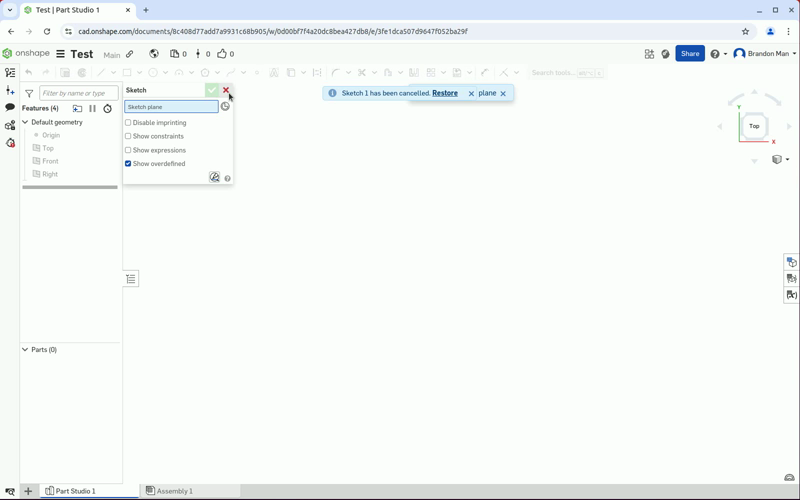
mouse_move(73, 150)
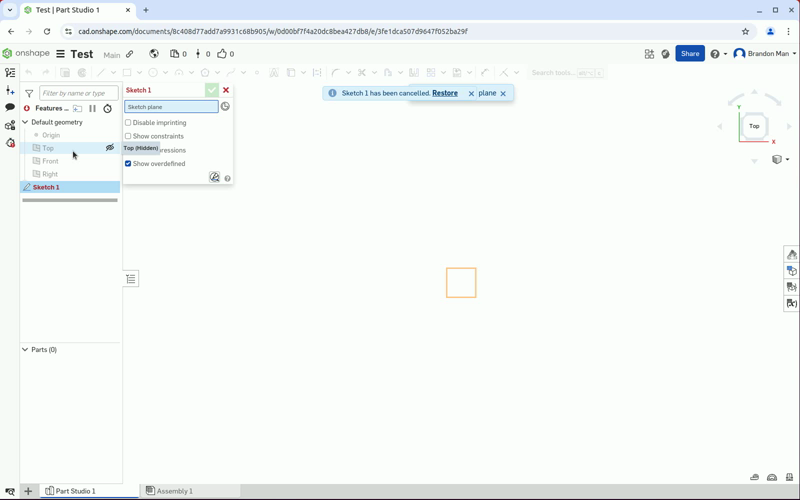
click(73, 150)
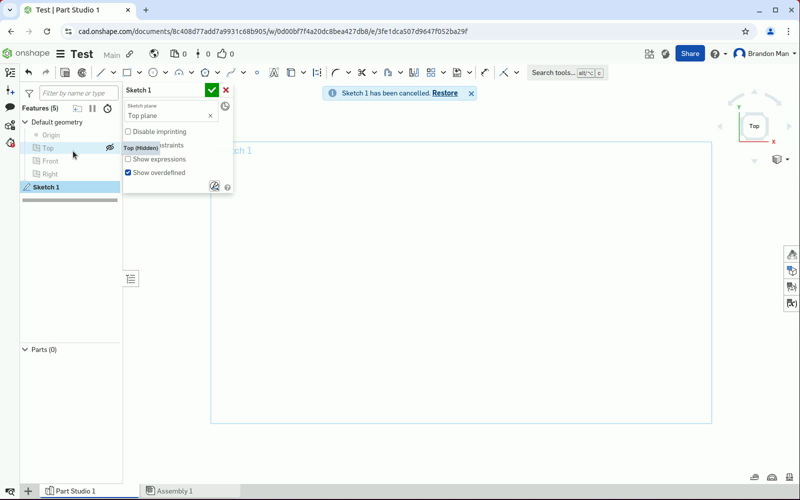
mouse_move(73, 352)
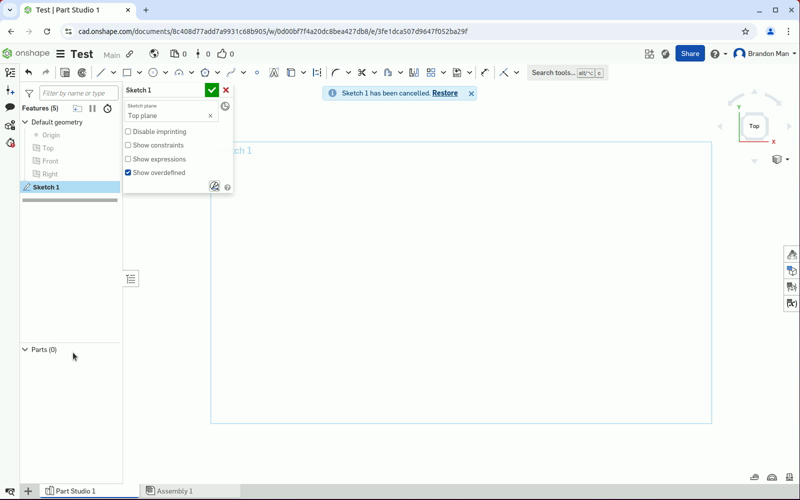
key(y)
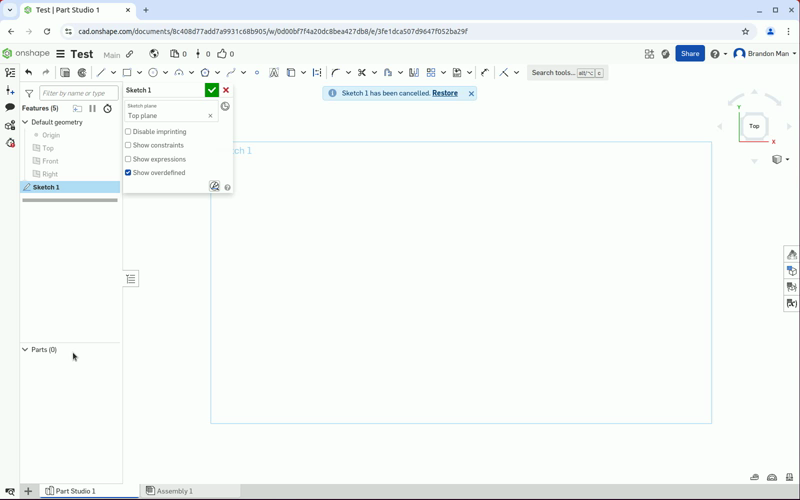
key(l)
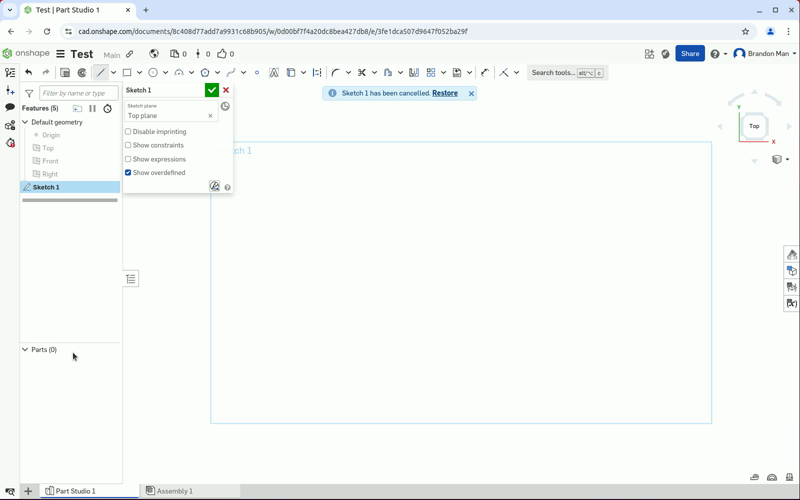
key_down(shift)
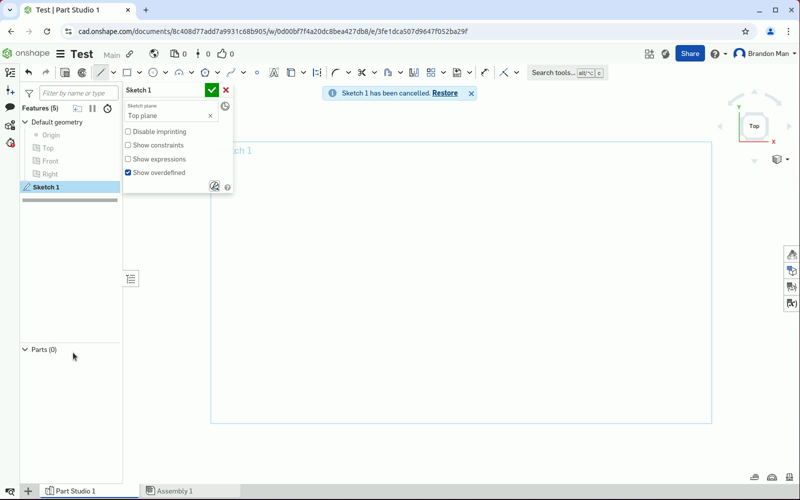
mouse_move(348, 326)
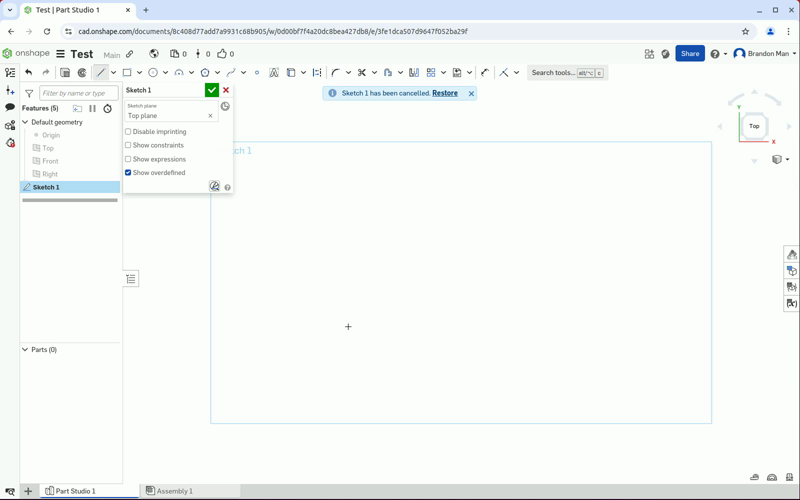
click(348, 326)
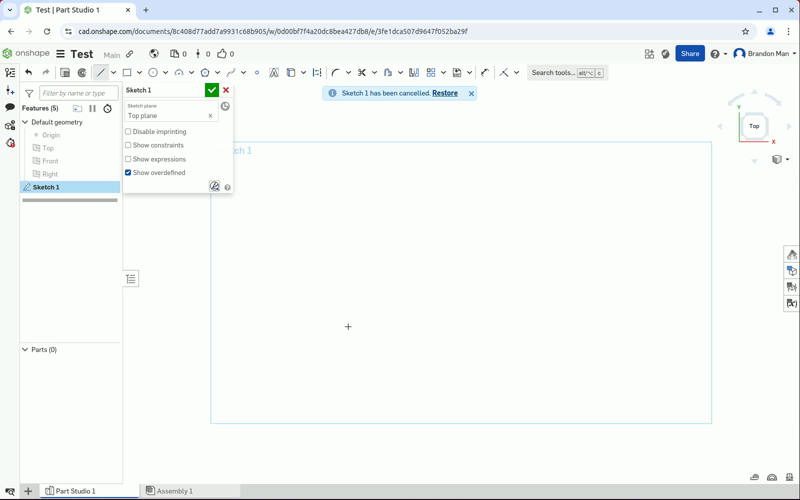
key_up(shift)
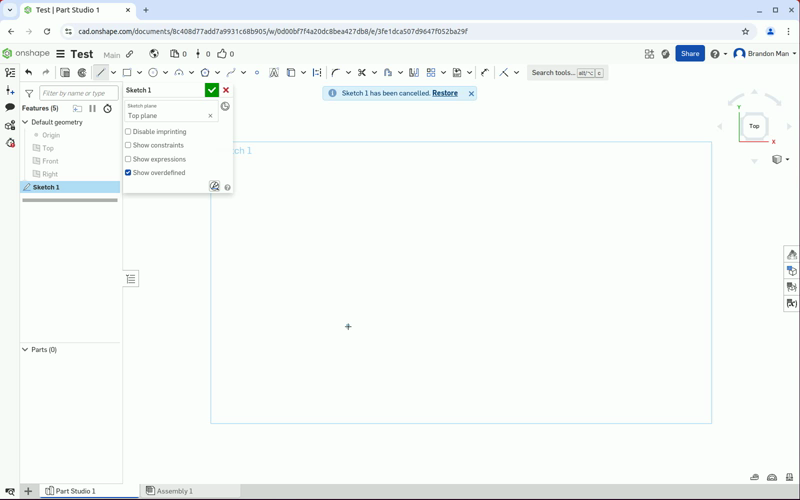
key_down(shift)
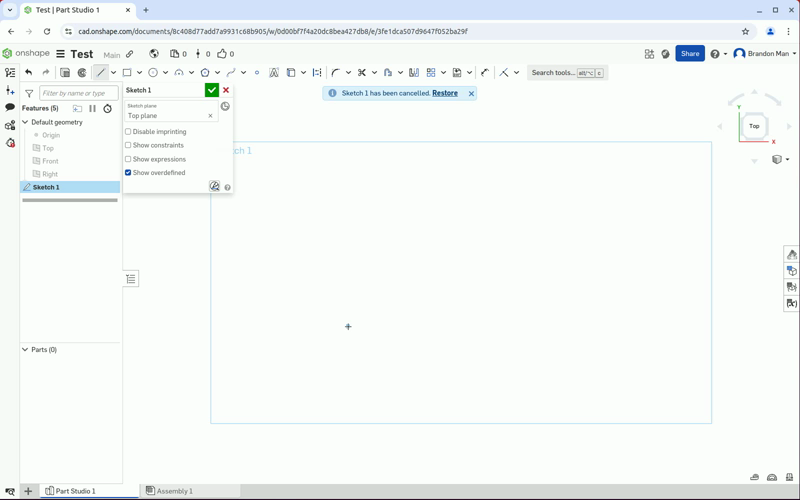
mouse_move(572, 326)
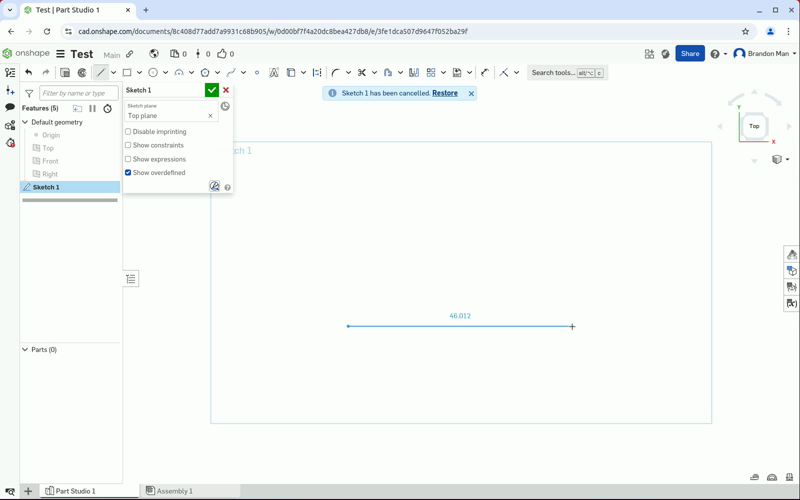
click(572, 326)
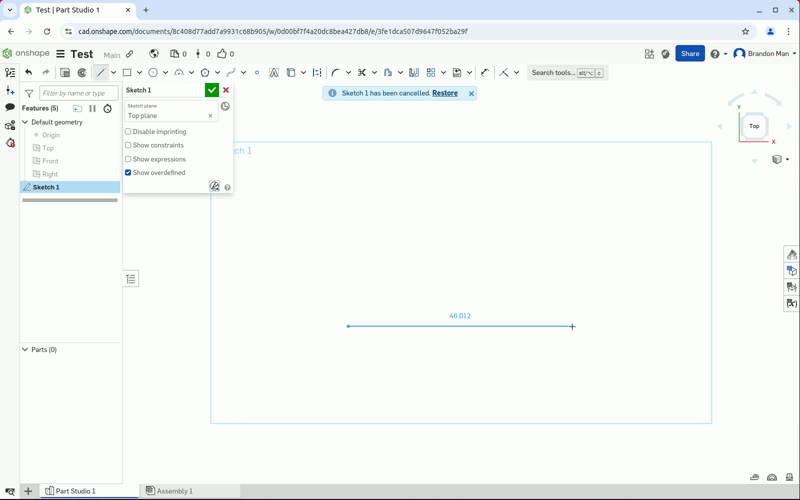
key_up(shift)
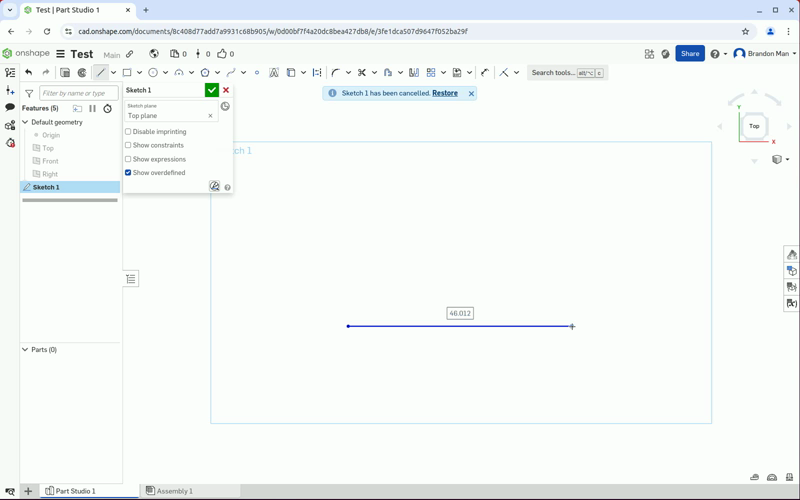
key_down(shift)
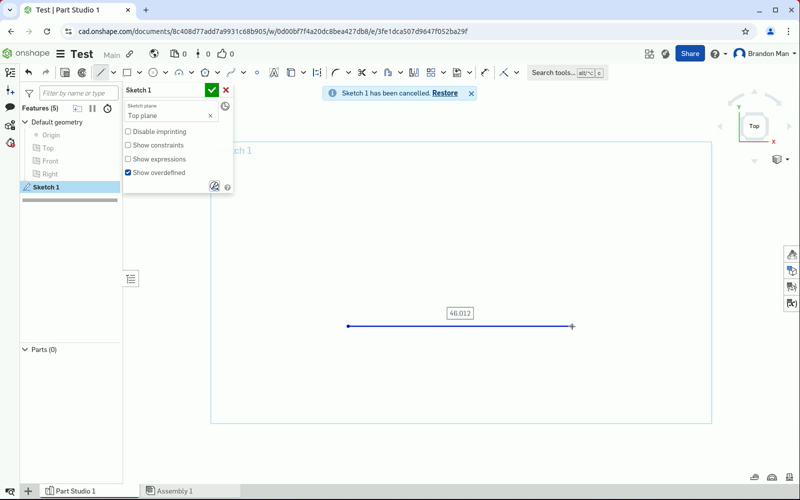
mouse_move(572, 241)
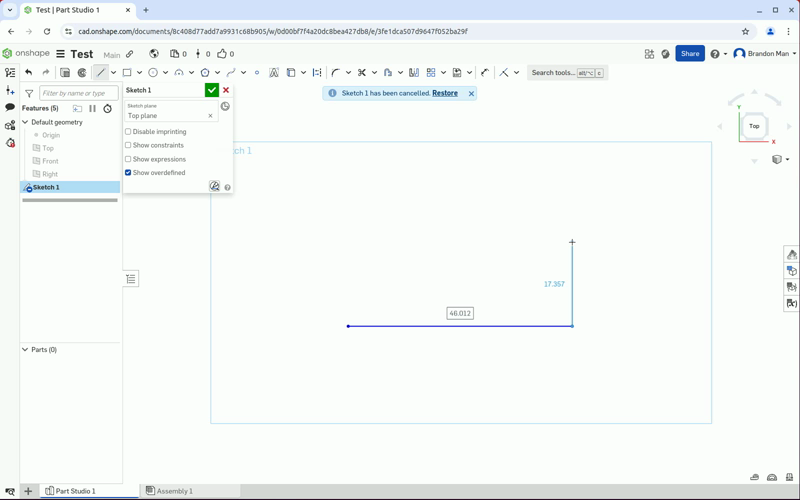
click(572, 241)
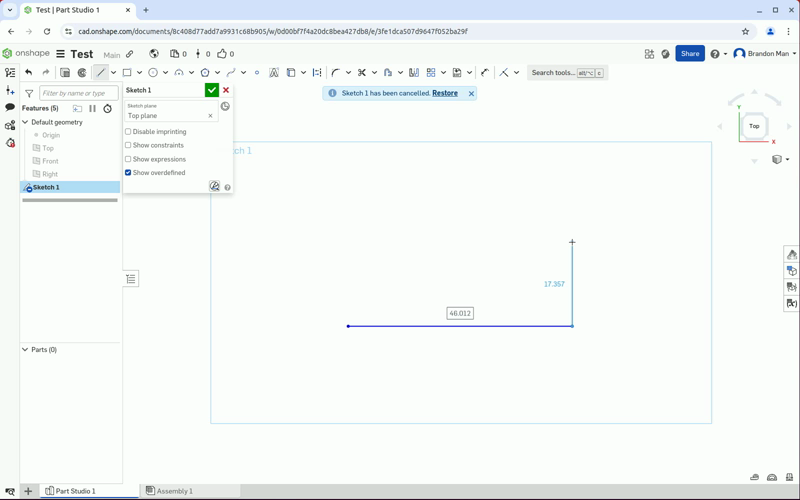
key_up(shift)
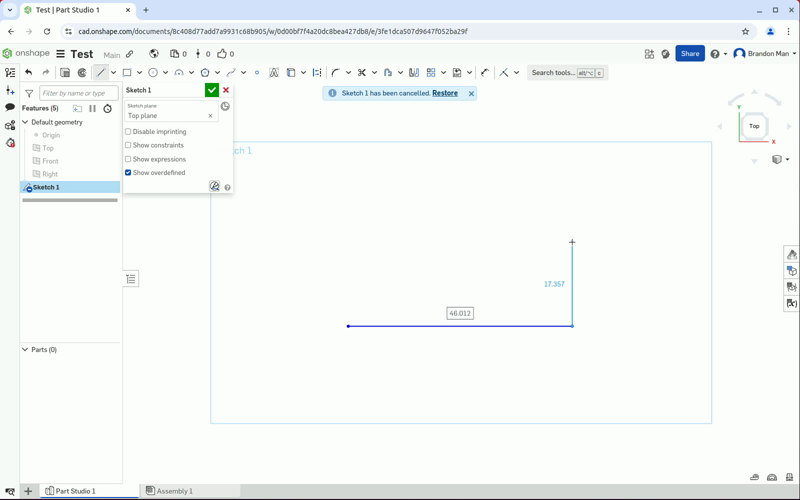
key_down(shift)
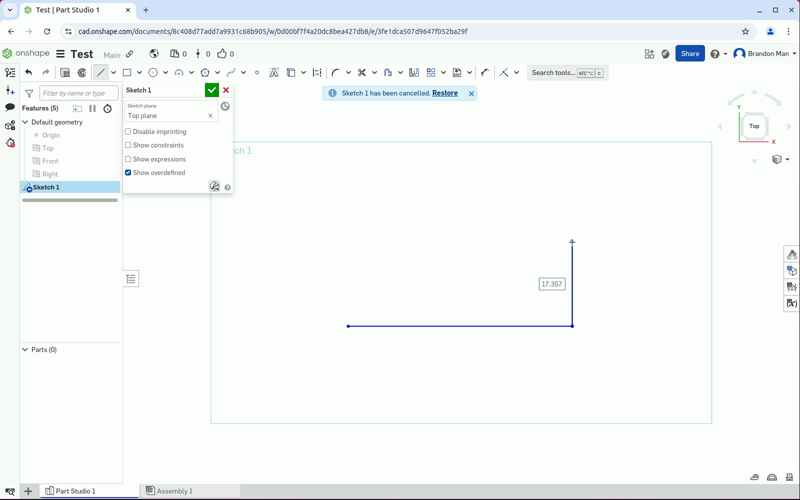
mouse_move(348, 241)
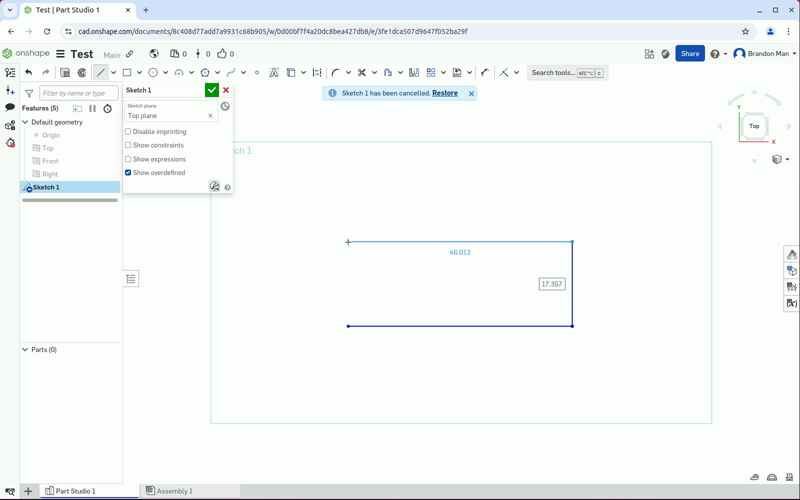
click(348, 241)
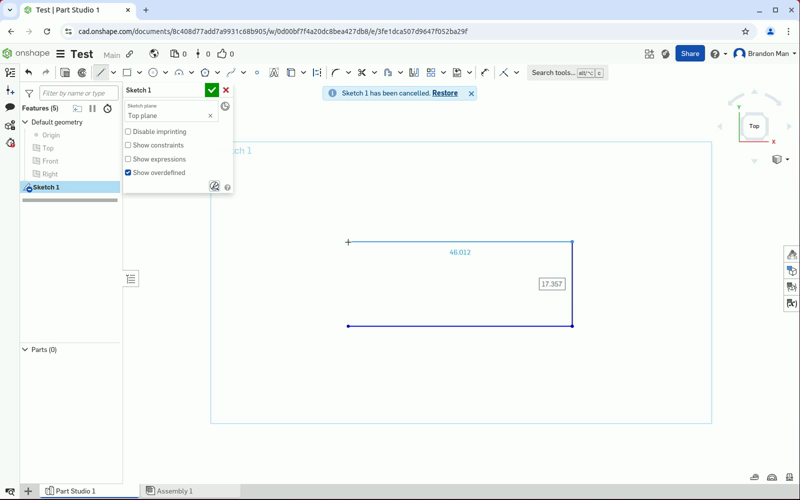
key_up(shift)
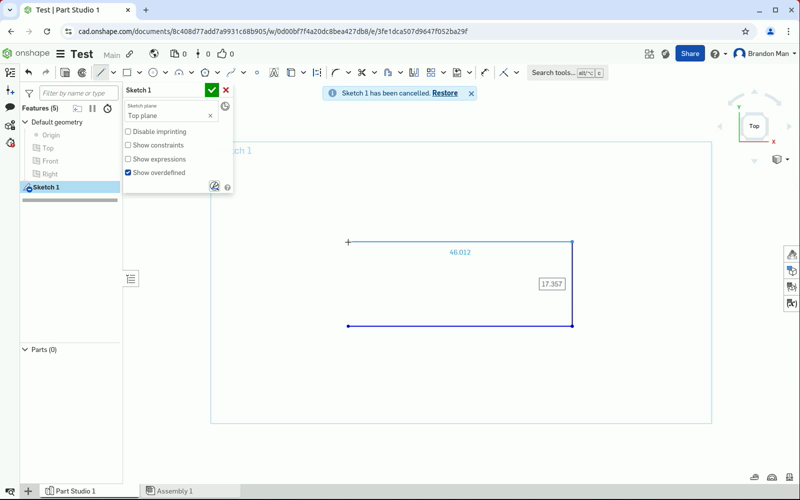
key_down(shift)
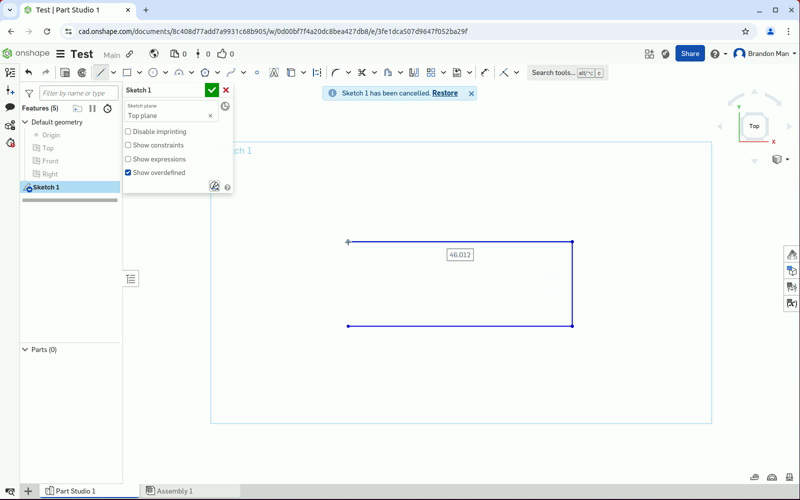
mouse_move(348, 326)
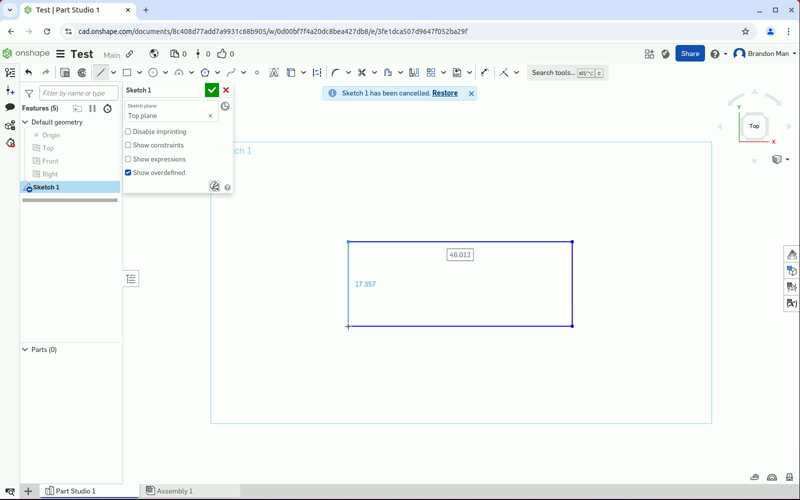
key_up(shift)
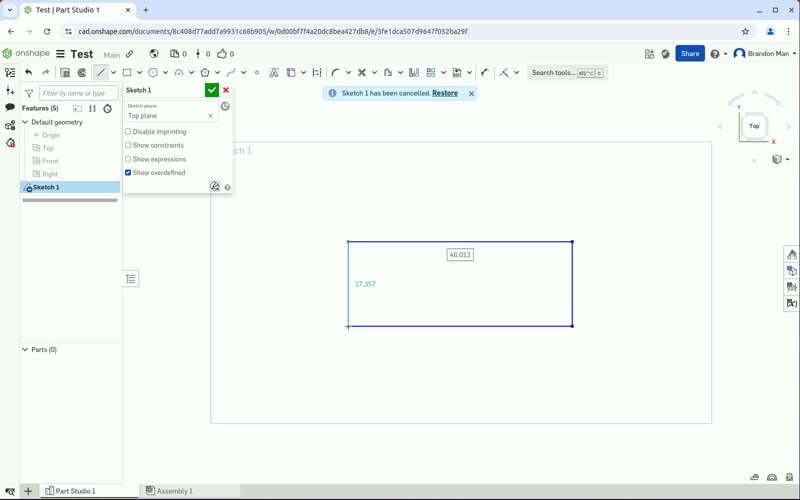
click(348, 326)
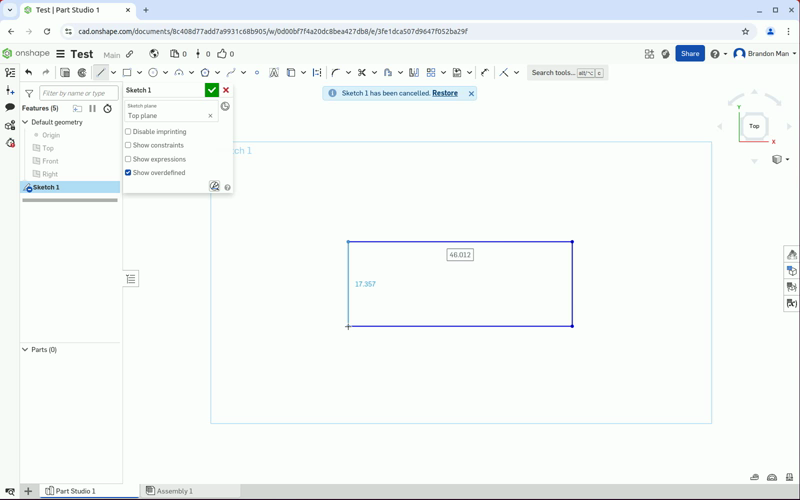
key(esc)
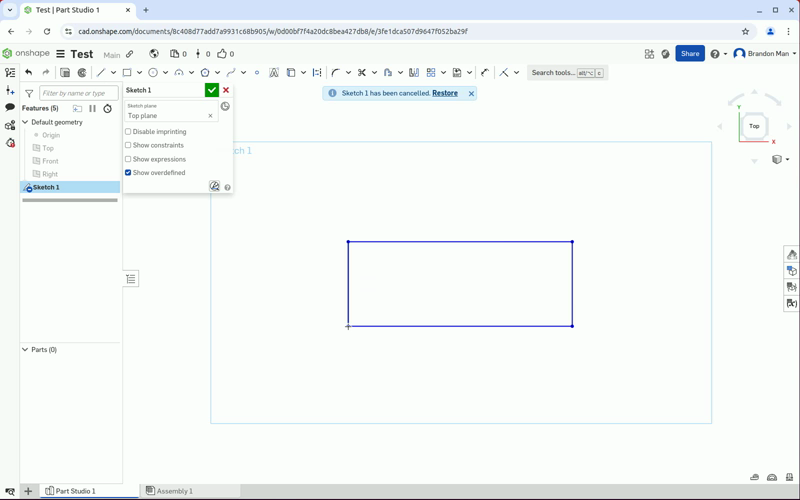
mouse_move(406, 259)
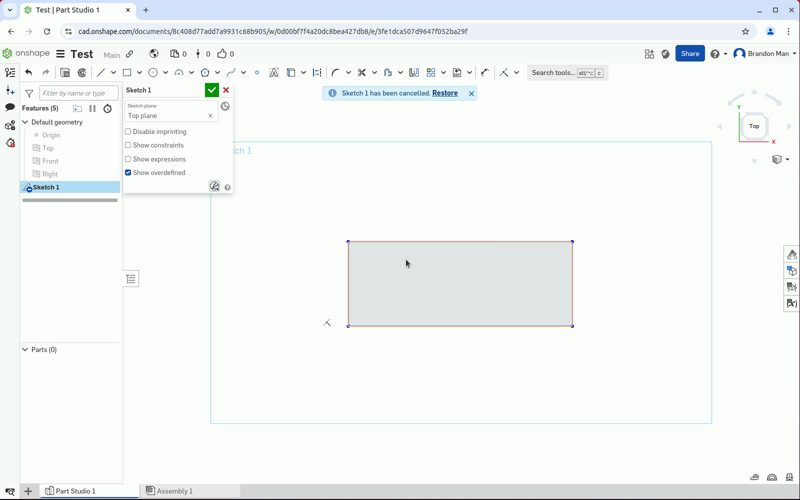
click(406, 259)
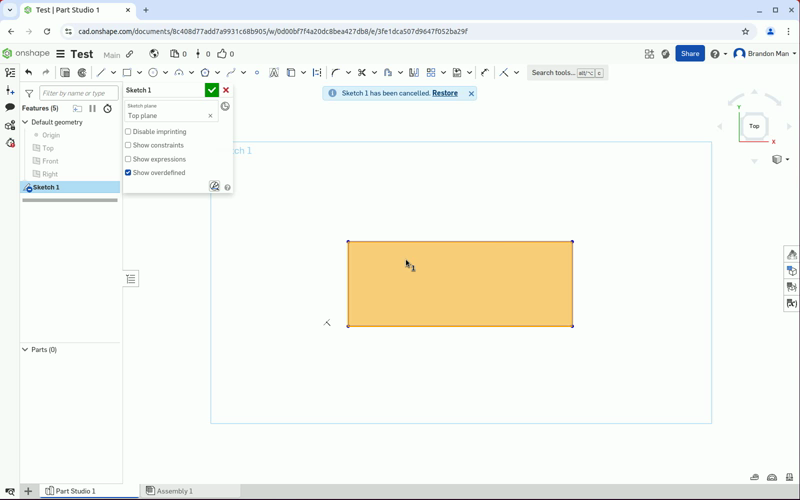
mouse_move(73, 352)
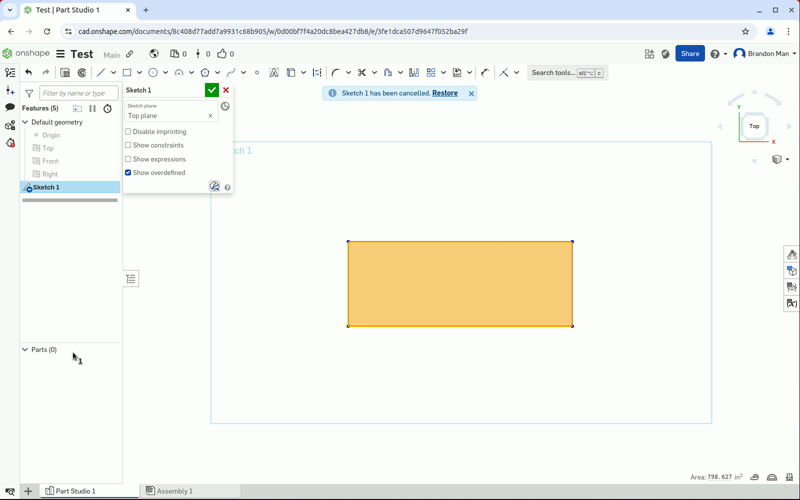
key(shift+y)
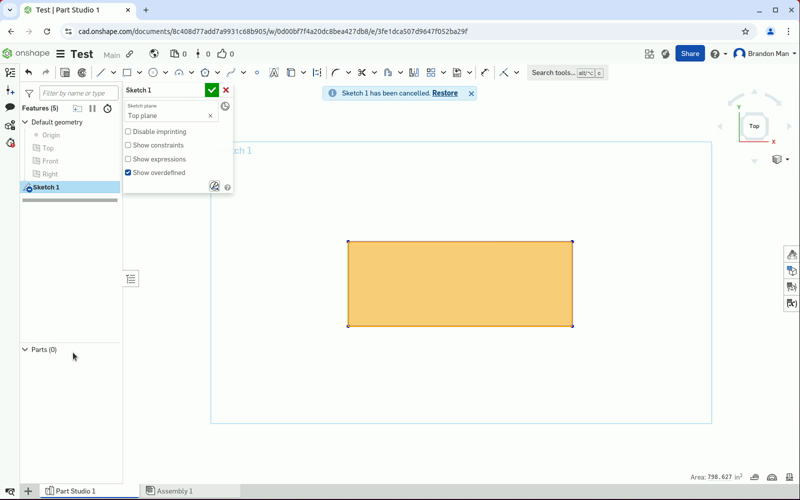
key(shift+e)
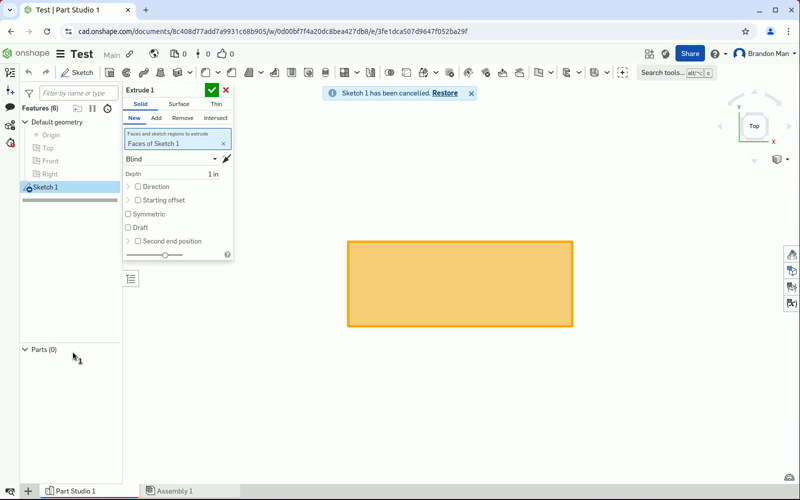
mouse_move(143, 106)
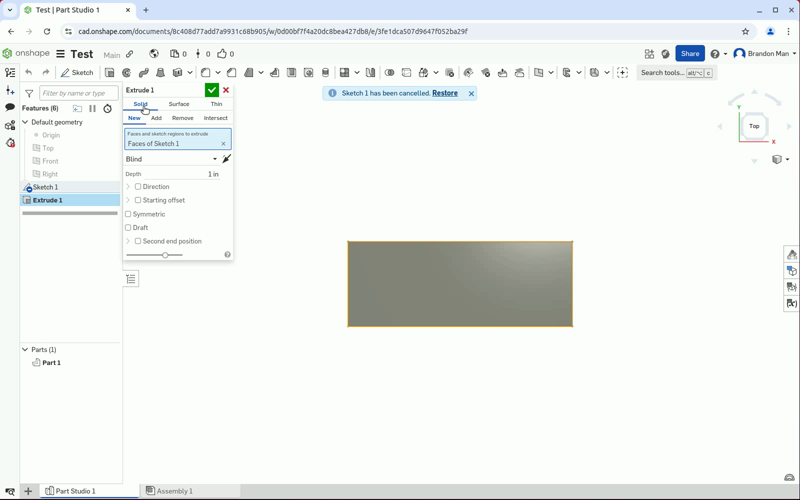
click(143, 106)
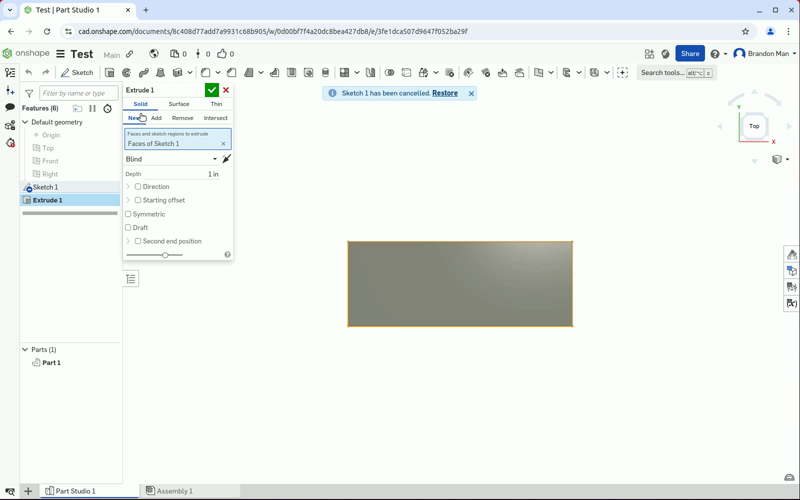
mouse_move(137, 120)
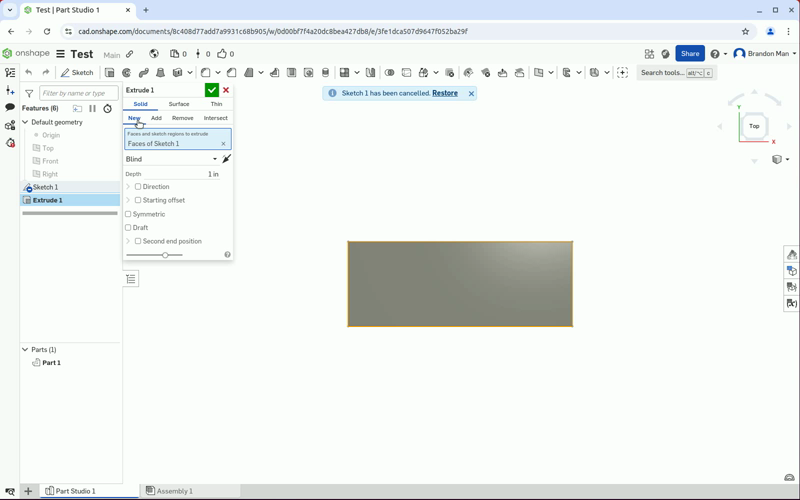
click(137, 120)
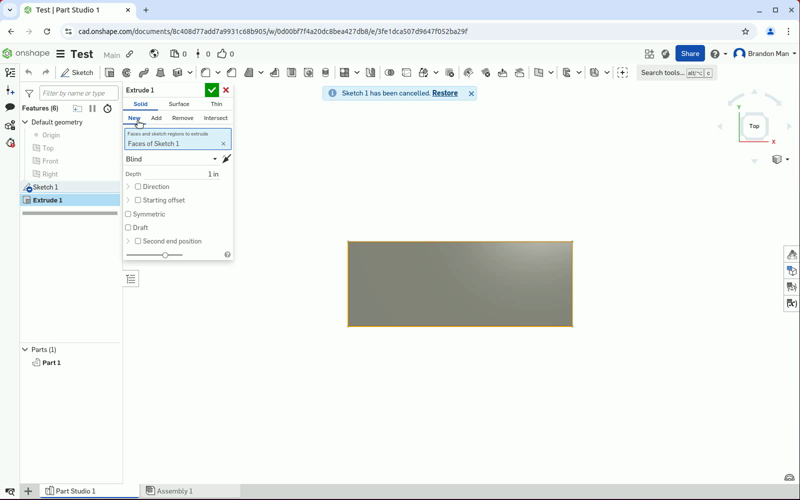
key(tab, 4)
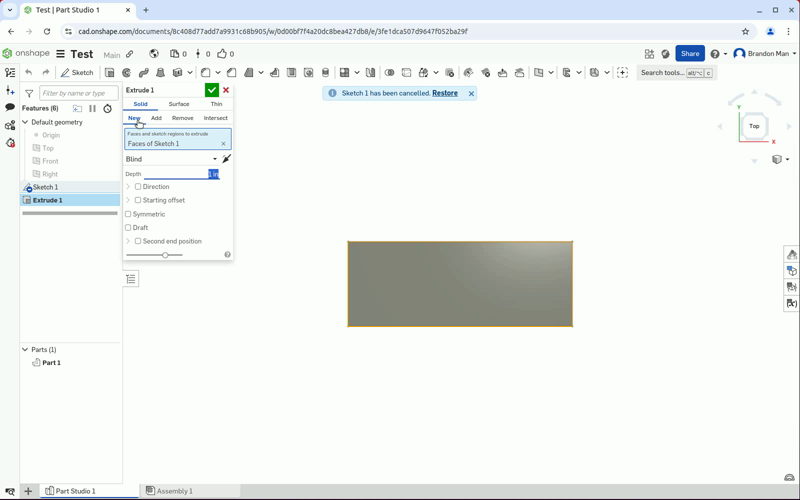
text(0.963)
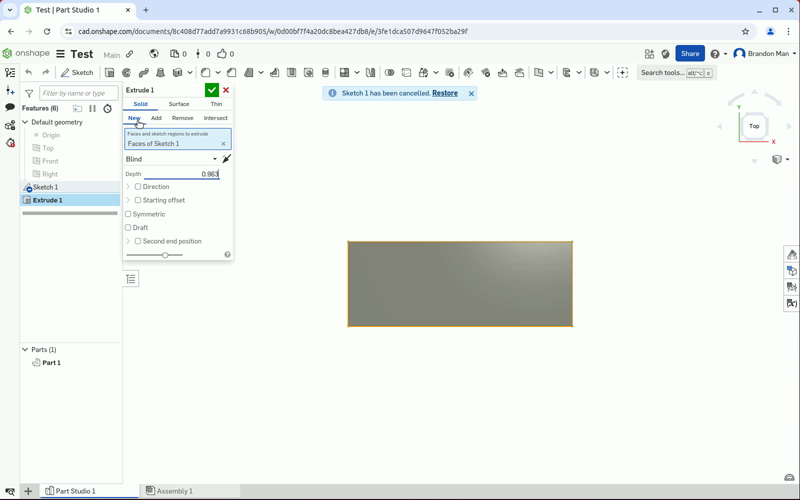
key(enter)
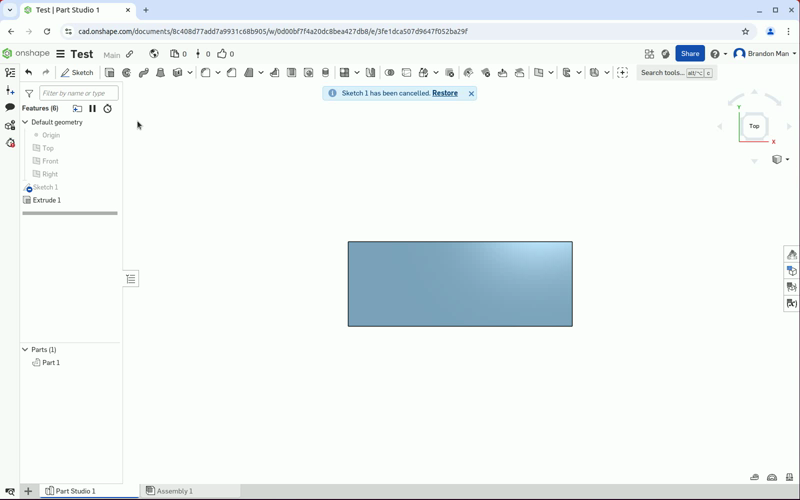
key(shift+h)
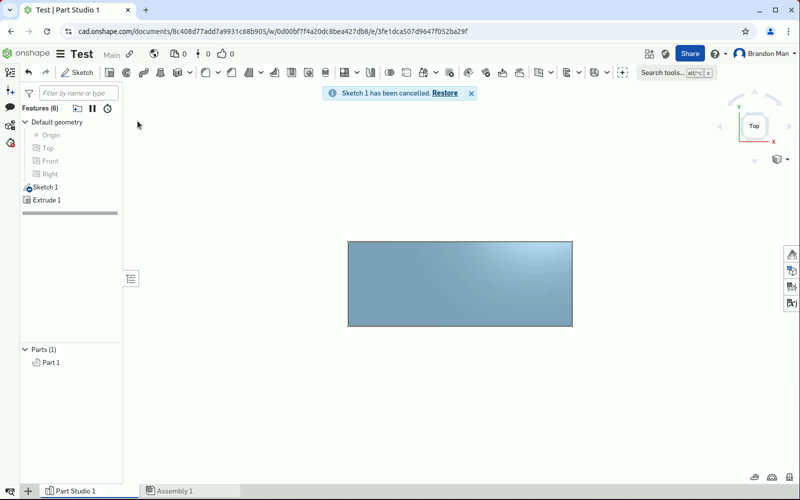
key(shift+h)
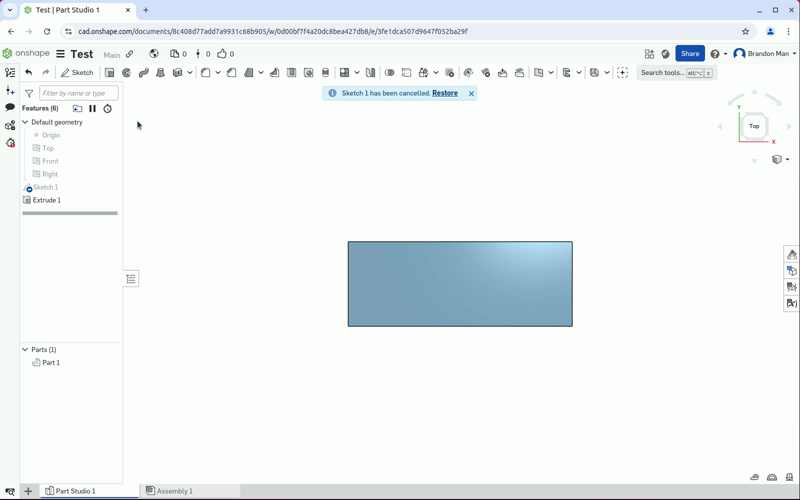
mouse_move(73, 189)
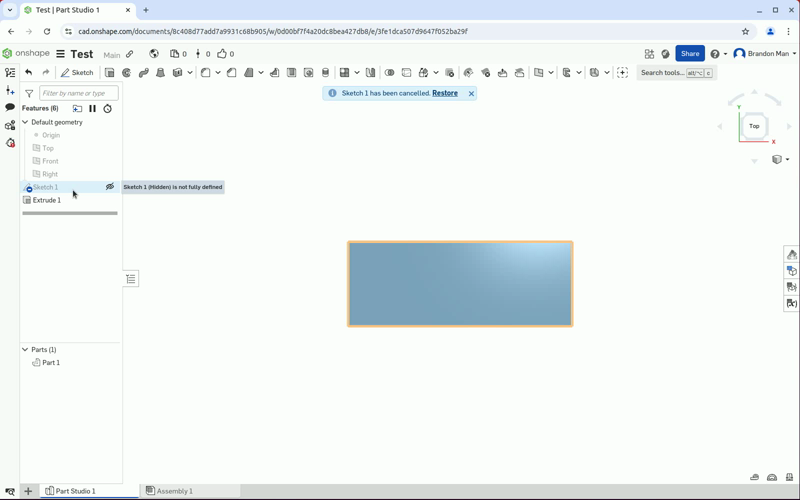
click(73, 189)
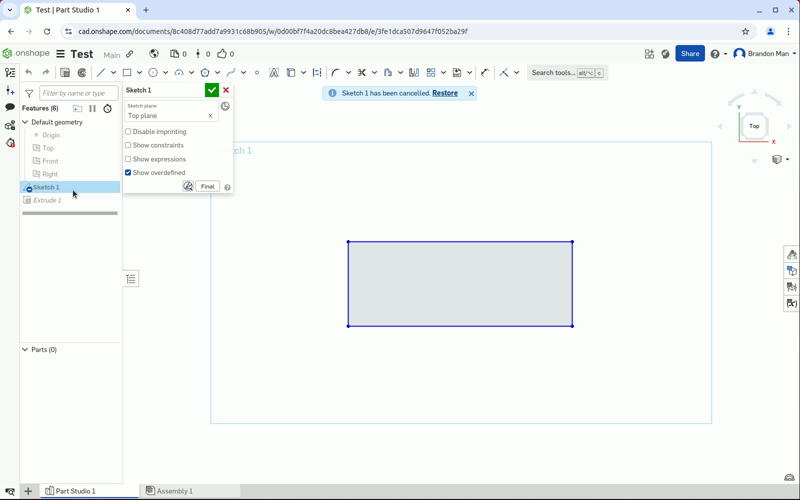
mouse_move(229, 92)
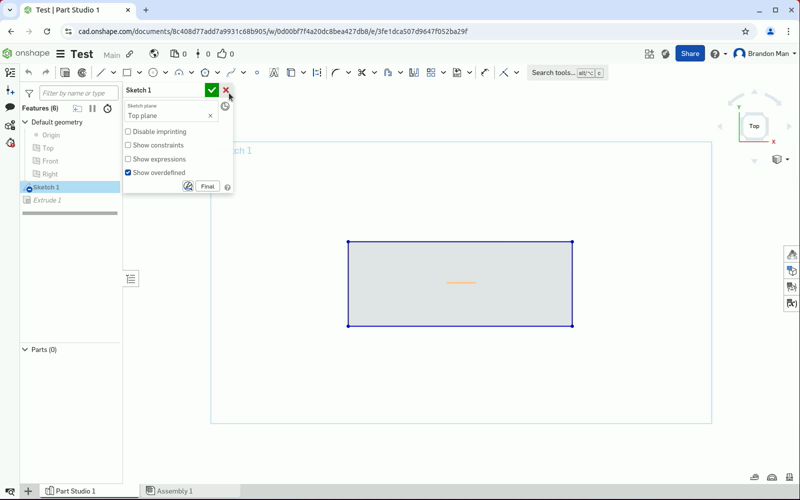
click(229, 92)
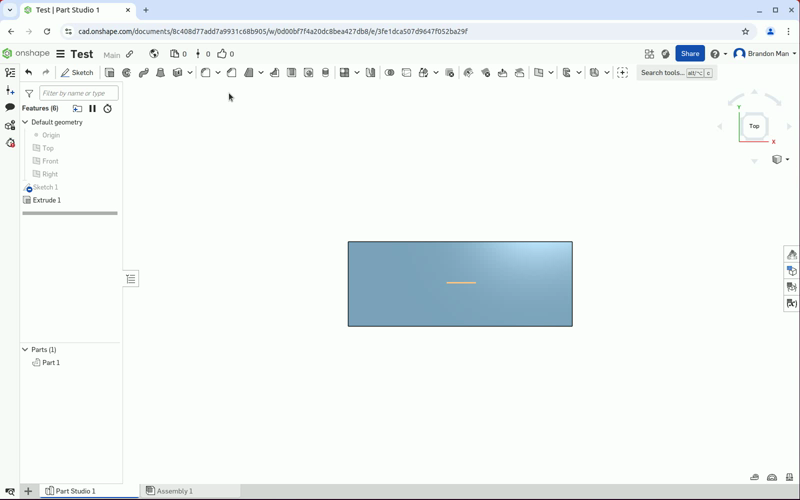
mouse_move(541, 75)
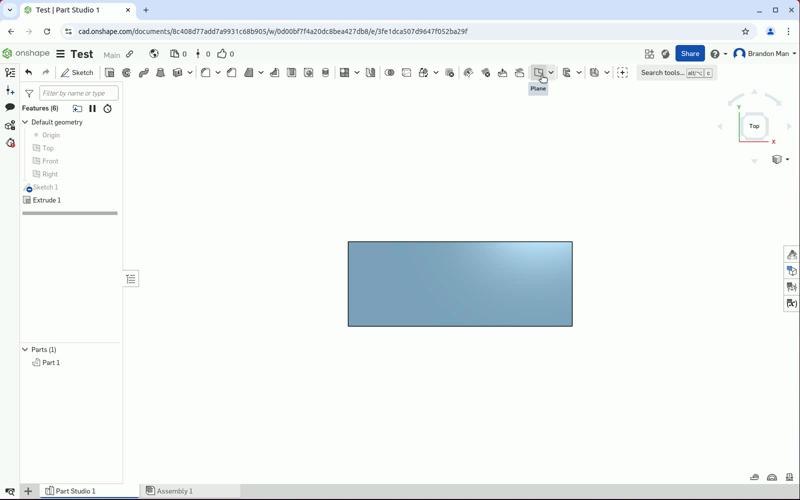
click(541, 75)
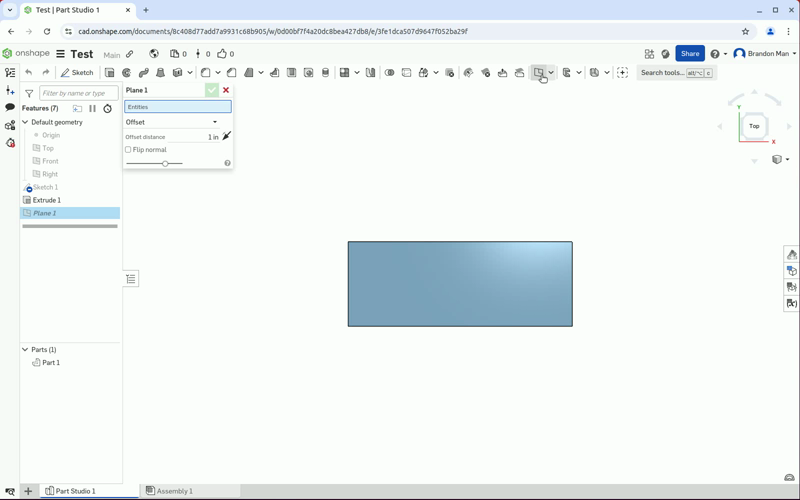
mouse_move(73, 150)
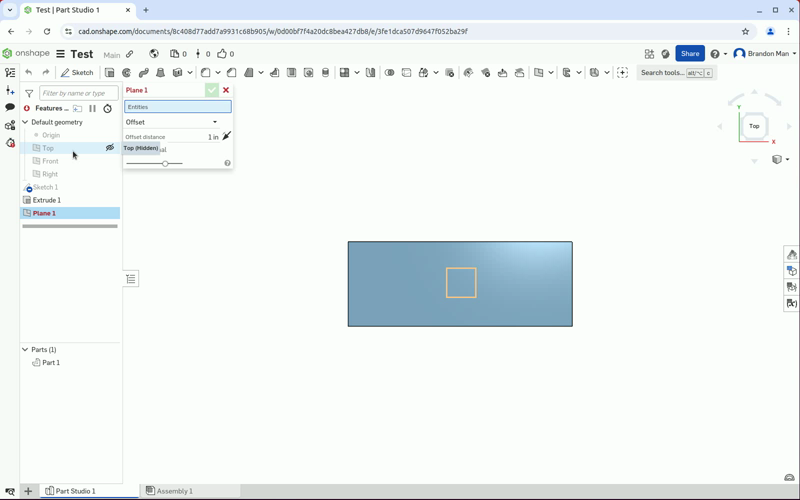
click(73, 150)
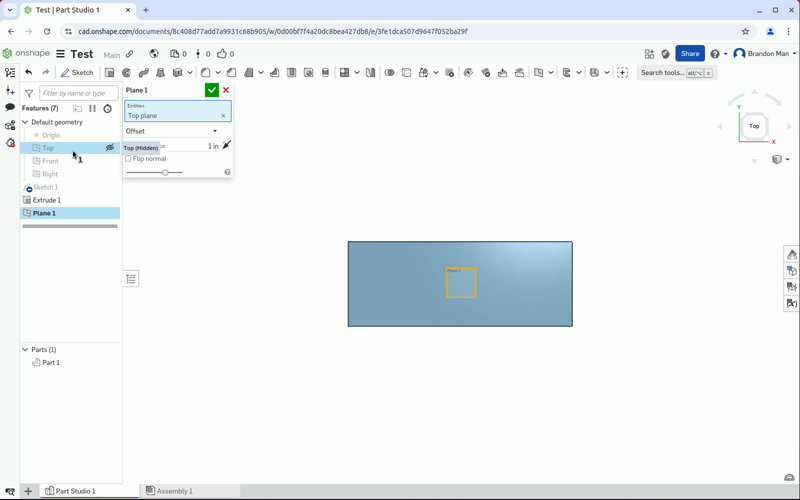
key(tab, 2)
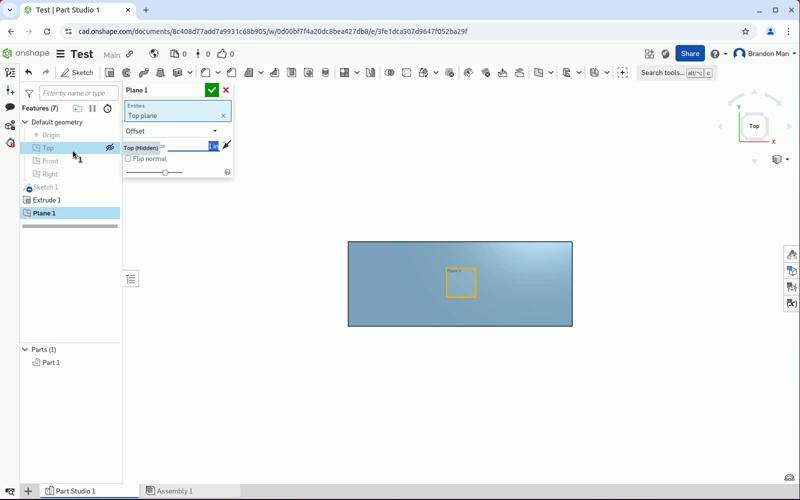
text(0.955)
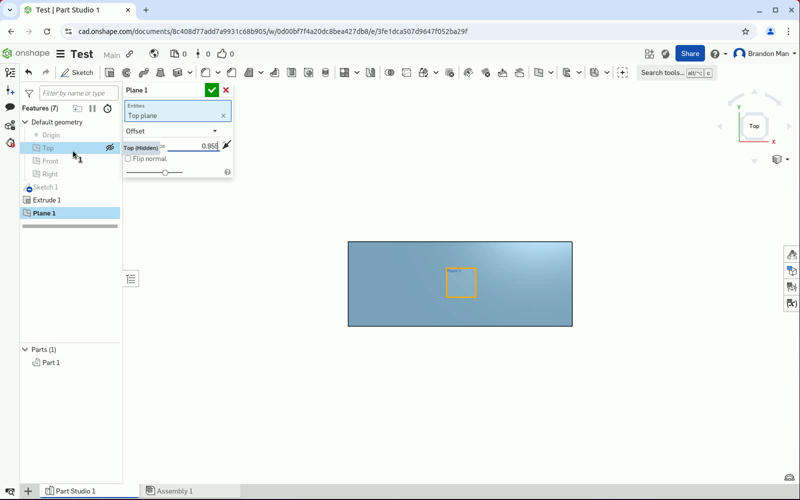
key(enter, 2)
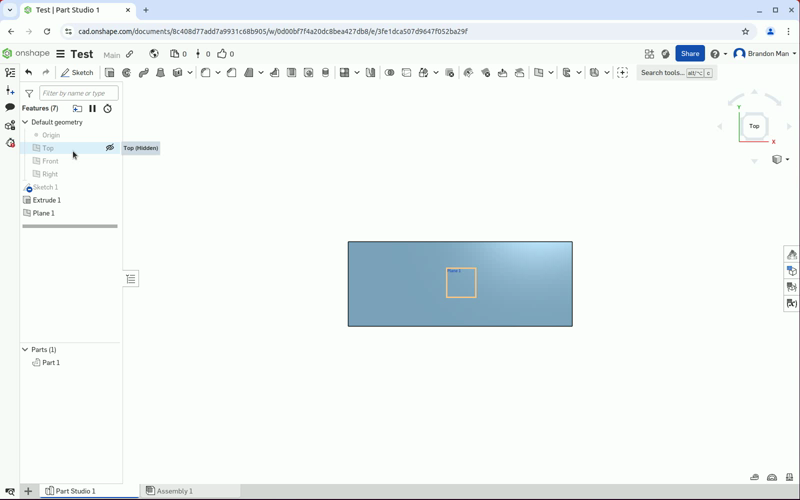
key(shift+s)
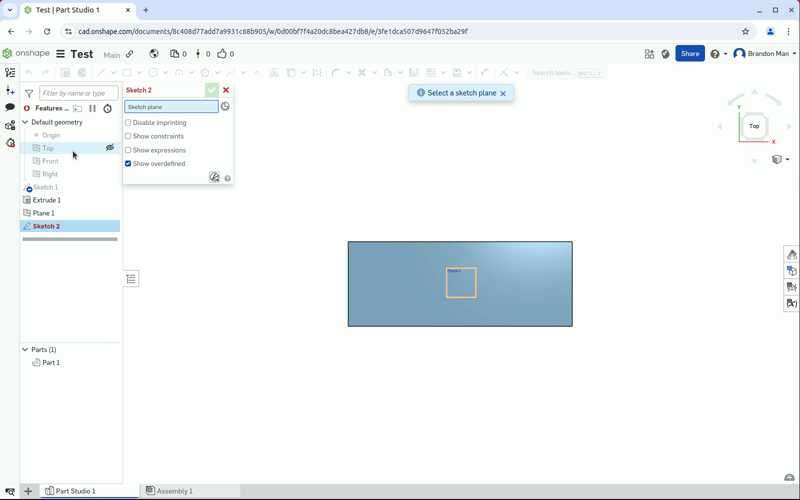
mouse_move(73, 215)
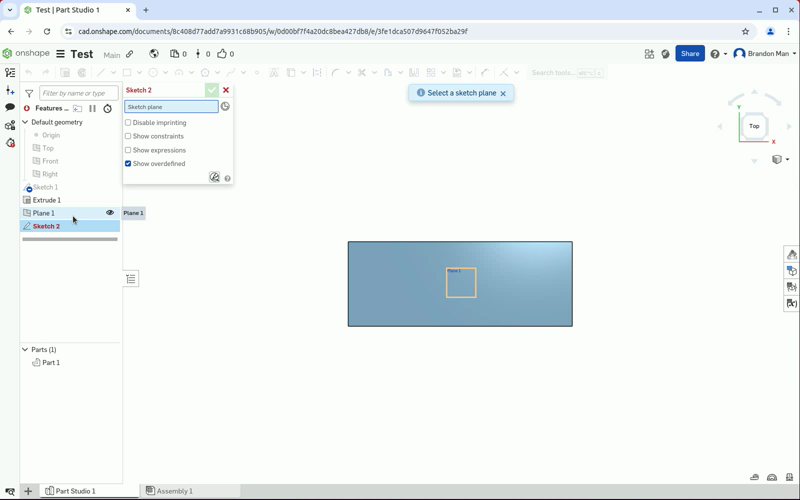
click(73, 215)
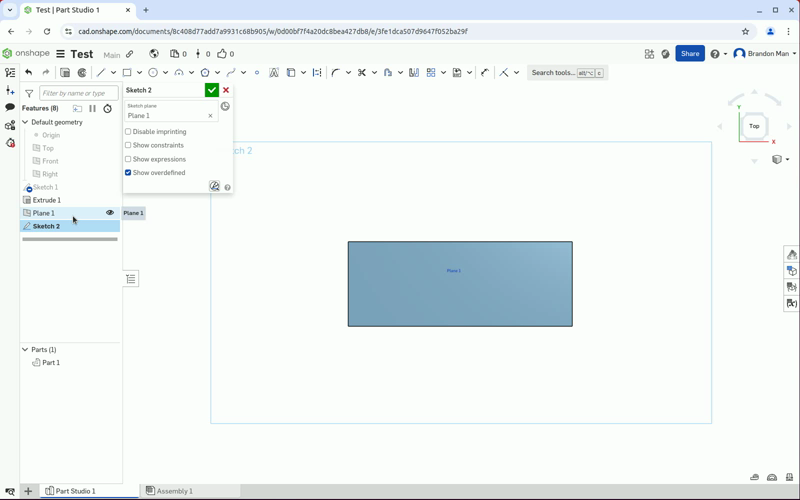
mouse_move(73, 352)
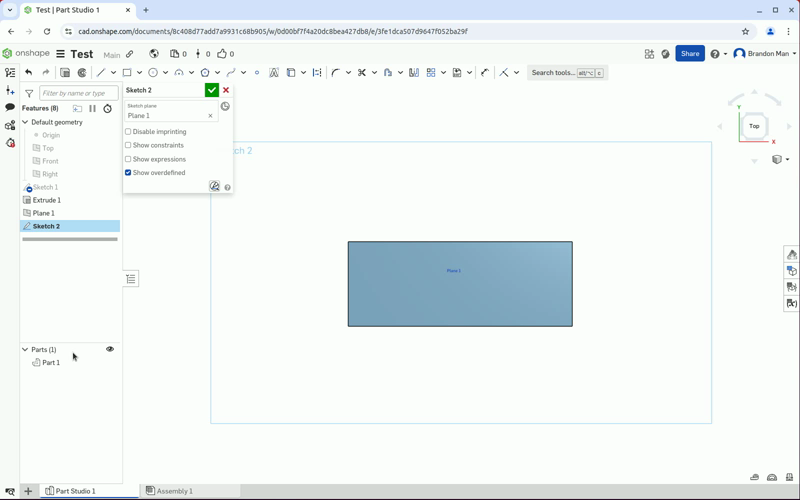
key(y)
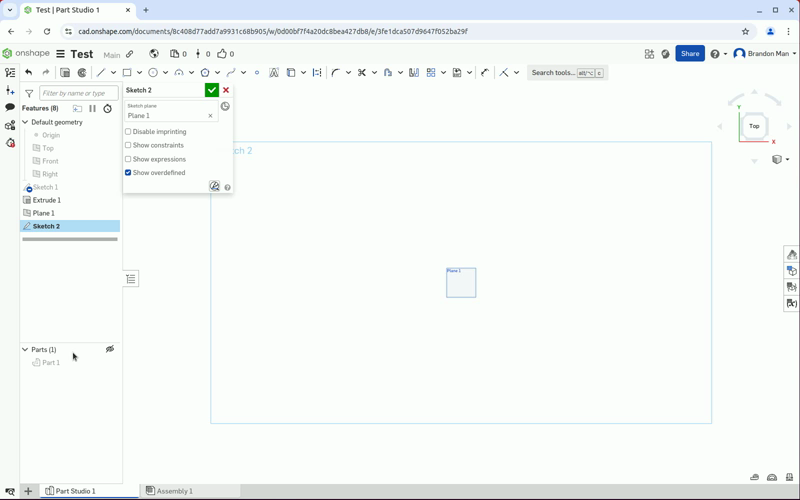
key(l)
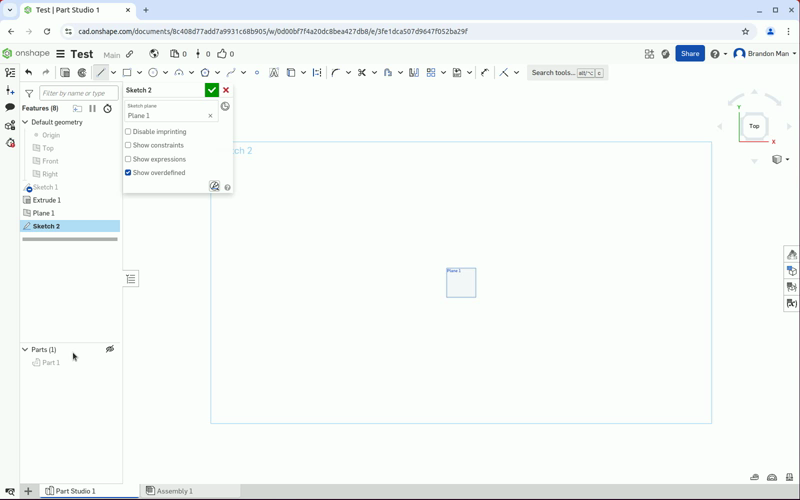
key_down(shift)
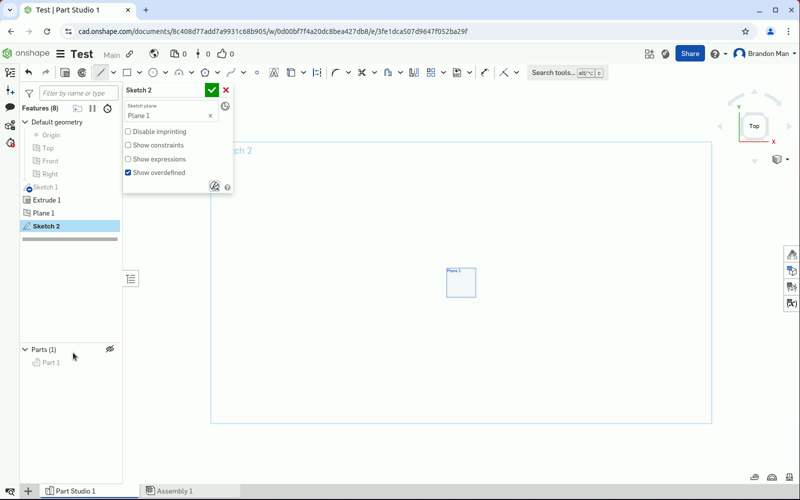
mouse_move(525, 326)
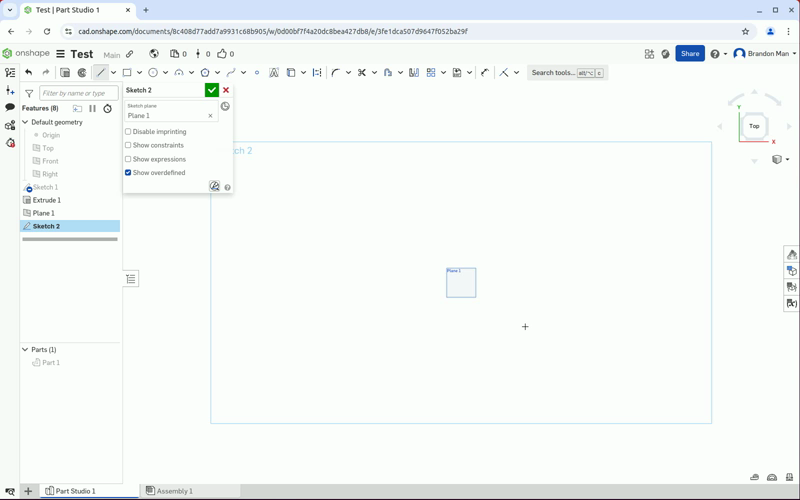
click(525, 326)
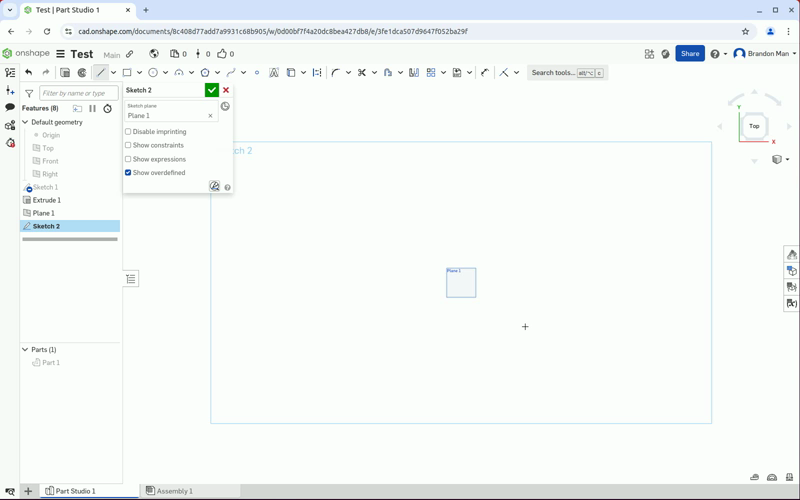
key_up(shift)
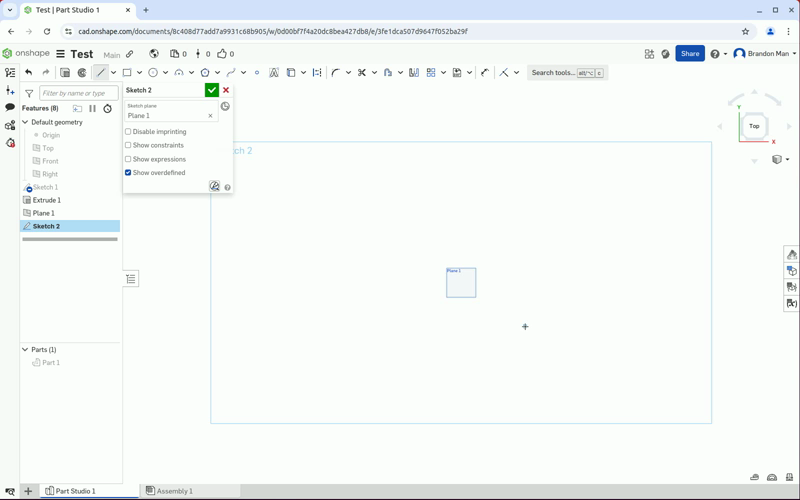
key_down(shift)
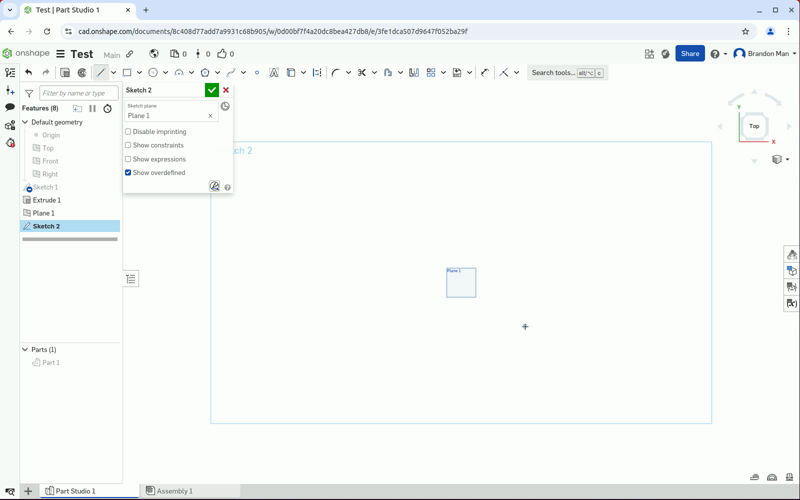
mouse_move(555, 326)
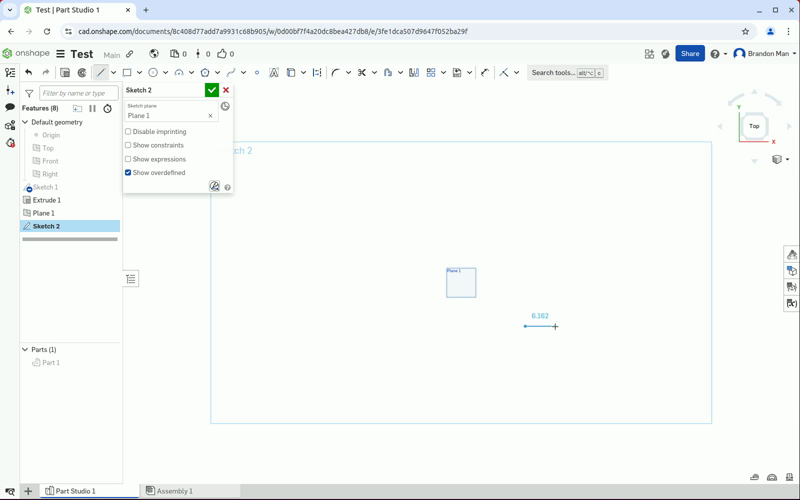
mouse_move(530, 326)
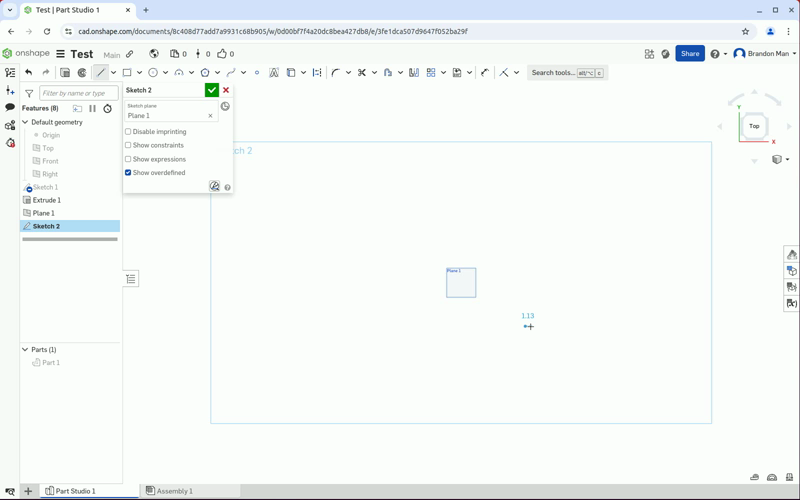
scroll(6)
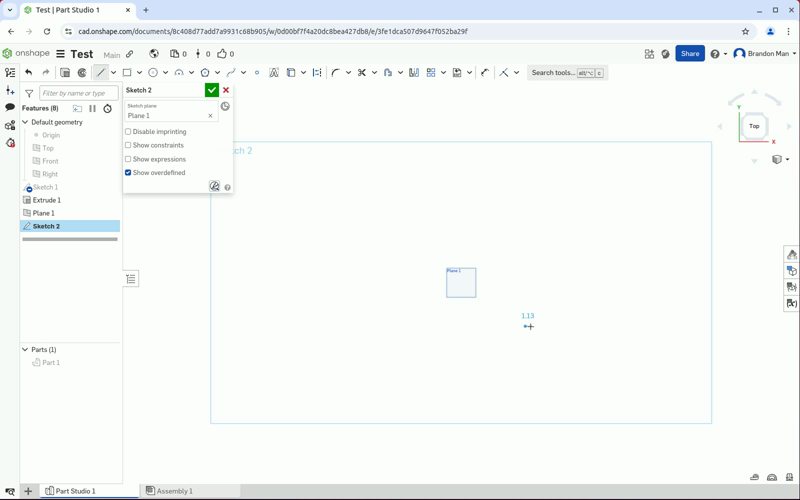
scroll(6)
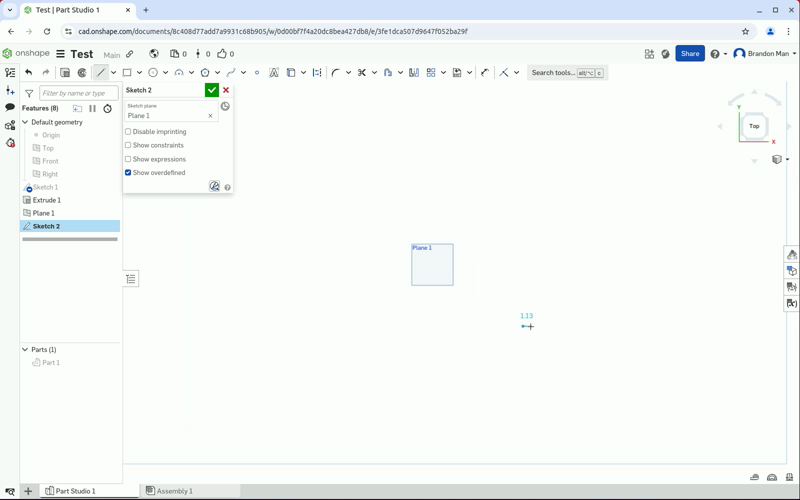
scroll(6)
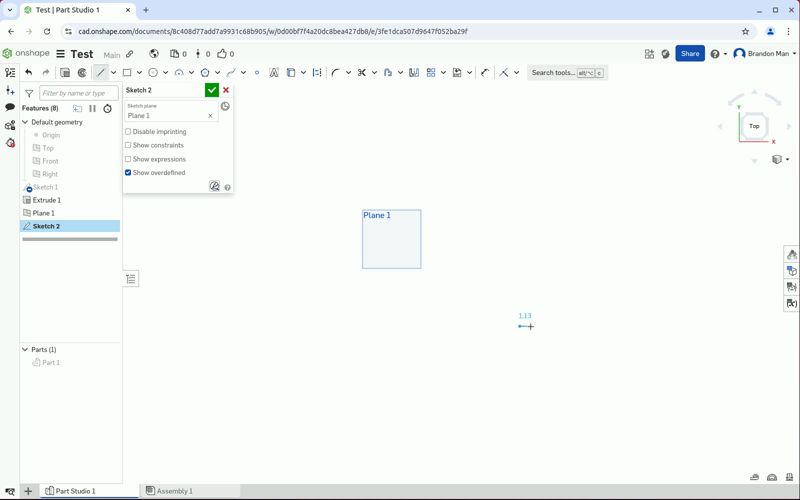
scroll(6)
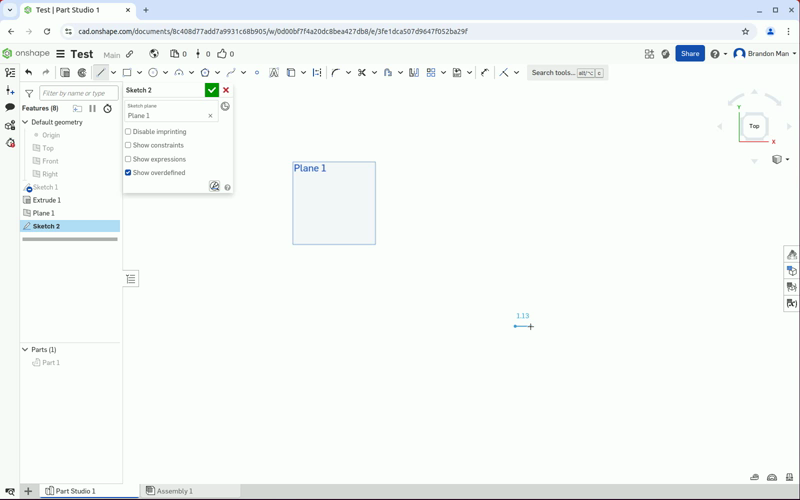
scroll(6)
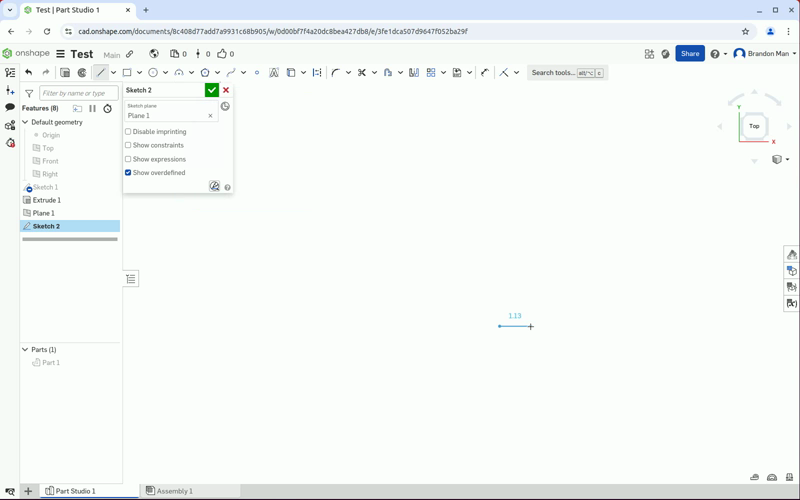
scroll(6)
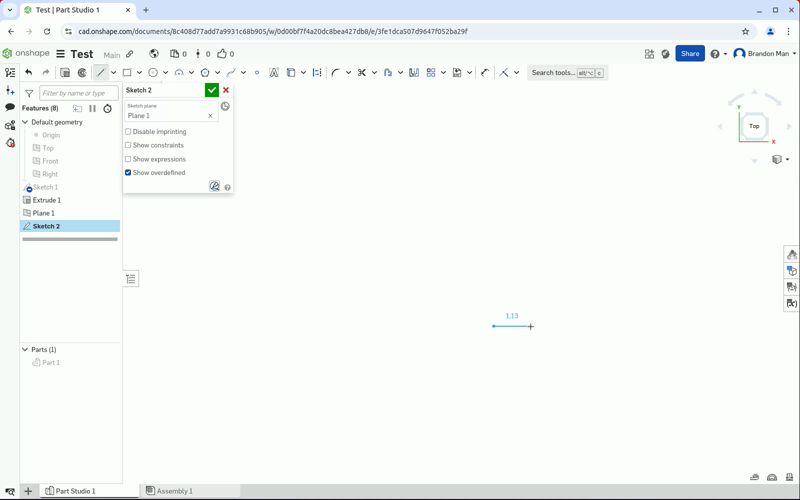
scroll(6)
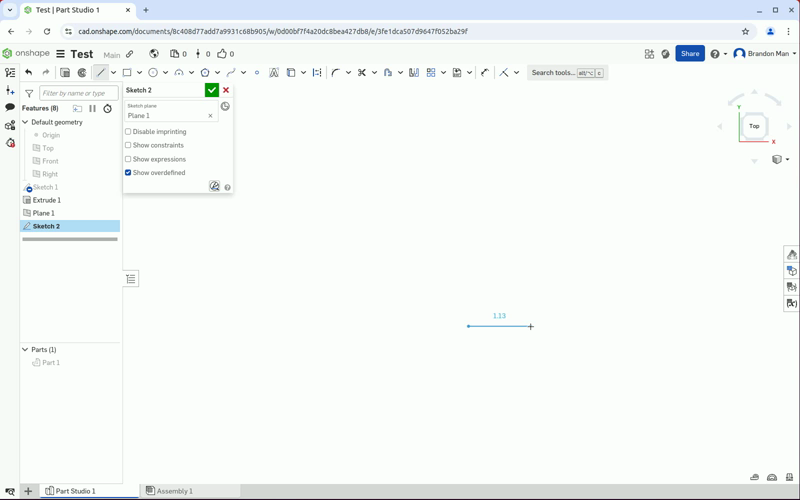
click(530, 326)
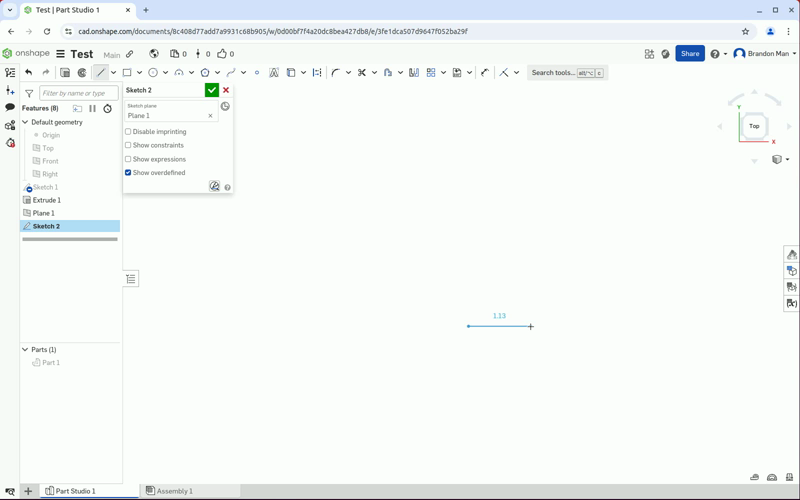
scroll(-6)
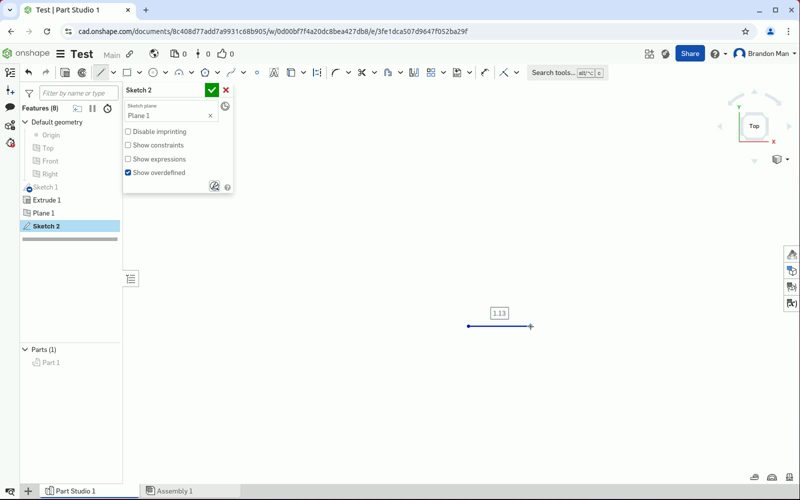
scroll(-6)
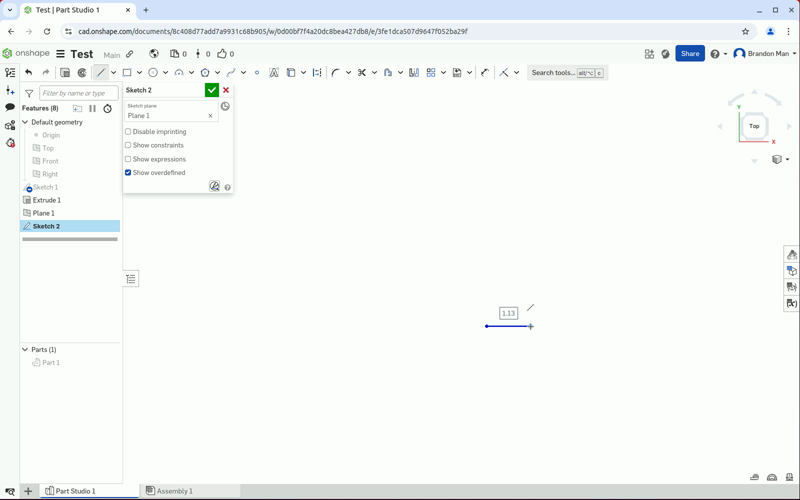
scroll(-6)
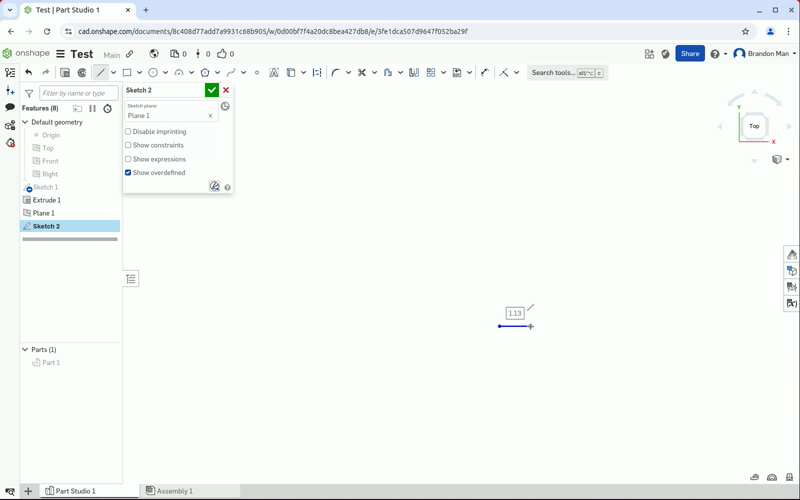
scroll(-6)
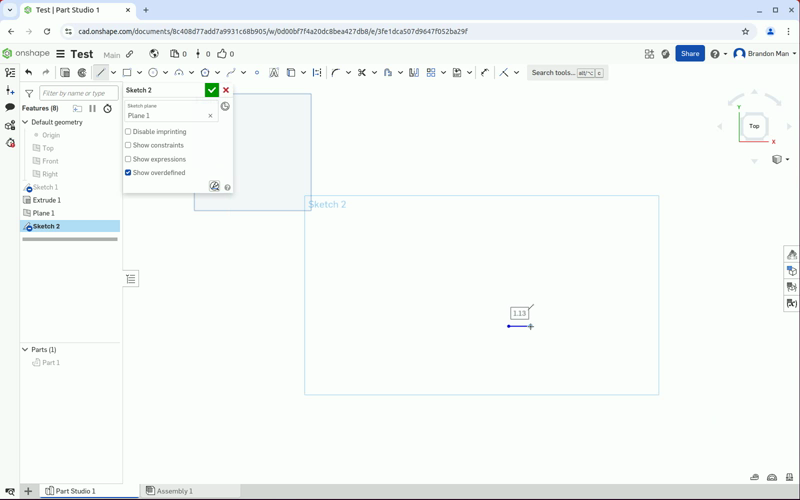
scroll(-6)
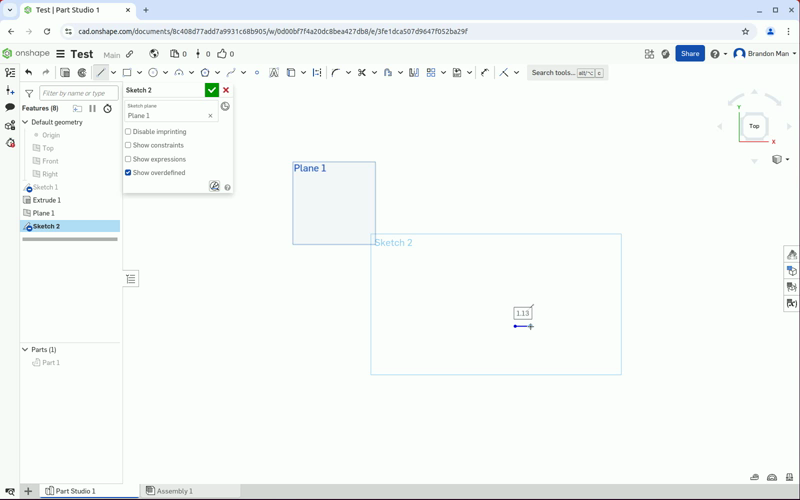
scroll(-6)
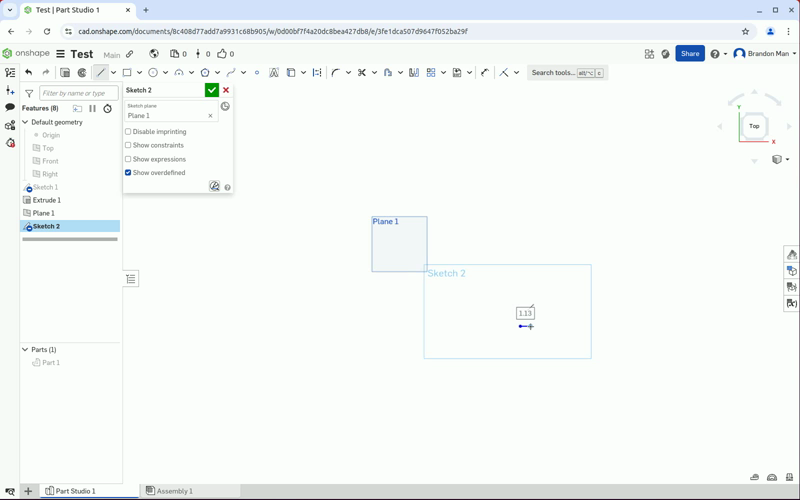
scroll(-6)
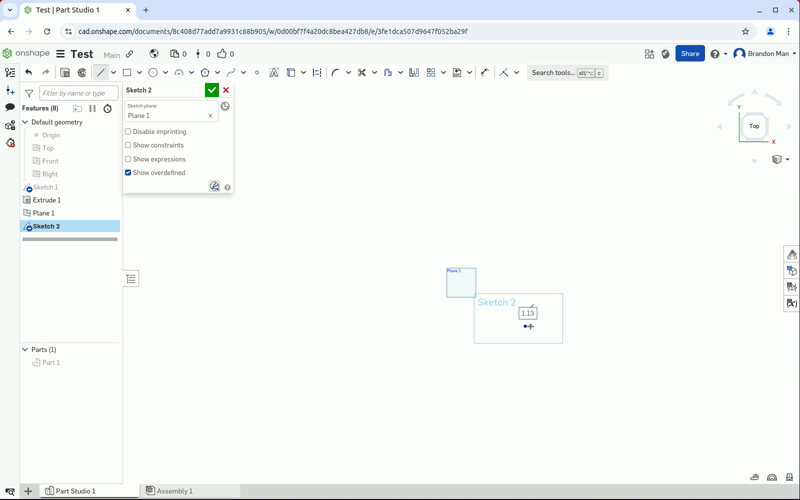
key_up(shift)
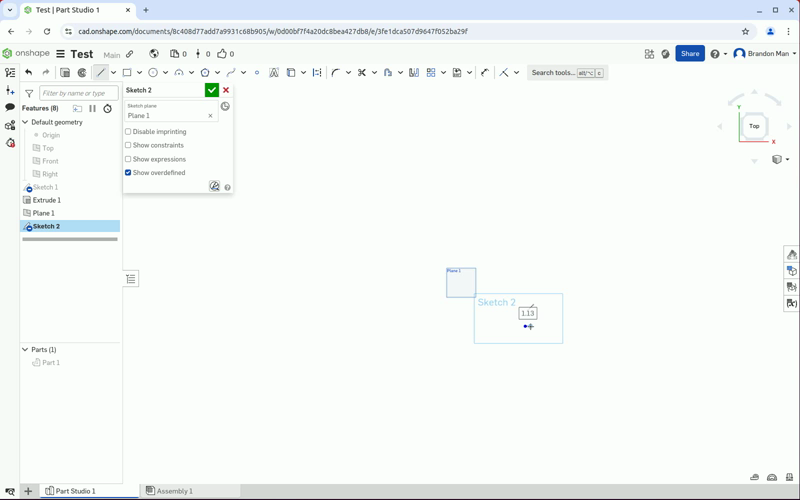
key_down(shift)
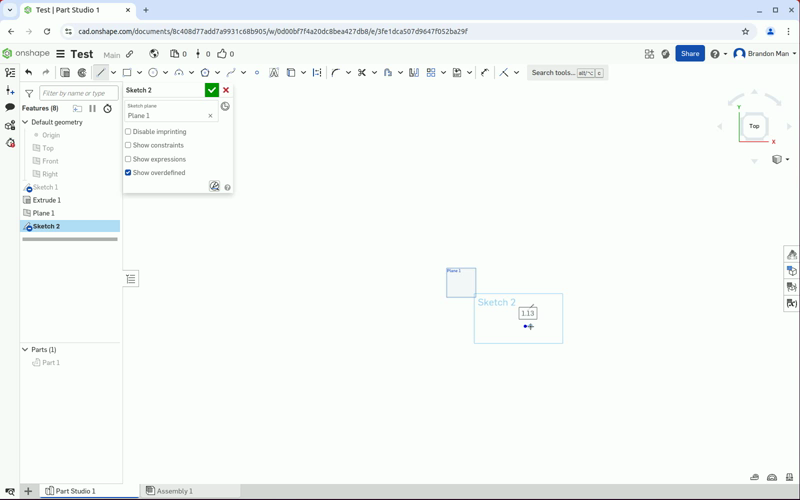
mouse_move(530, 240)
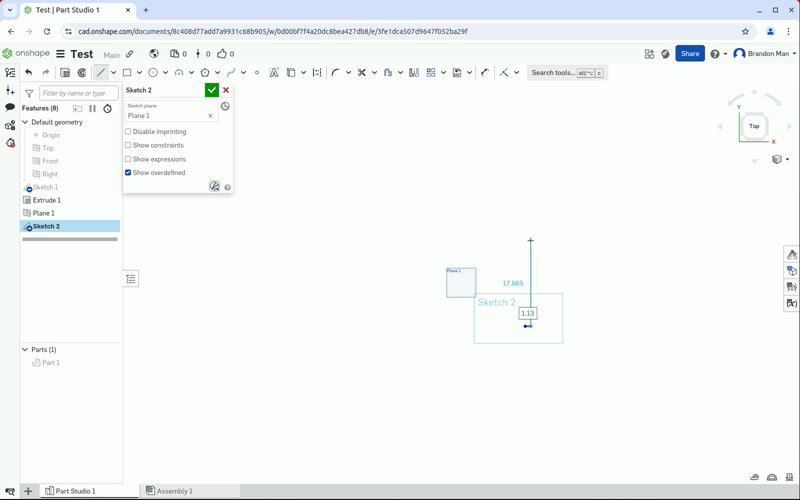
click(530, 240)
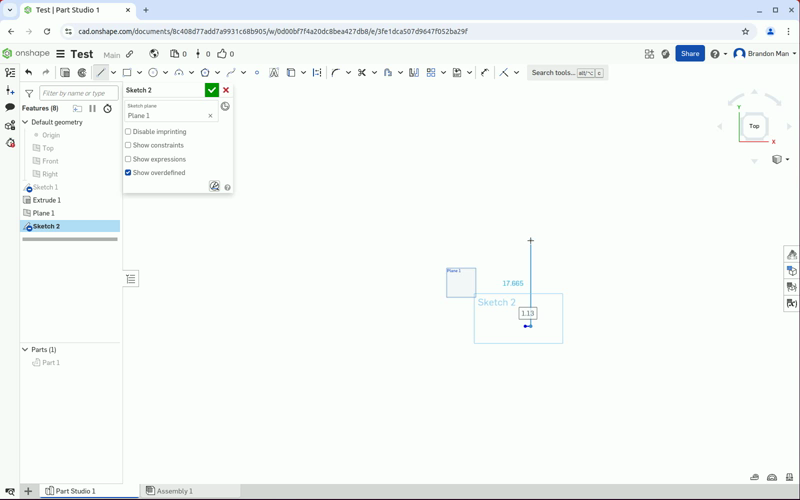
key_up(shift)
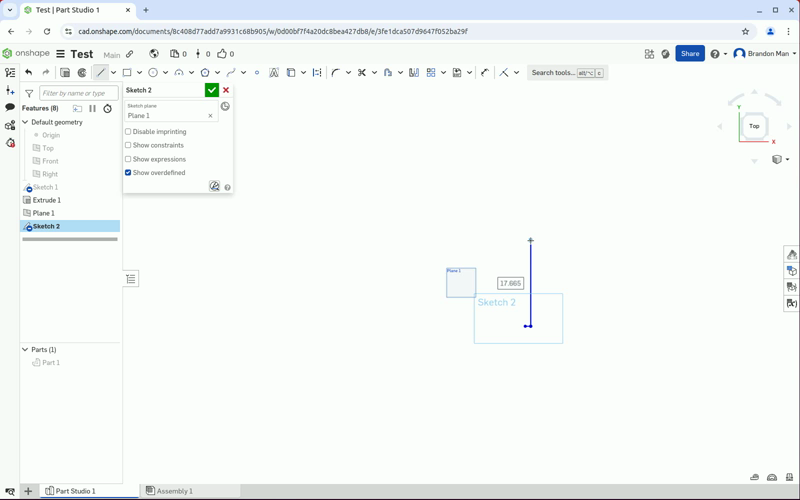
key_down(shift)
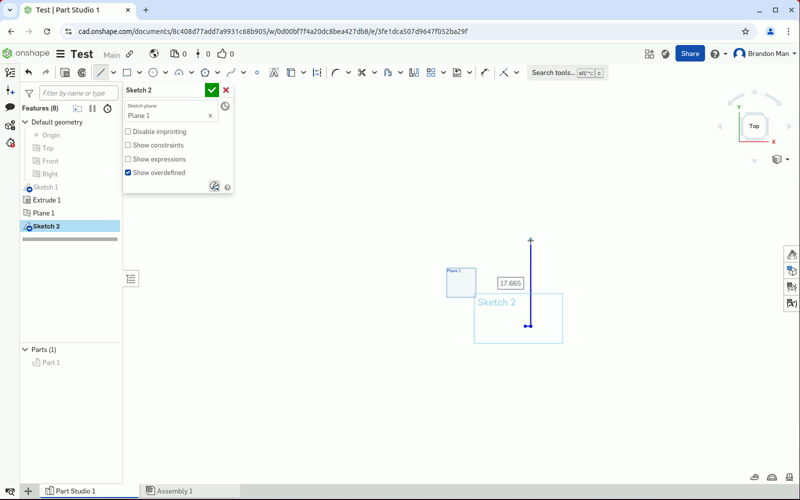
mouse_move(560, 240)
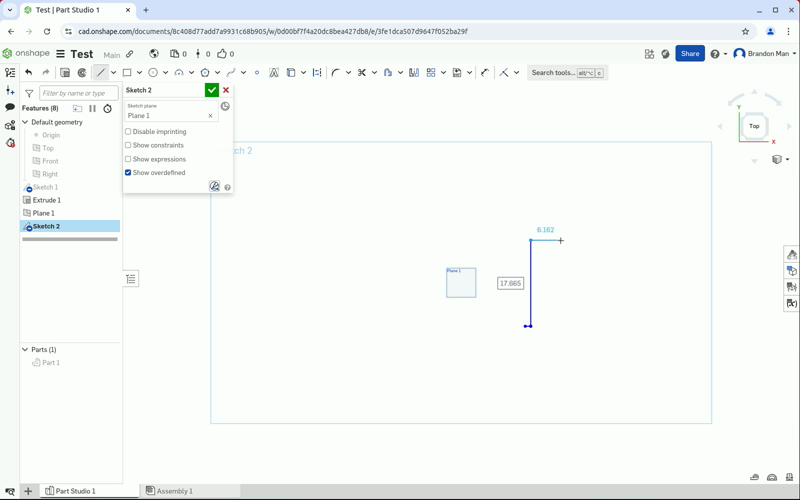
mouse_move(525, 240)
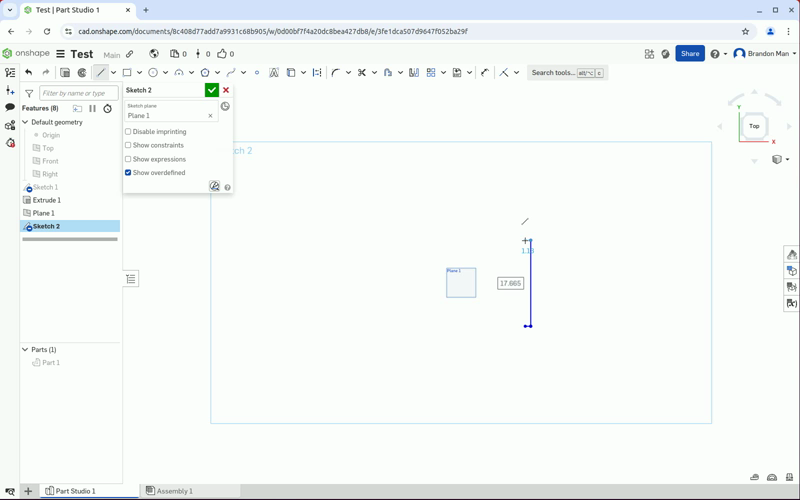
scroll(6)
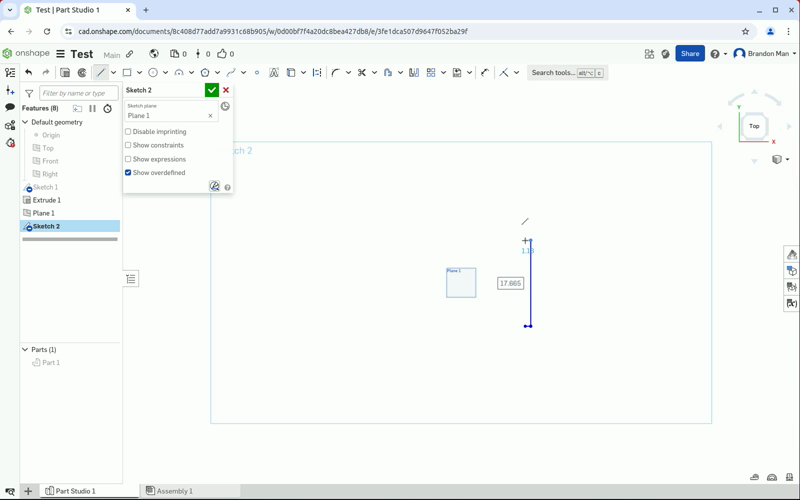
scroll(6)
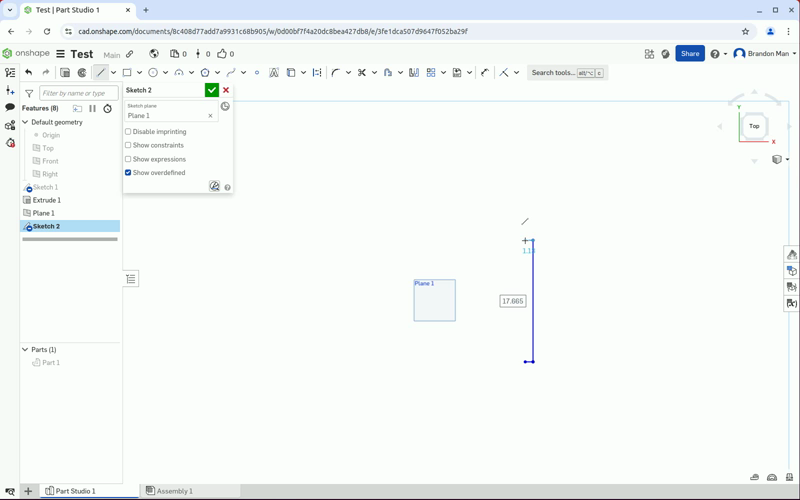
scroll(6)
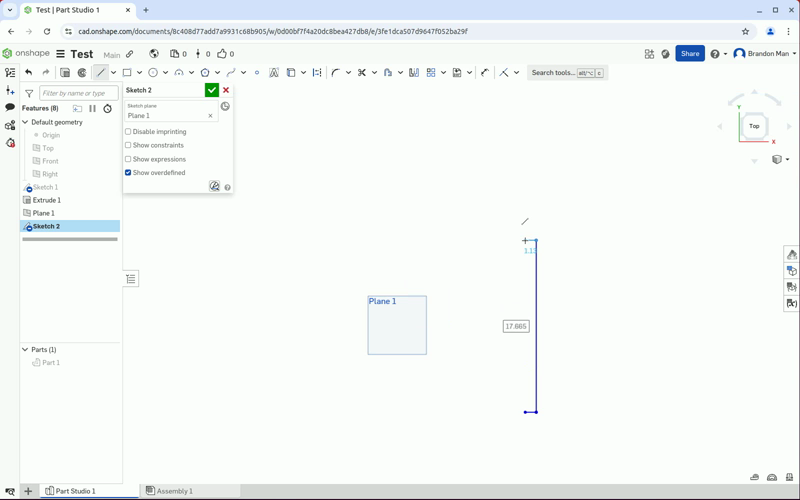
scroll(6)
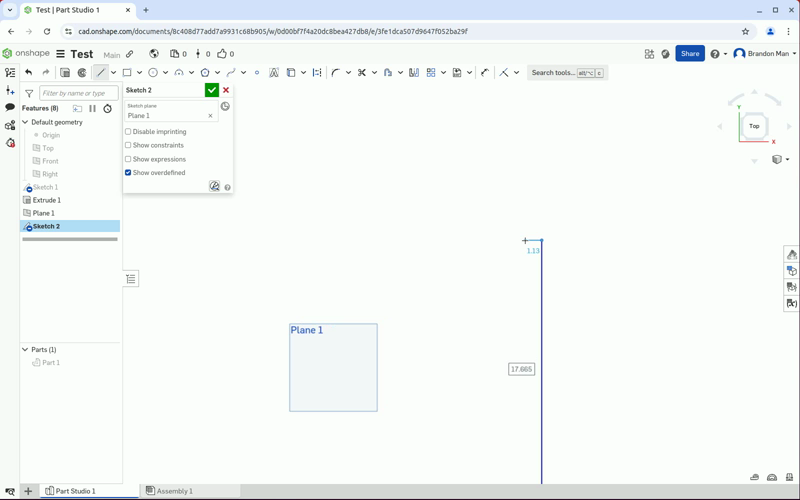
scroll(6)
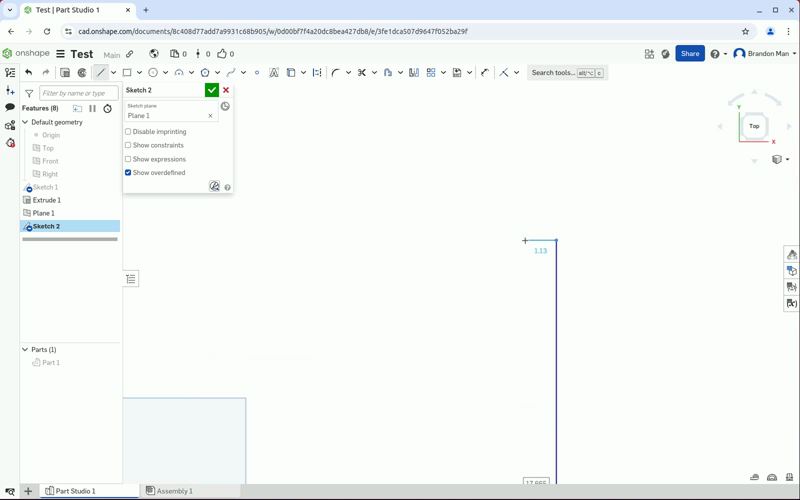
scroll(6)
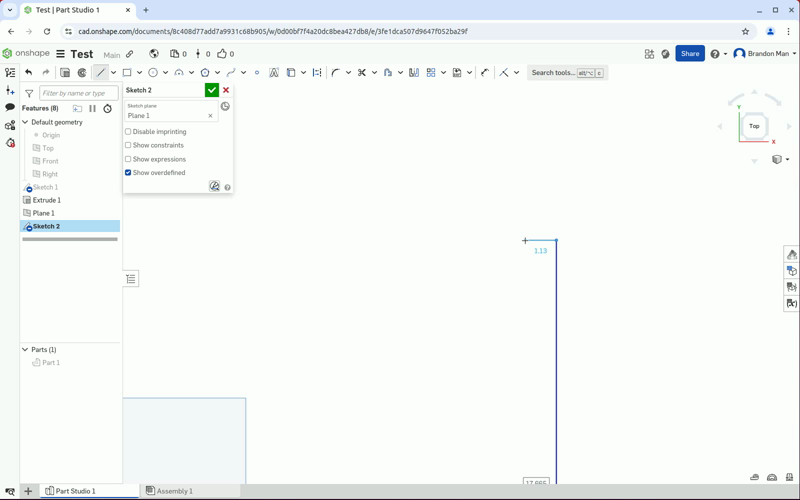
scroll(6)
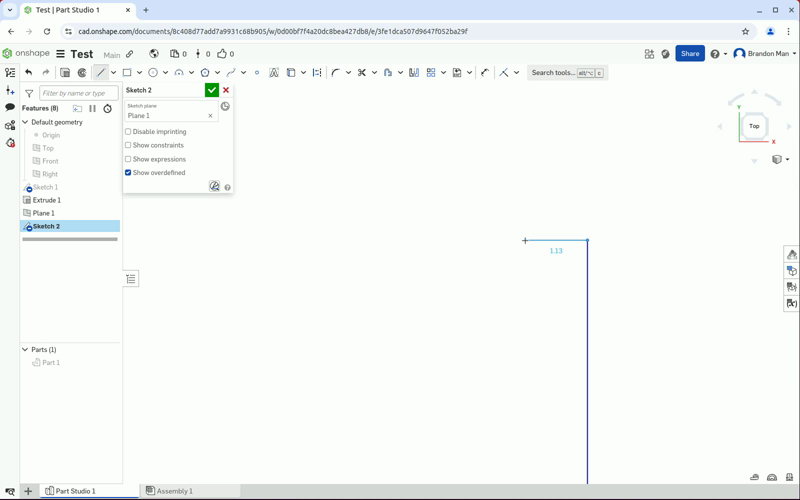
click(525, 240)
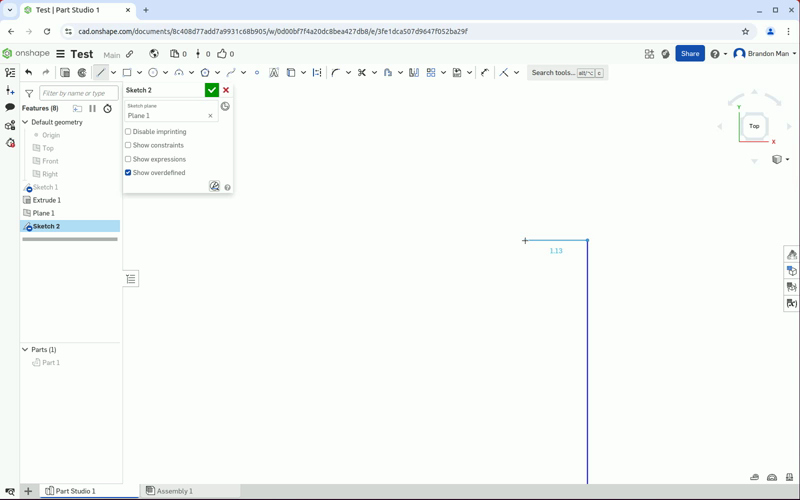
scroll(-6)
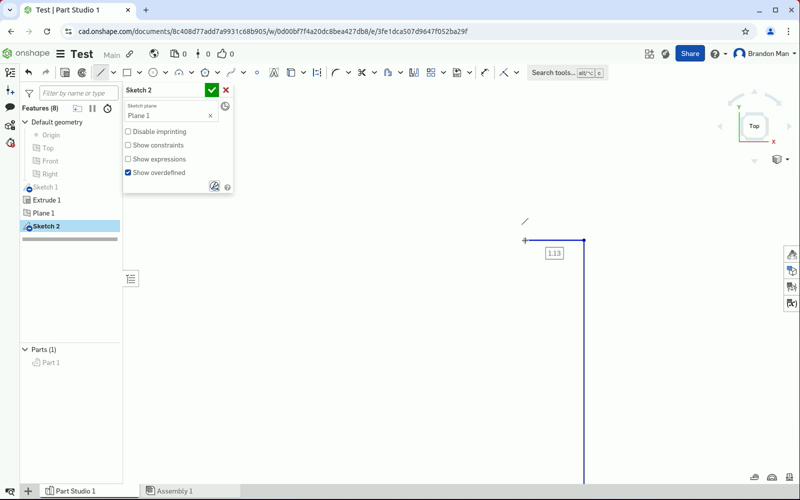
scroll(-6)
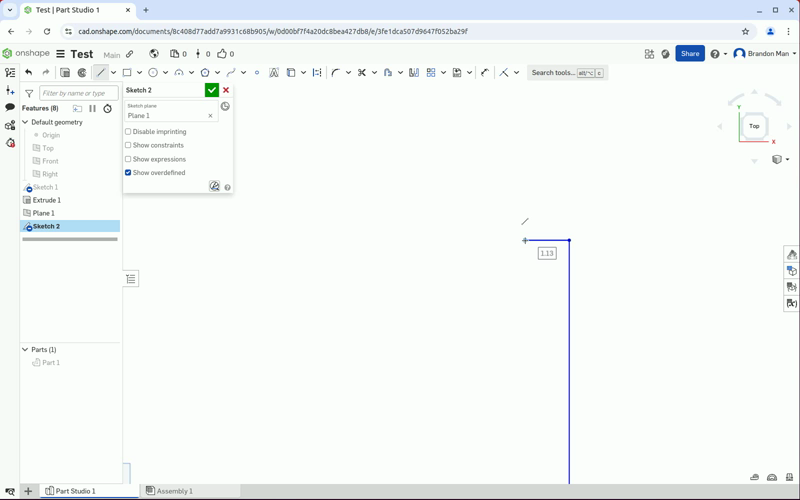
scroll(-6)
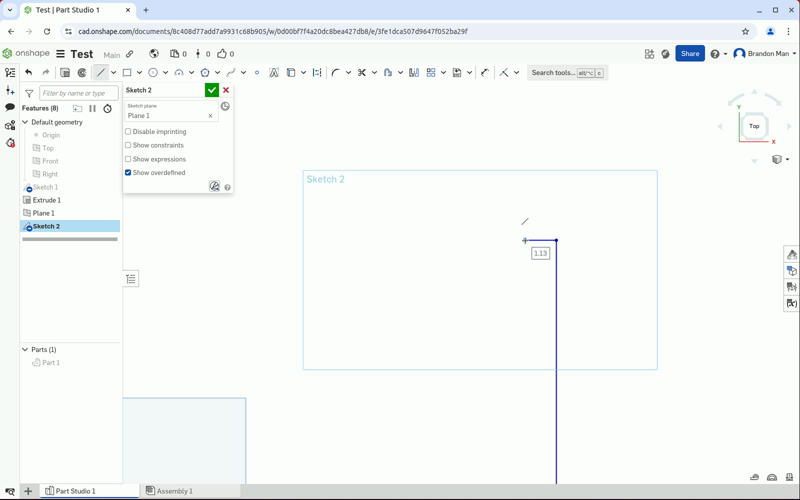
scroll(-6)
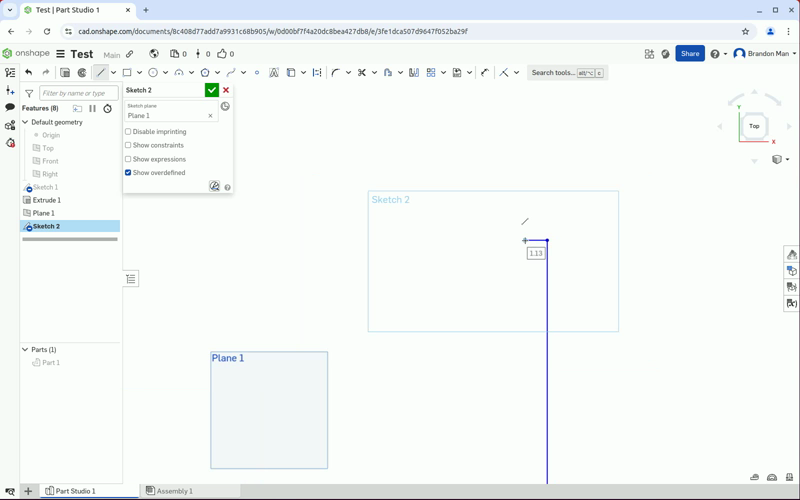
scroll(-6)
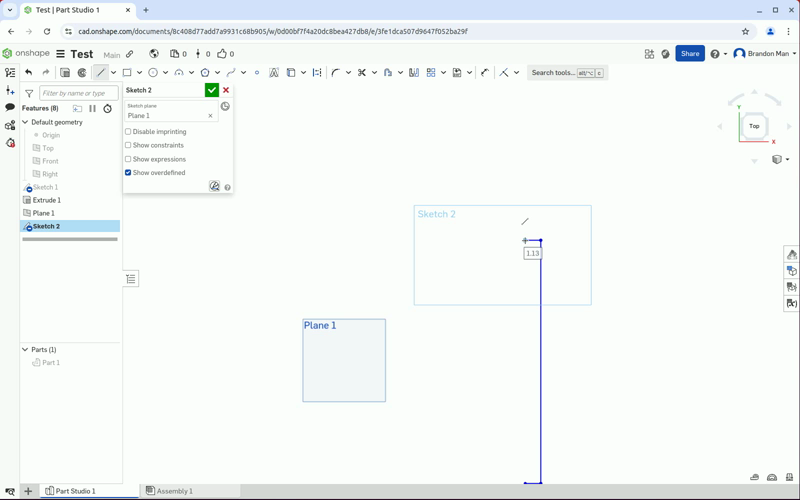
scroll(-6)
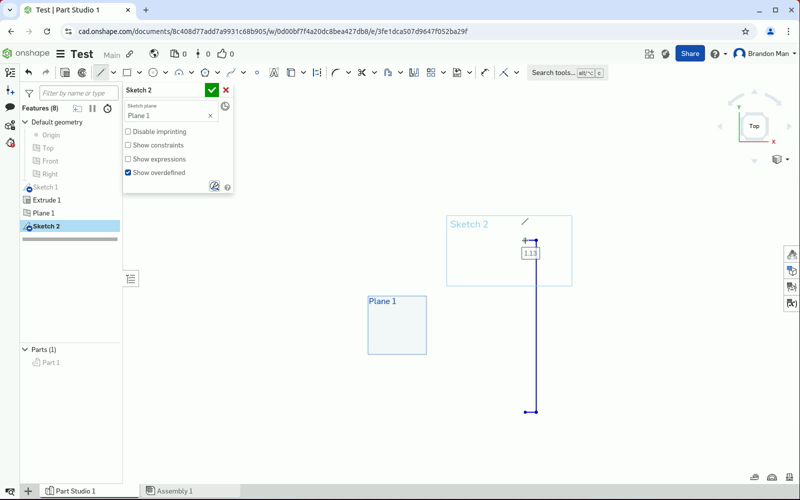
scroll(-6)
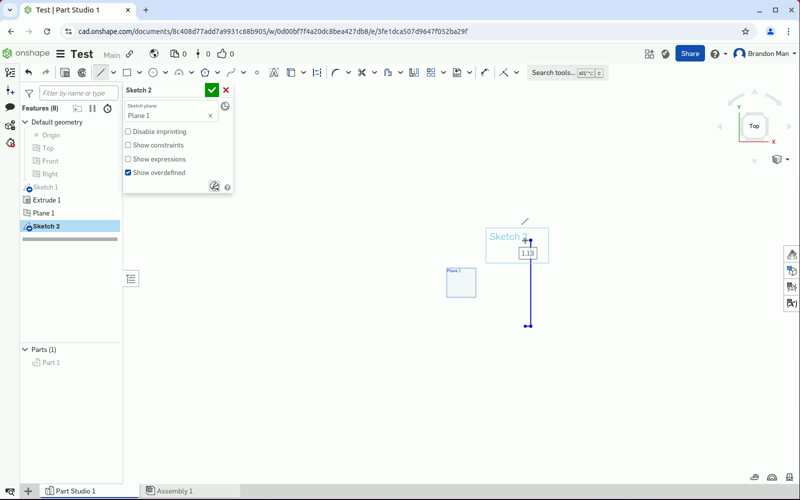
key_up(shift)
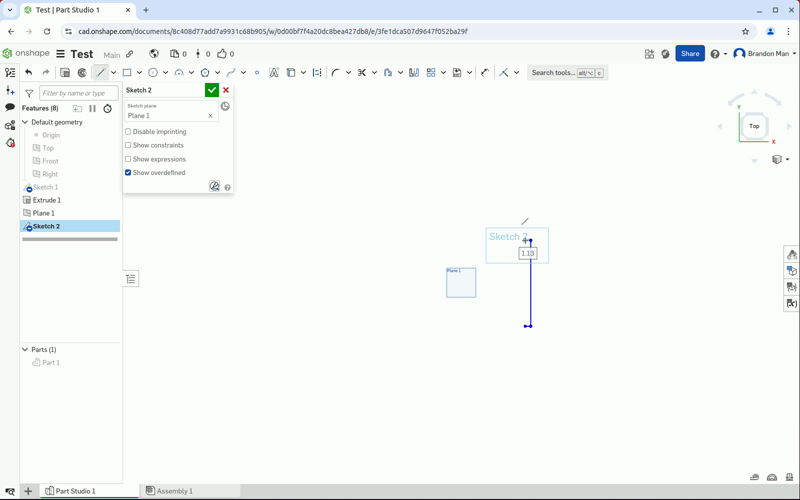
key_down(shift)
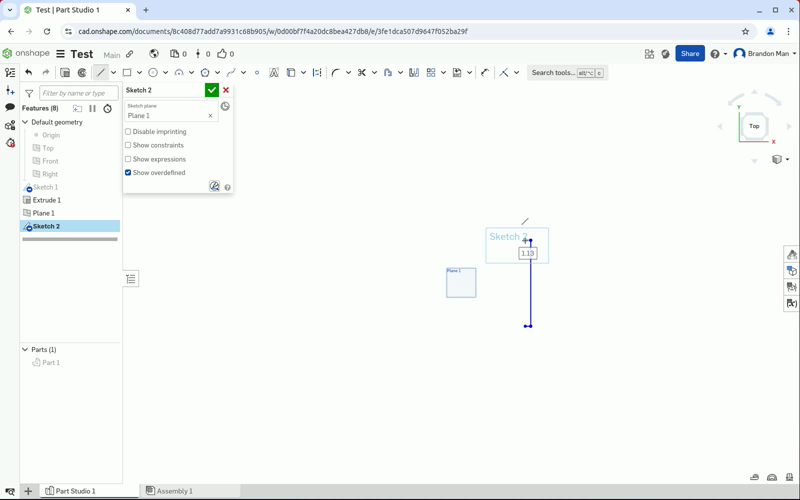
mouse_move(525, 326)
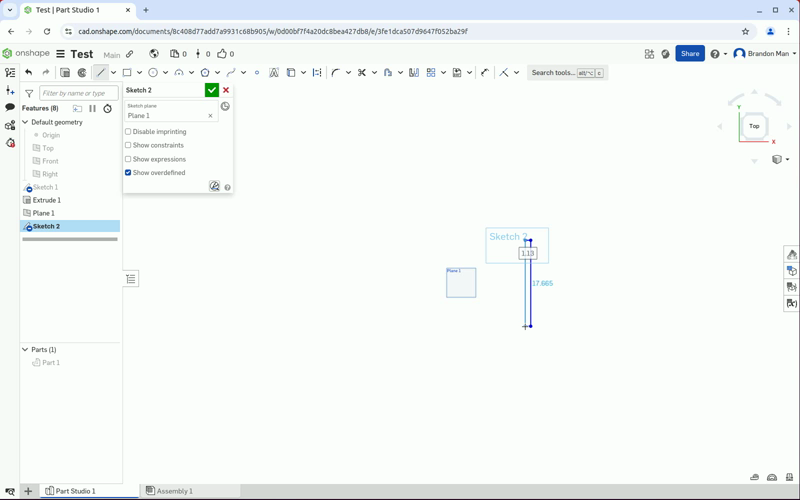
key_up(shift)
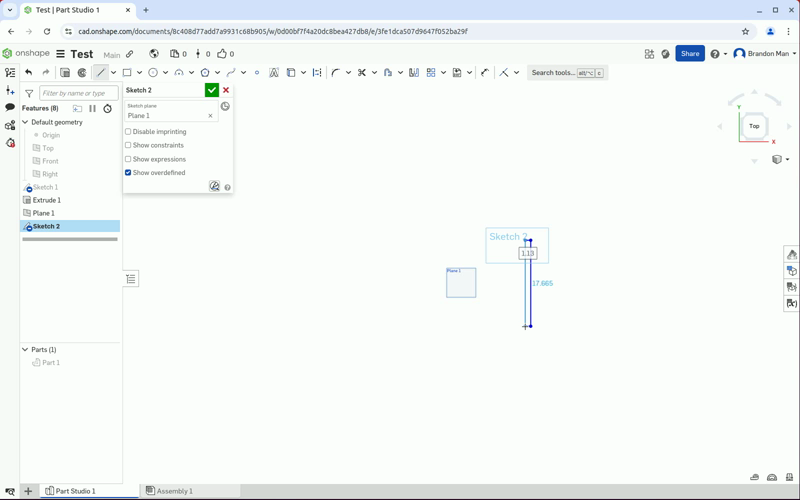
click(525, 326)
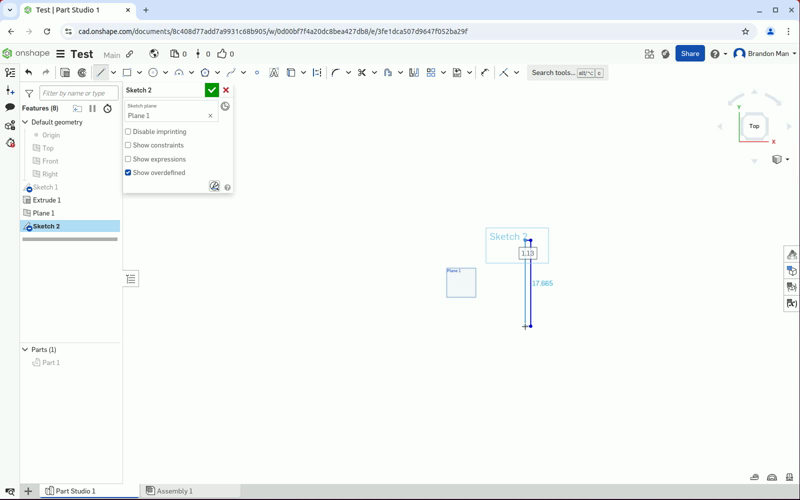
key(esc)
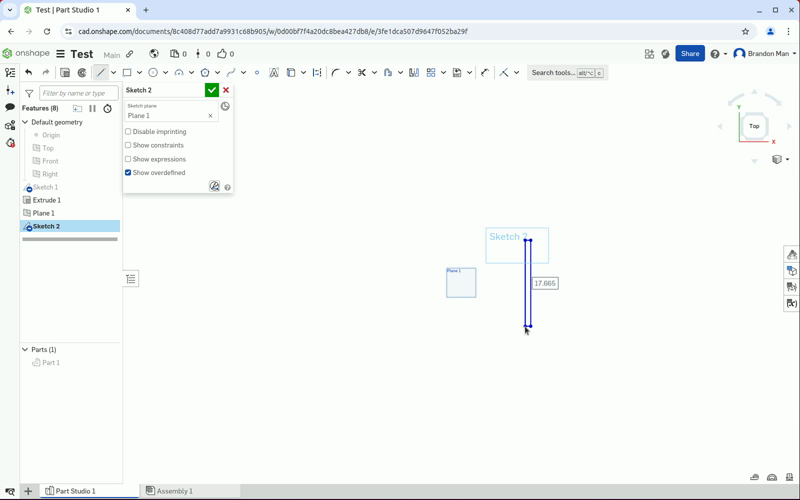
mouse_move(530, 278)
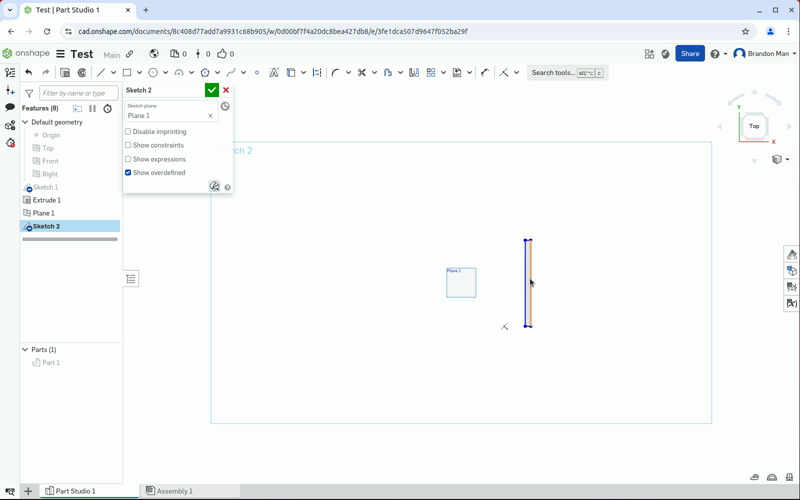
scroll(6)
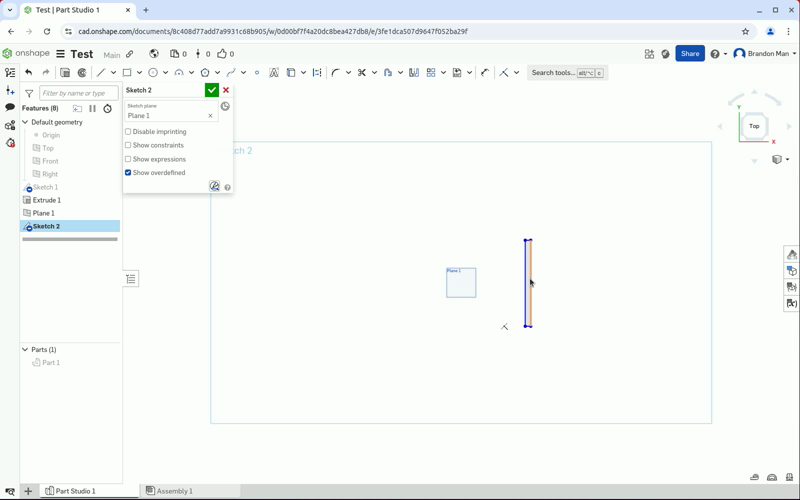
scroll(6)
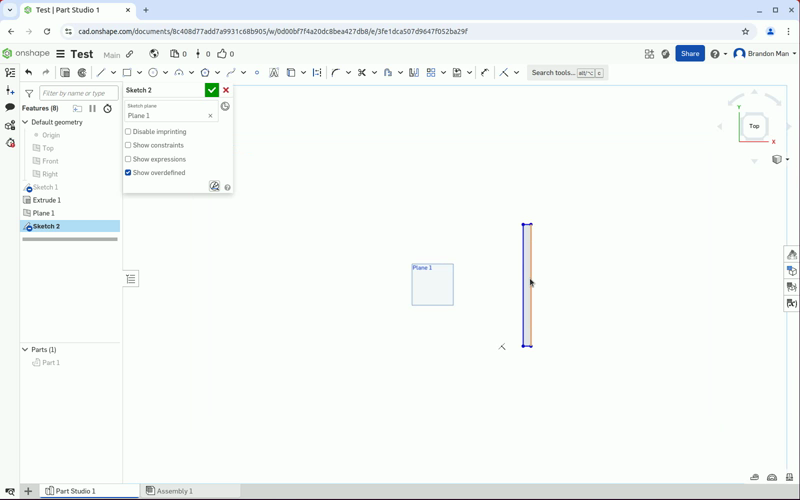
scroll(6)
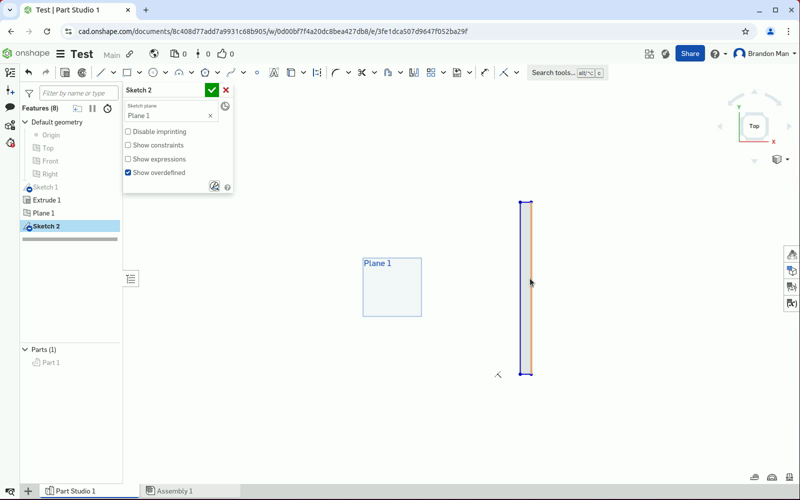
scroll(6)
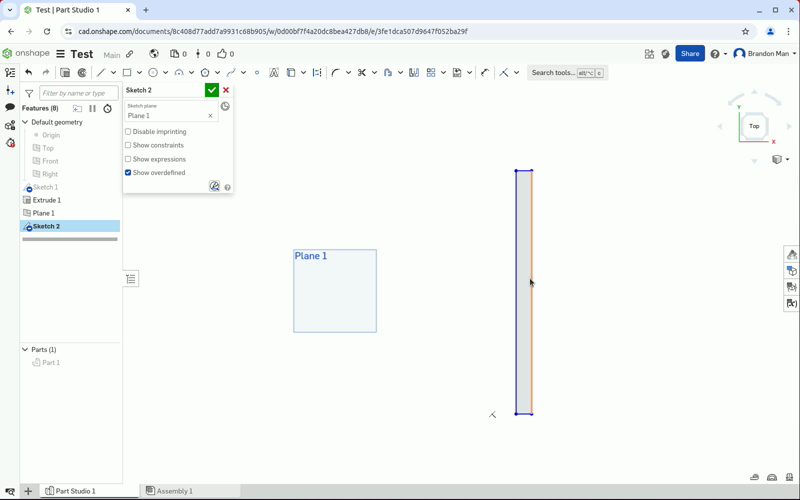
scroll(6)
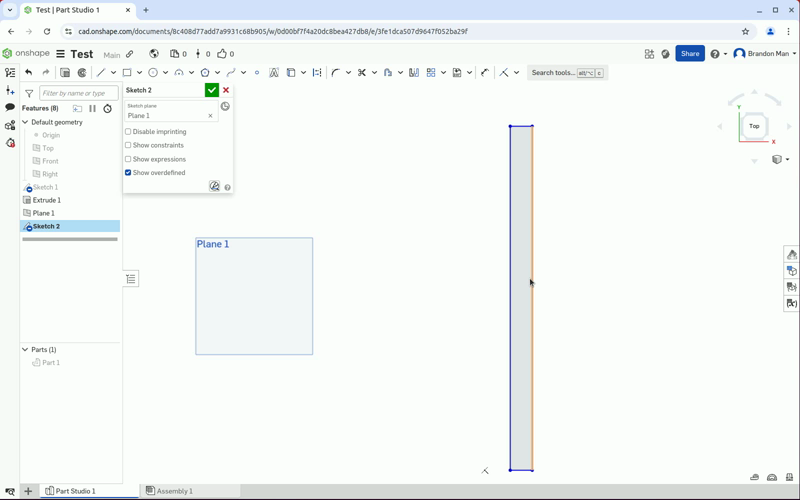
scroll(6)
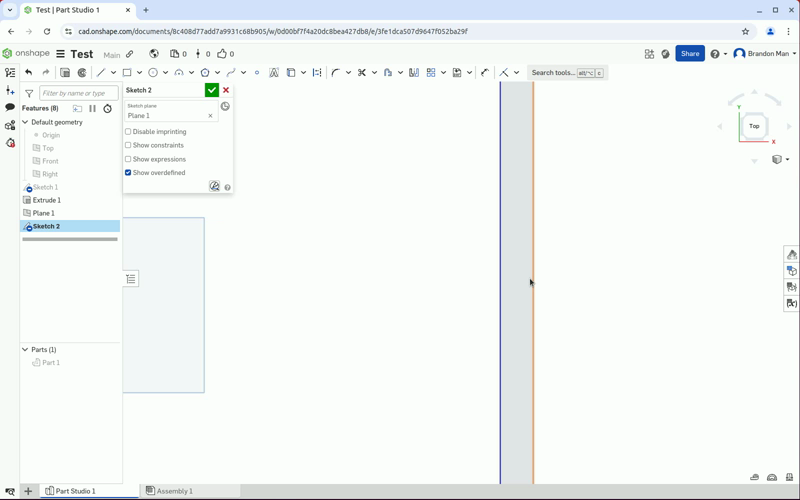
scroll(6)
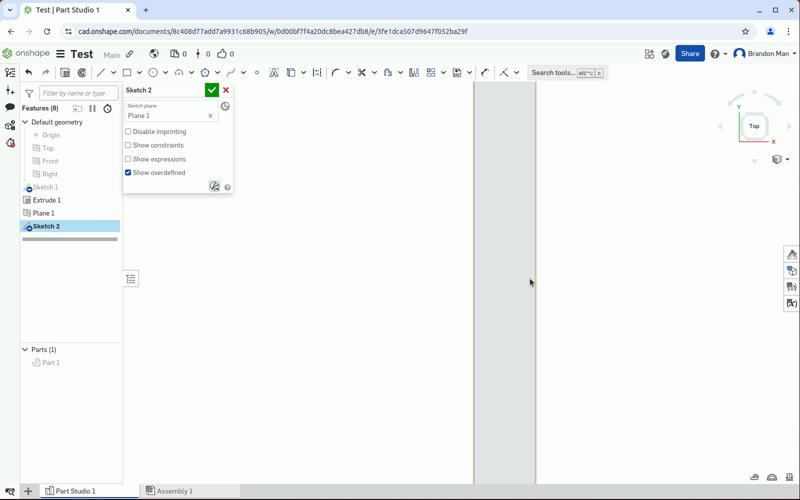
click(530, 278)
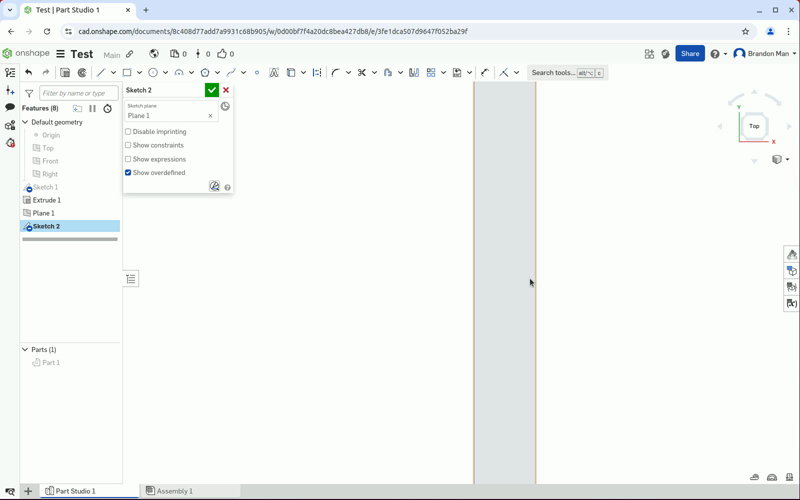
scroll(-6)
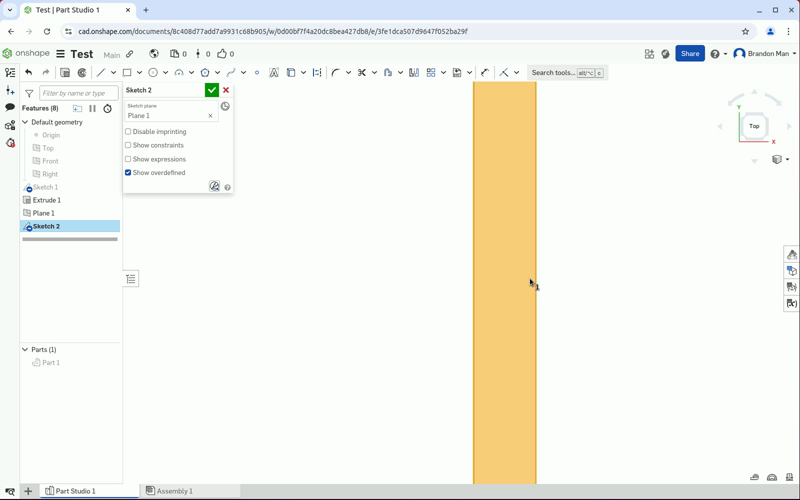
scroll(-6)
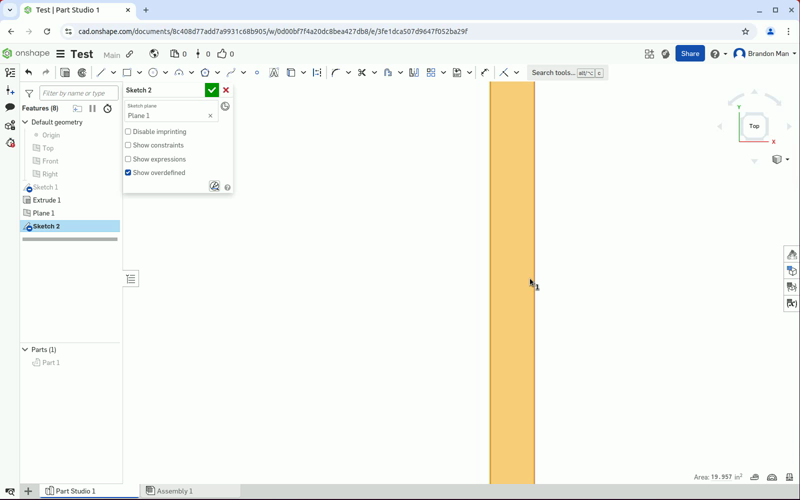
scroll(-6)
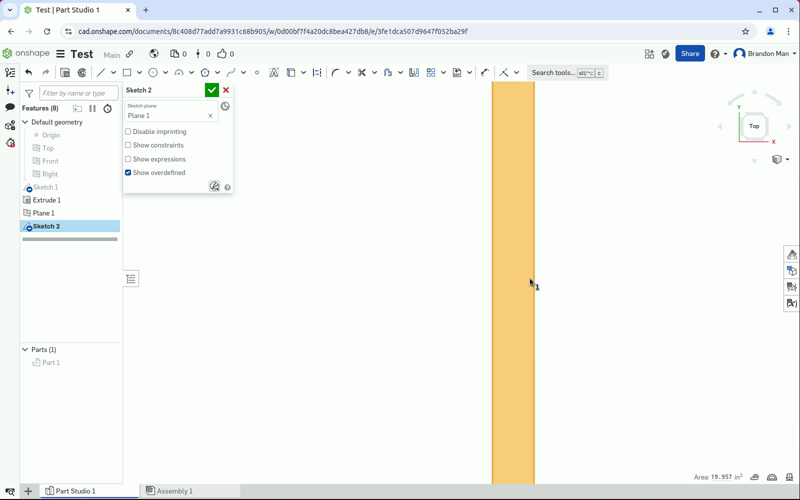
scroll(-6)
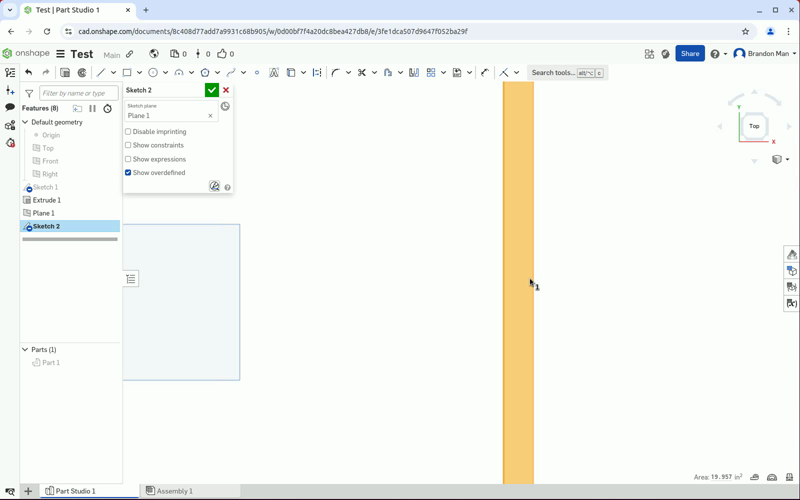
scroll(-6)
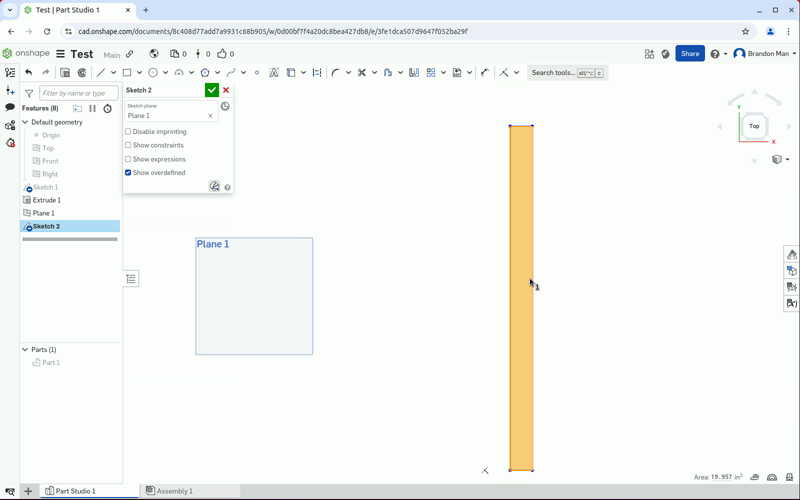
scroll(-6)
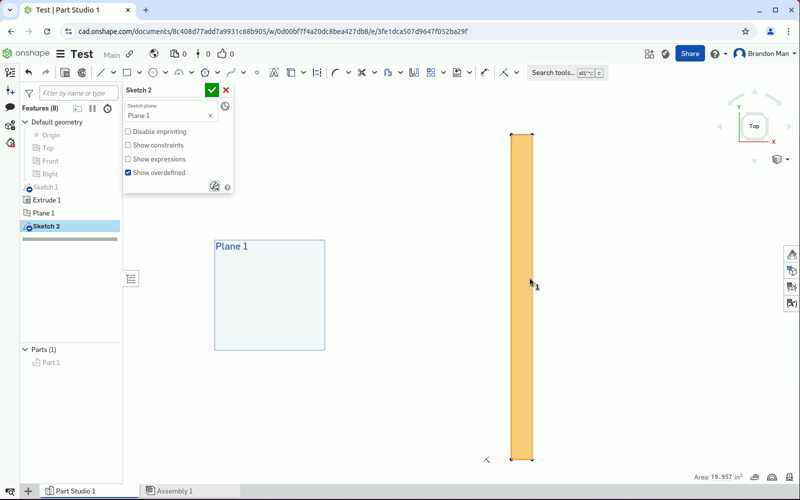
scroll(-6)
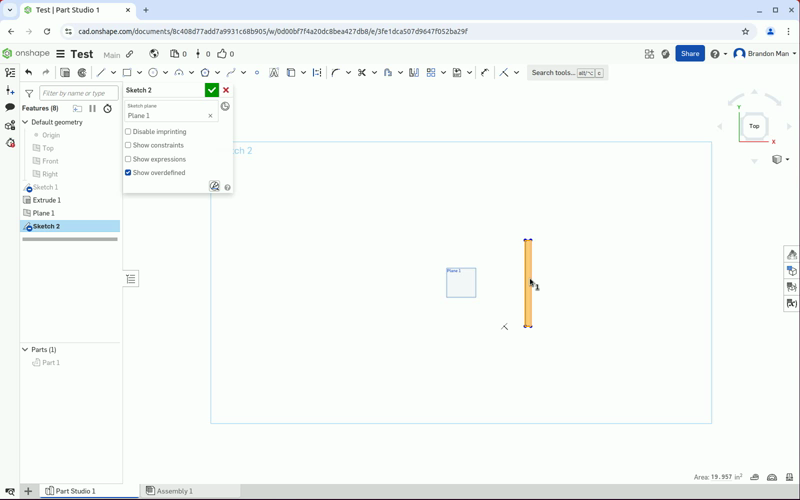
mouse_move(73, 352)
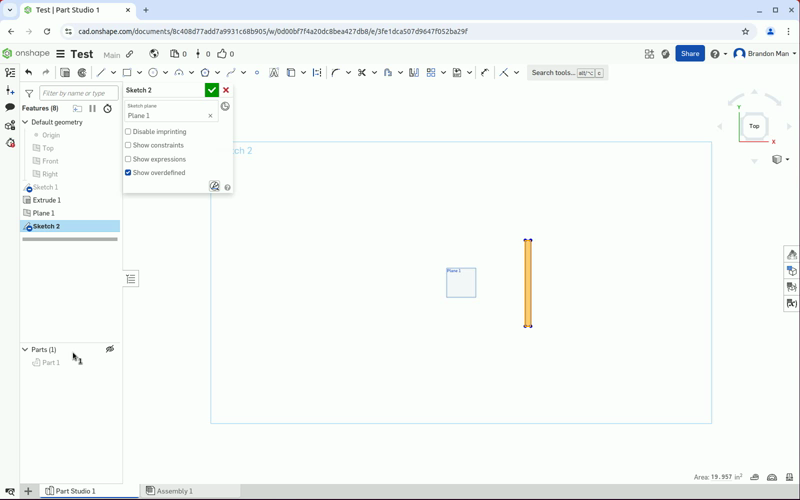
key(shift+y)
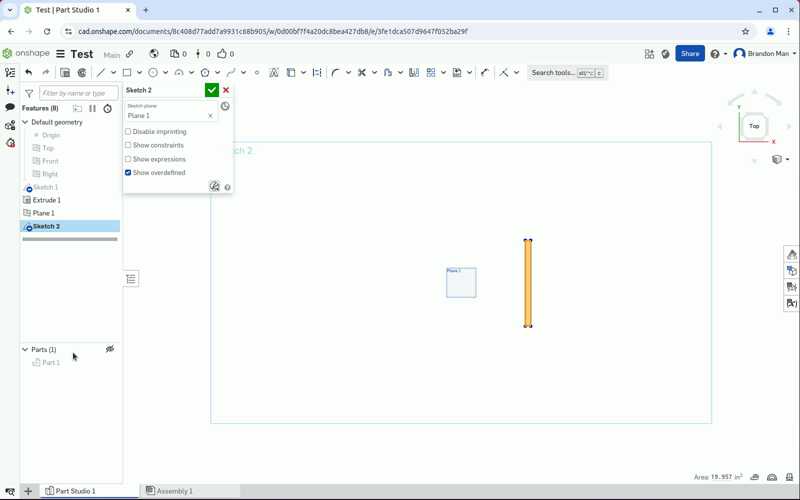
key(shift+e)
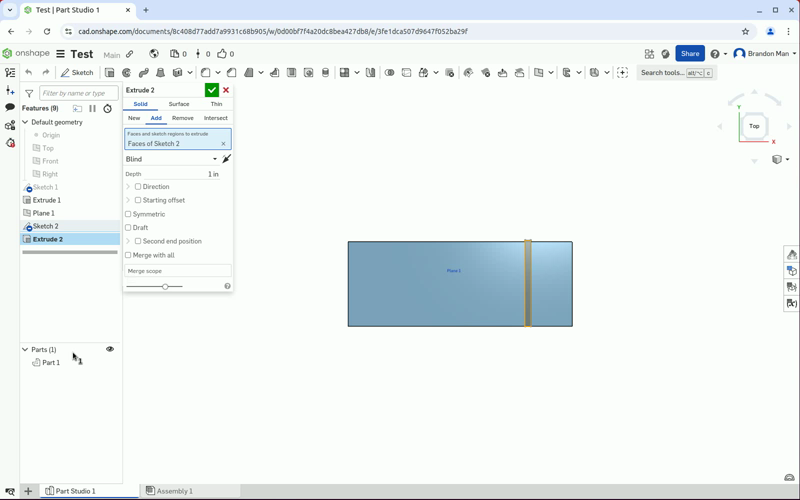
mouse_move(143, 106)
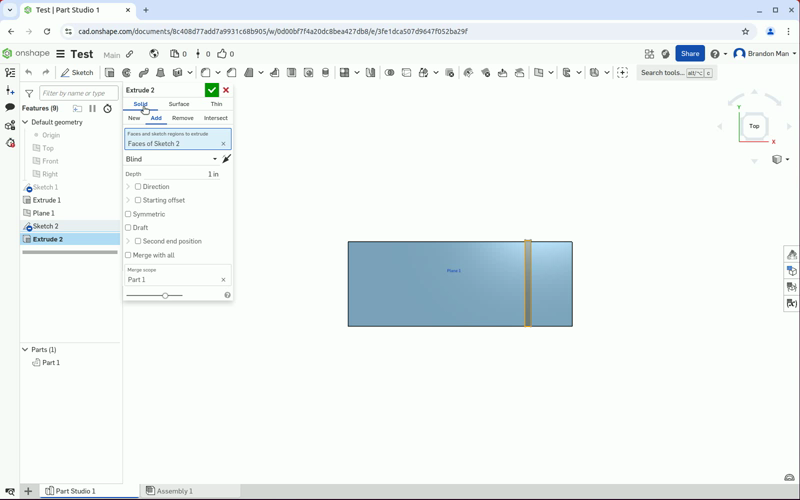
click(143, 106)
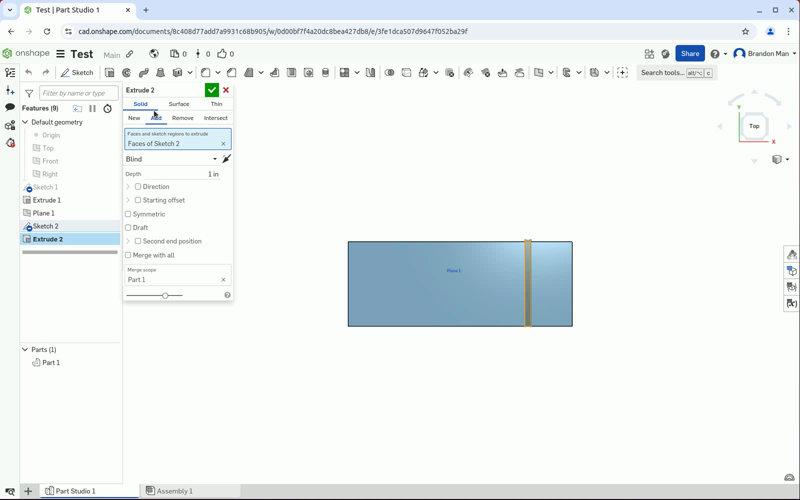
mouse_move(186, 120)
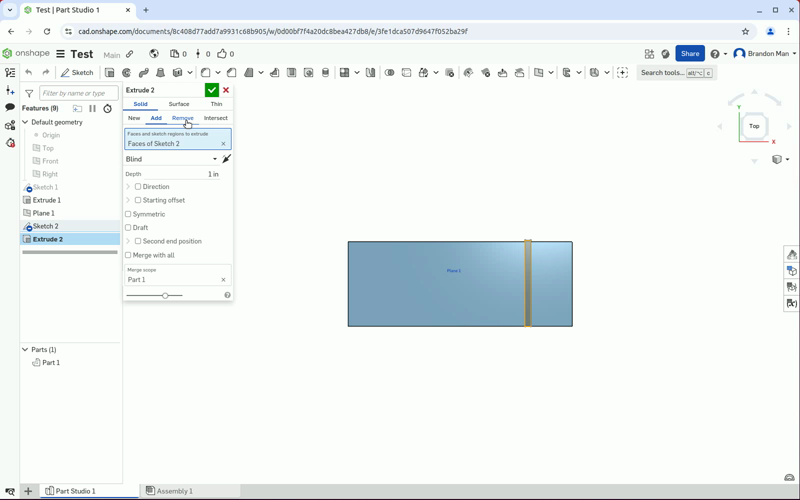
click(186, 120)
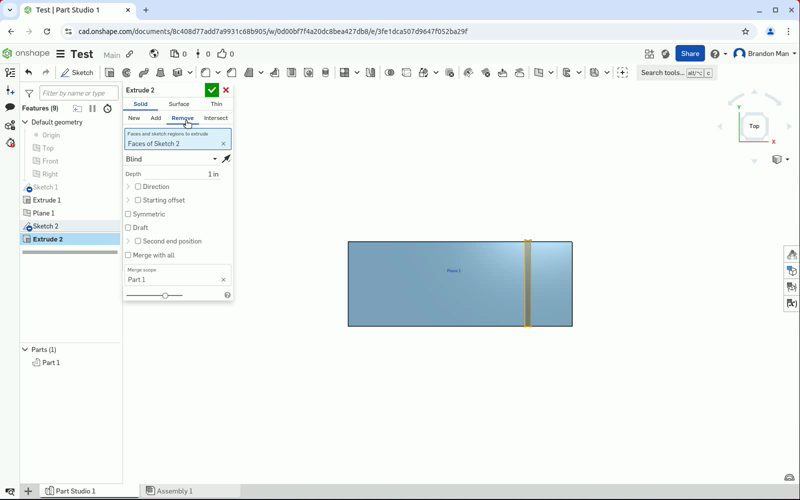
key(tab, 4)
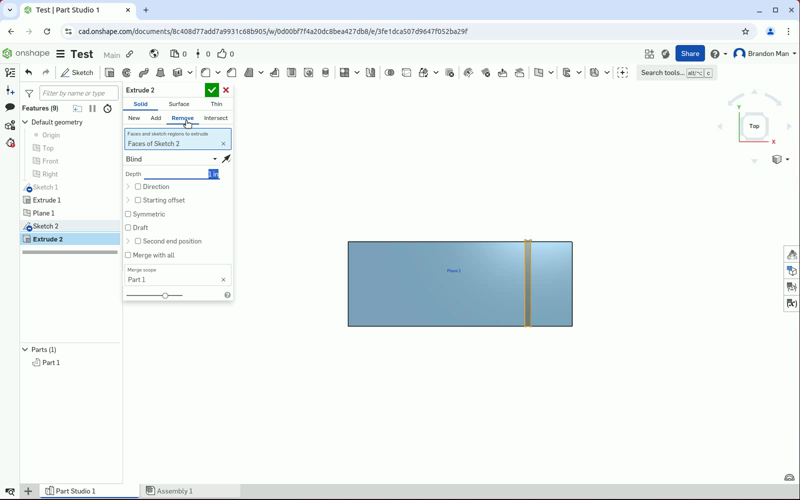
text(0.481)
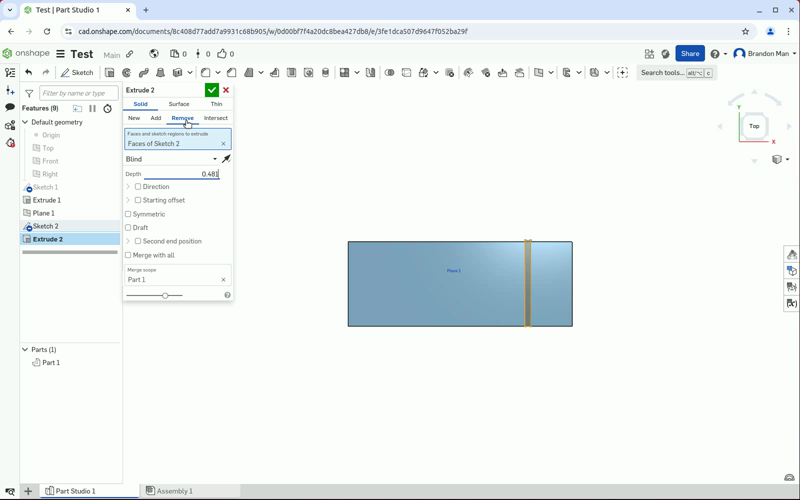
key(tab, 6)
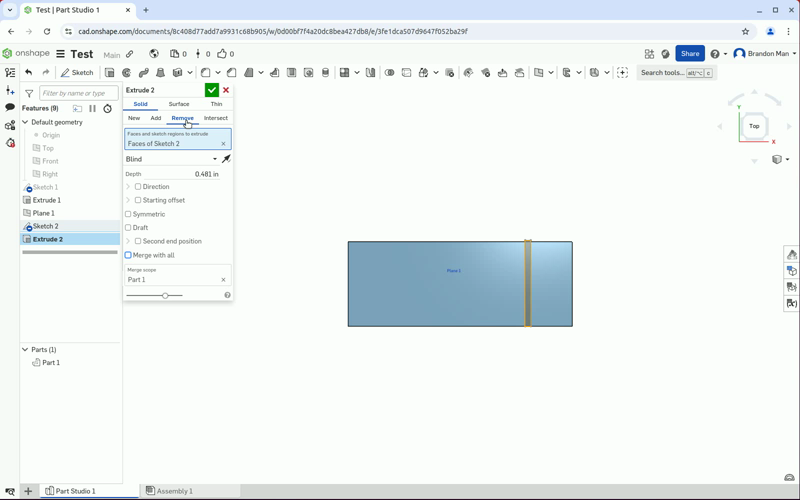
key(space)
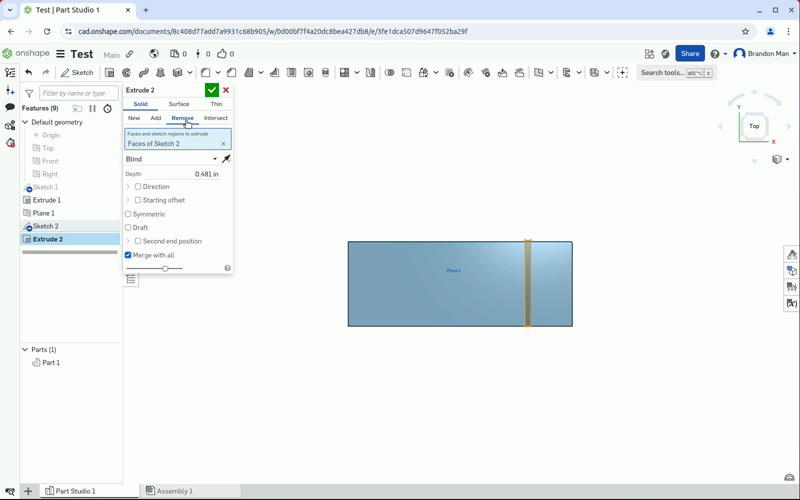
key(enter)
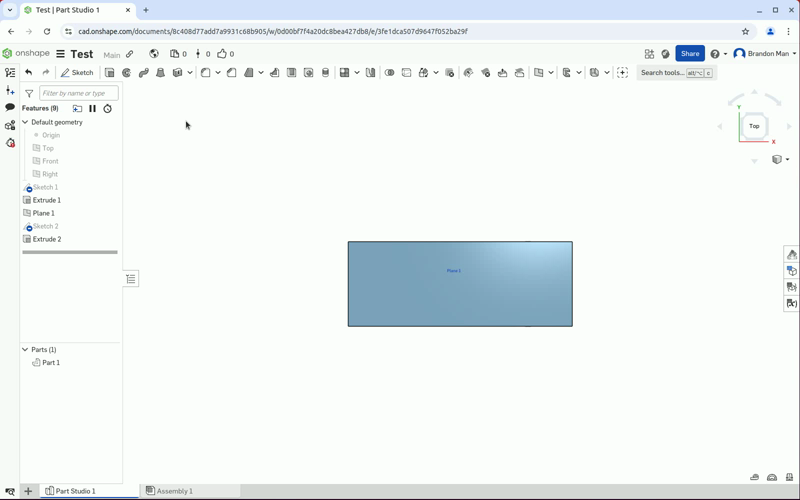
key(shift+h)
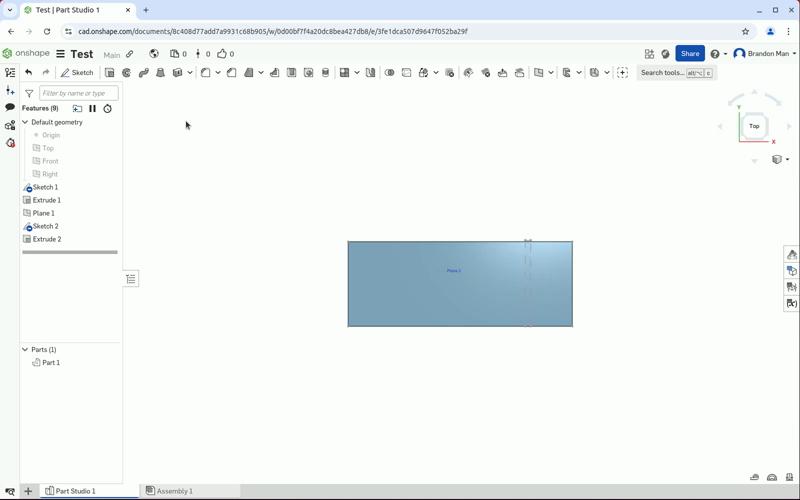
key(shift+h)
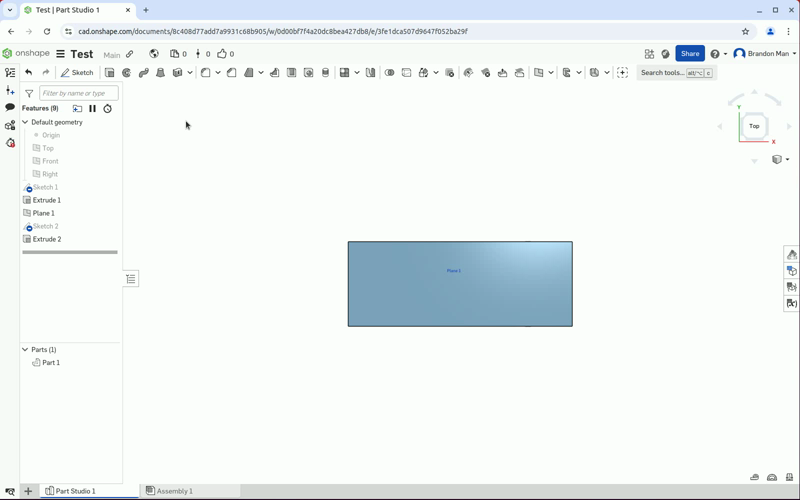
mouse_move(73, 189)
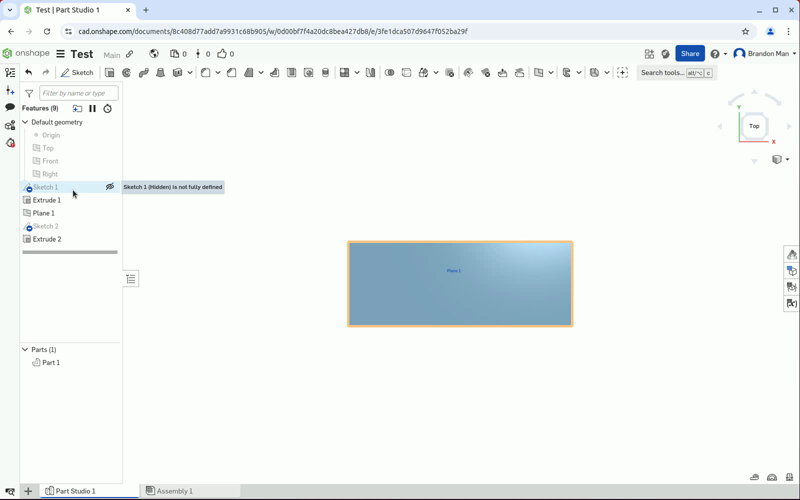
click(73, 189)
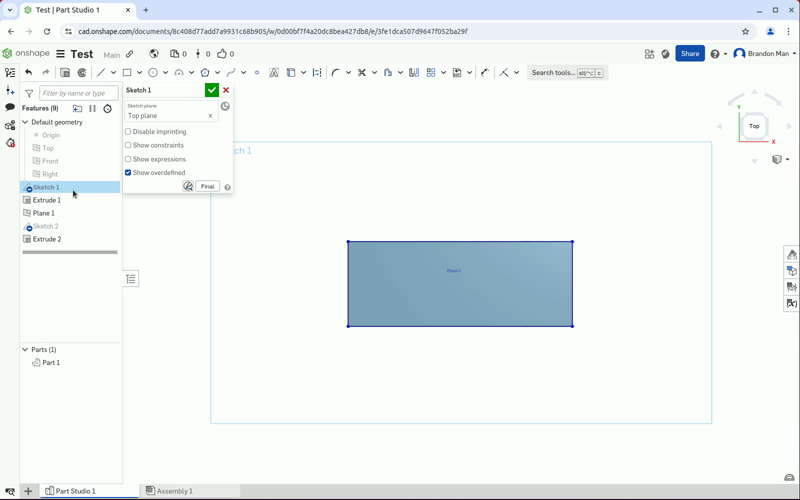
mouse_move(229, 92)
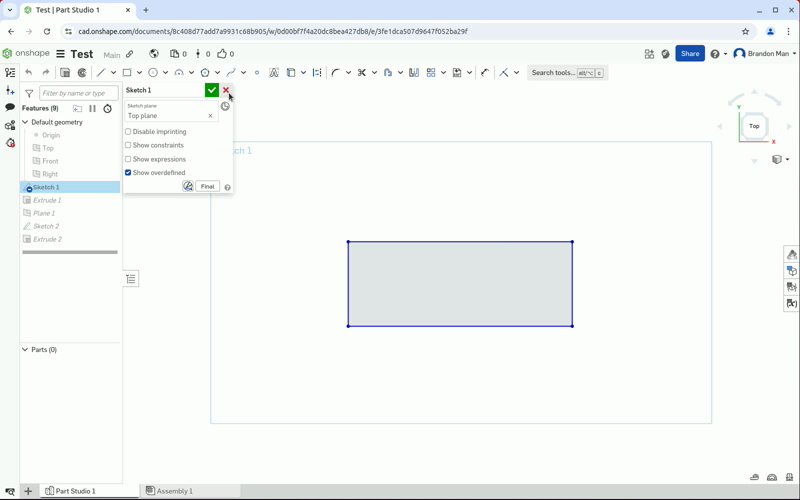
click(229, 92)
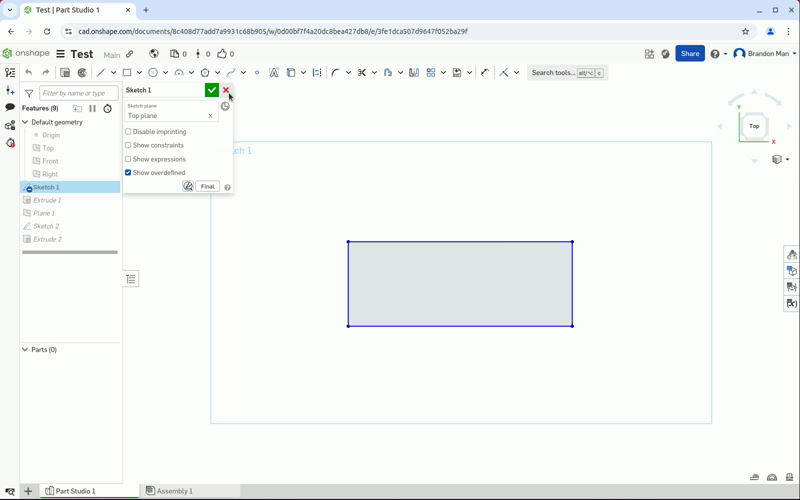
key(shift+s)
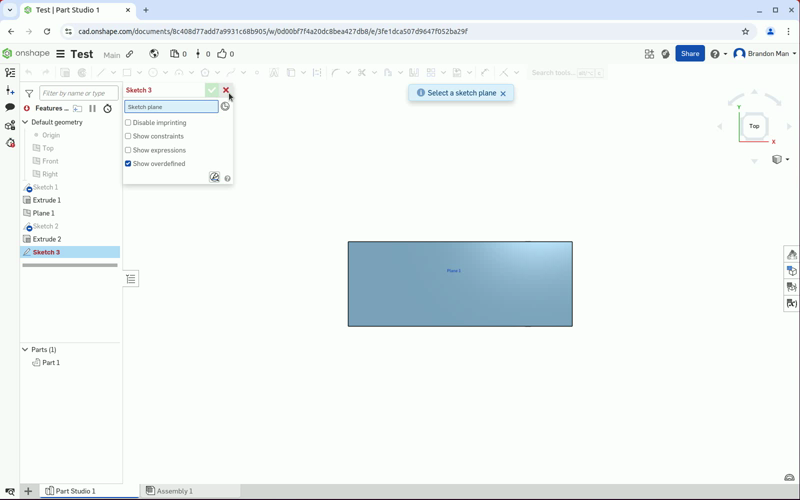
mouse_move(73, 215)
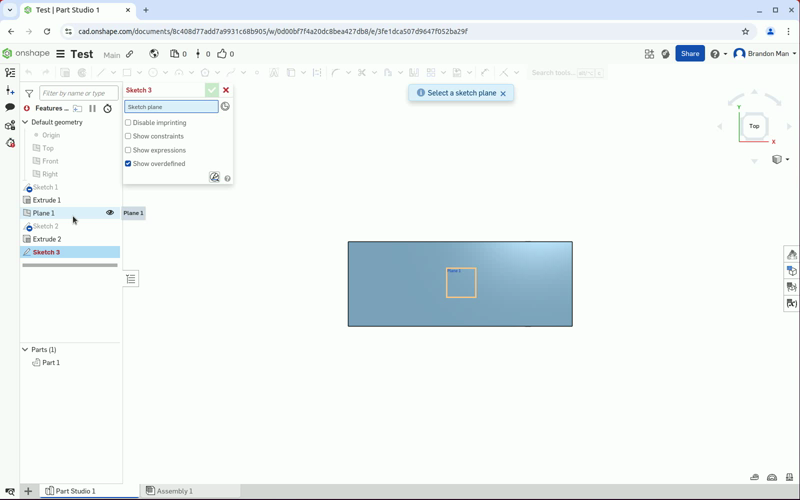
click(73, 215)
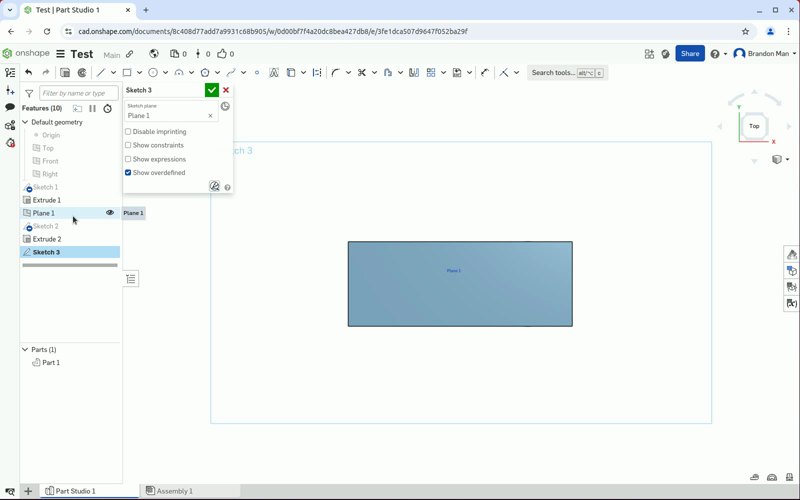
mouse_move(73, 352)
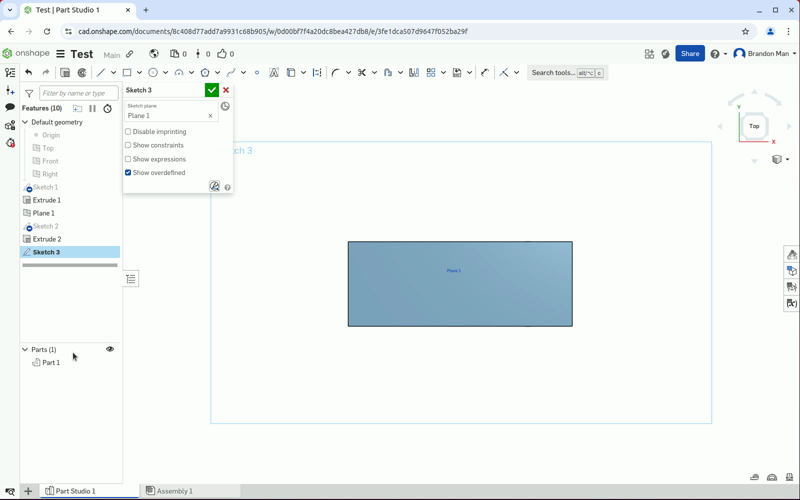
key(y)
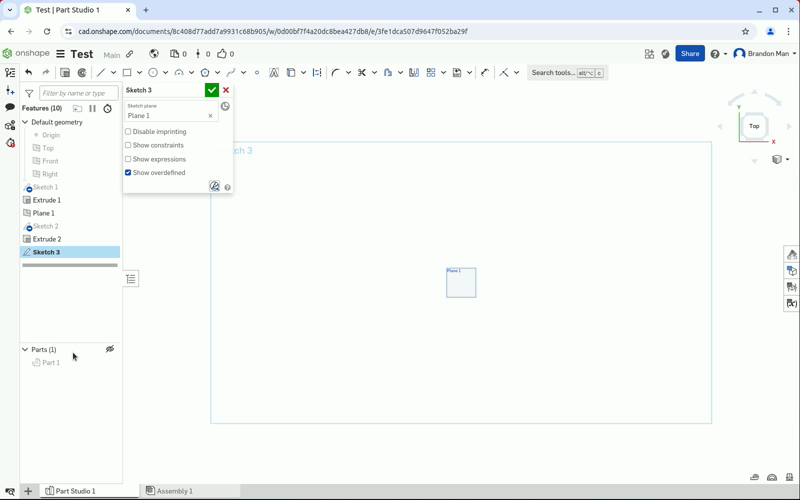
key(l)
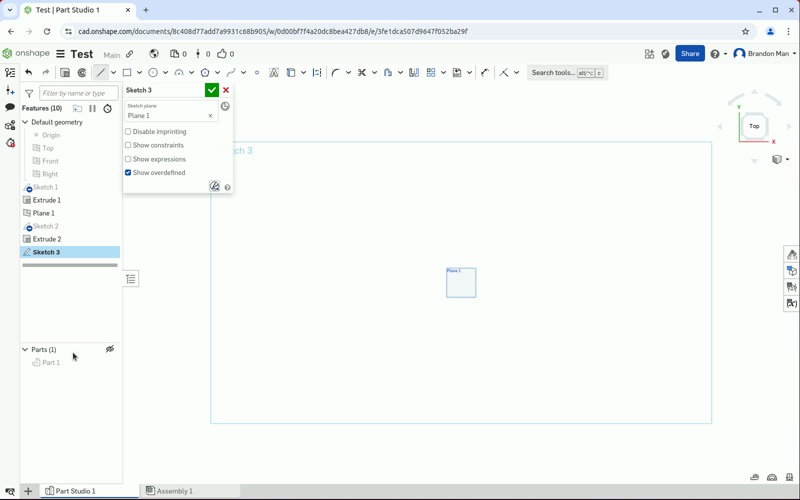
key_down(shift)
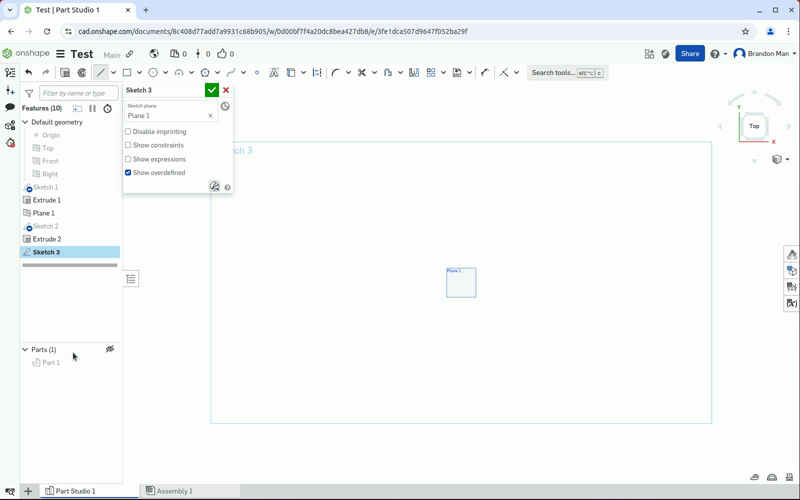
mouse_move(477, 326)
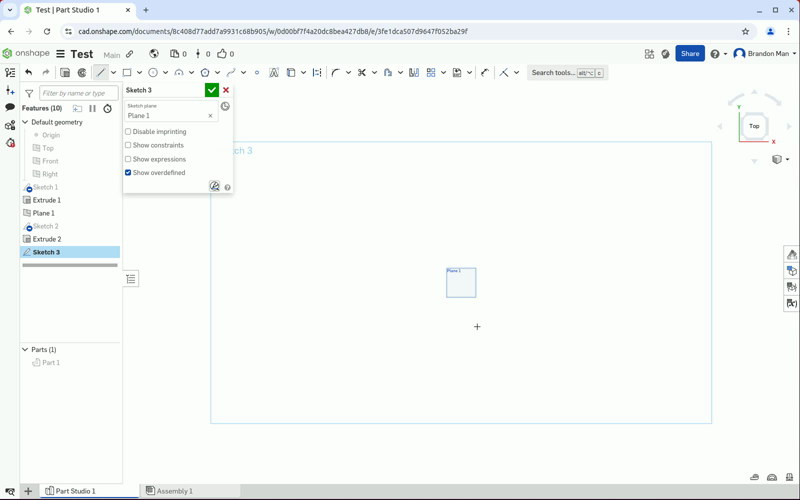
click(477, 326)
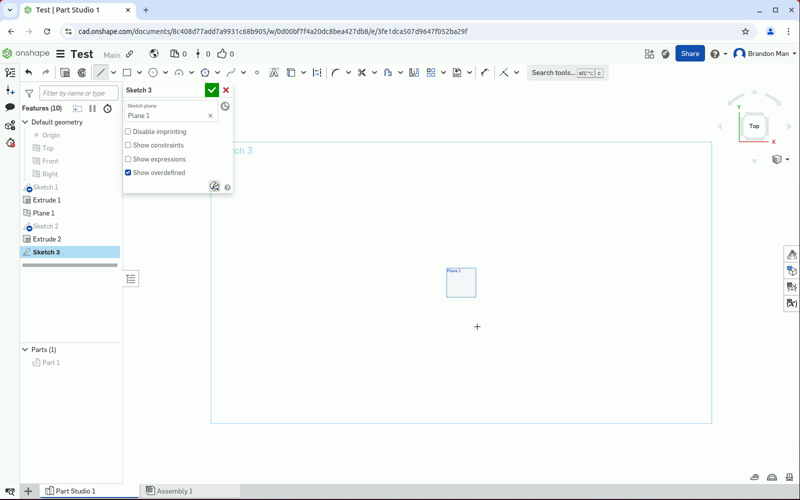
key_up(shift)
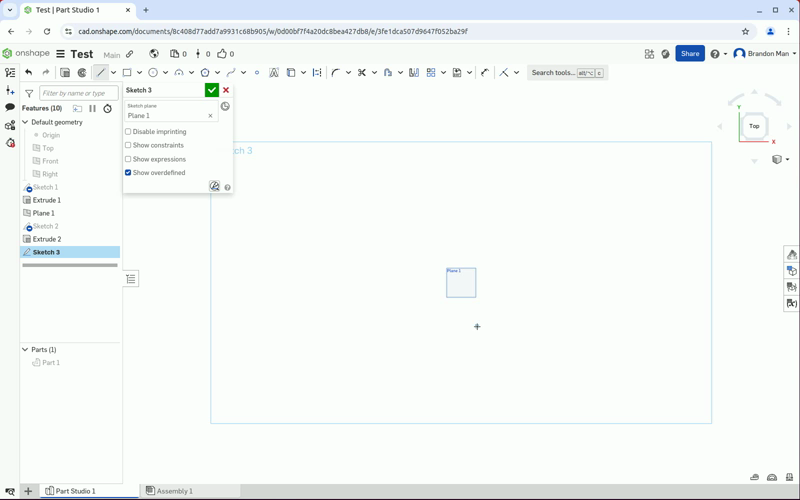
key_down(shift)
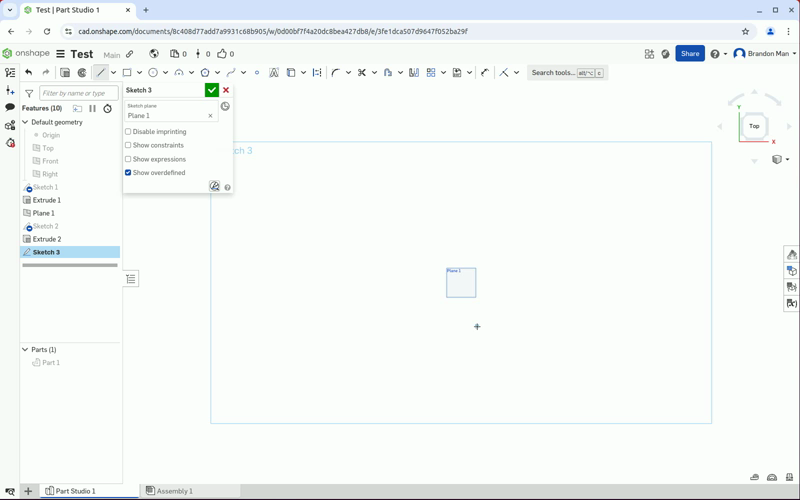
mouse_move(507, 326)
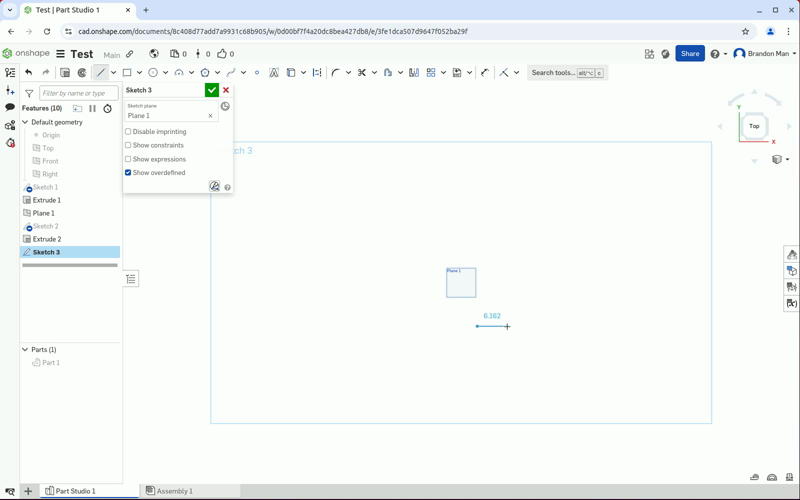
mouse_move(482, 326)
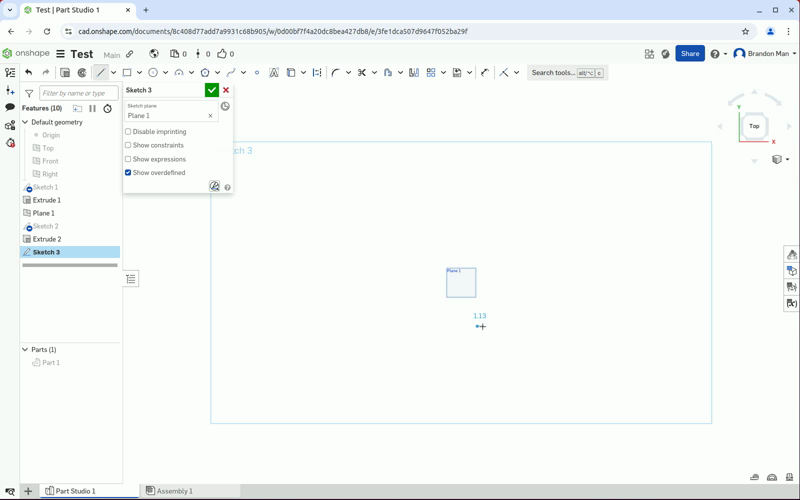
scroll(6)
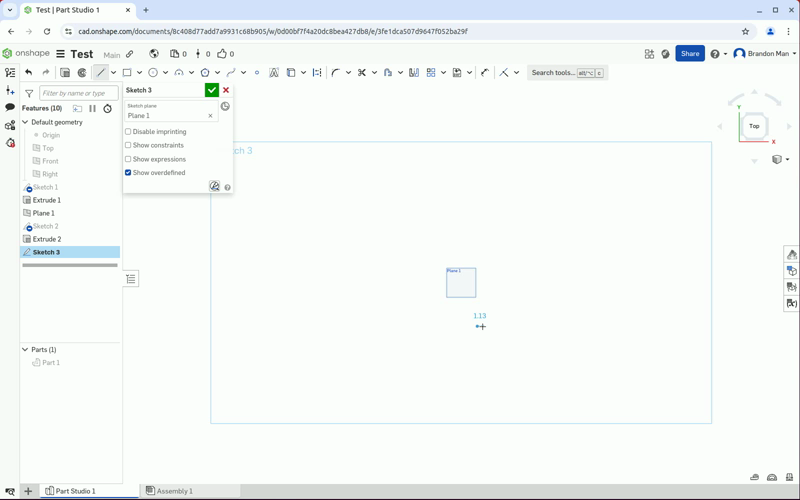
scroll(6)
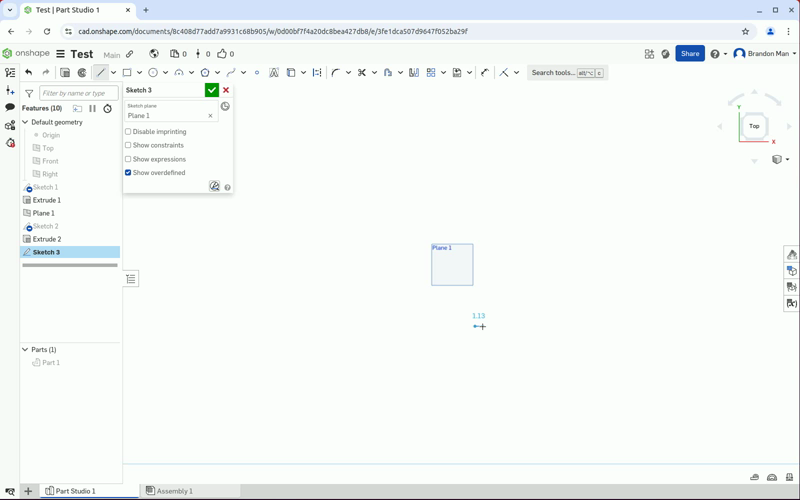
scroll(6)
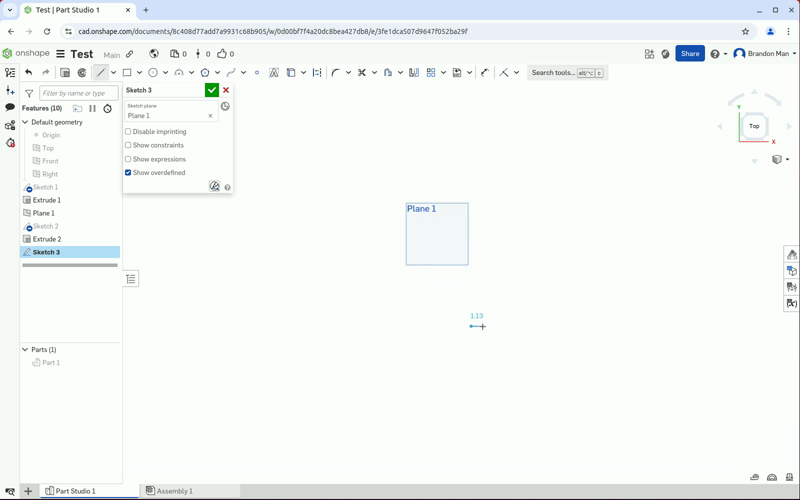
scroll(6)
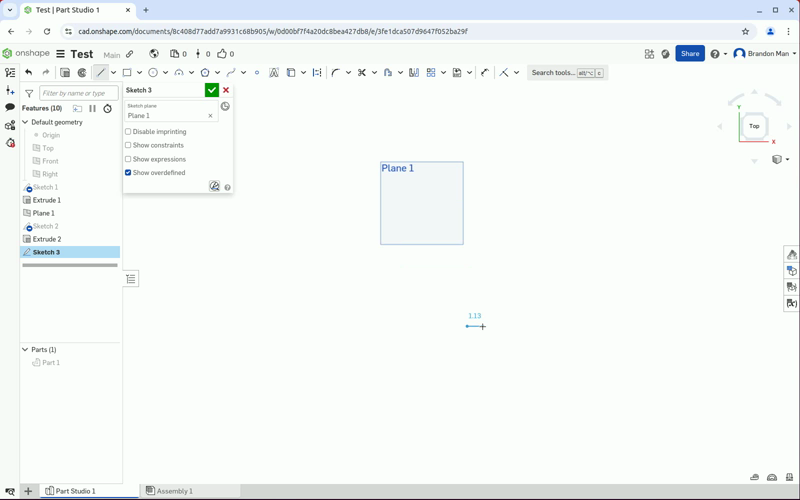
scroll(6)
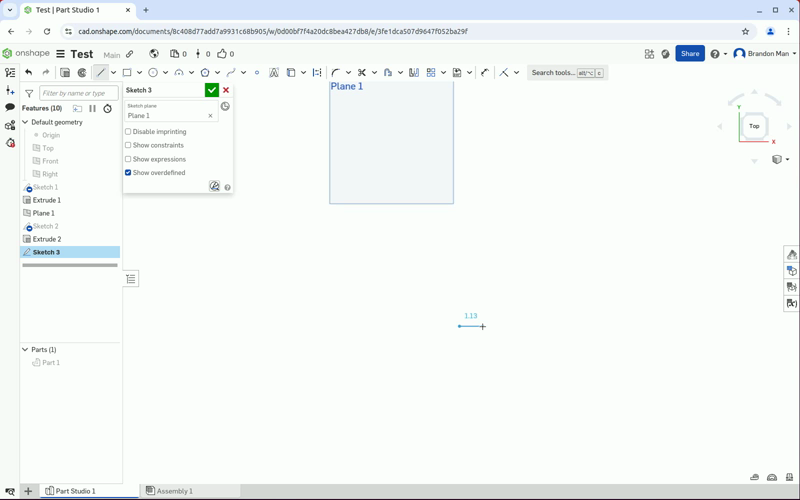
scroll(6)
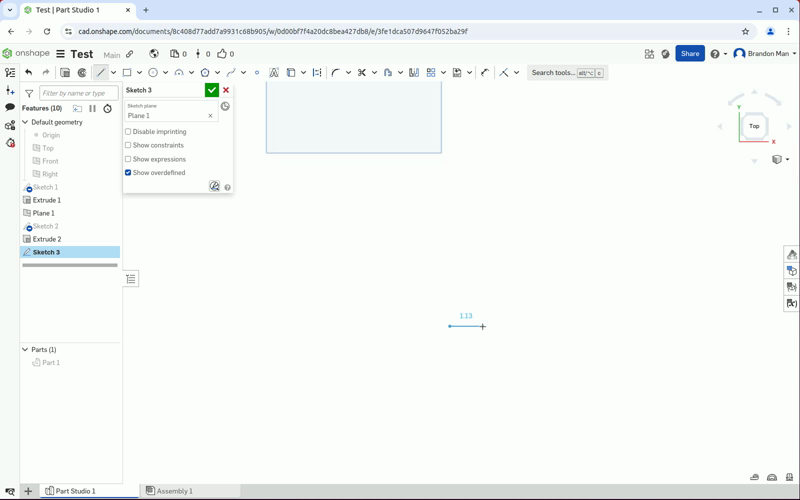
scroll(6)
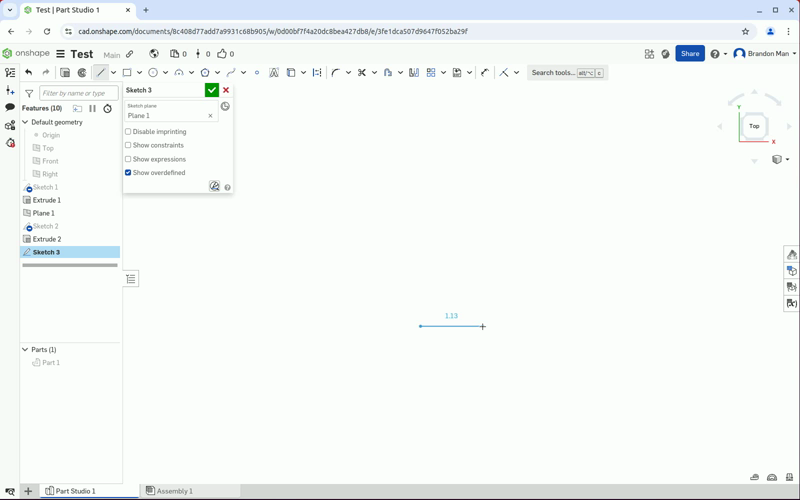
click(482, 326)
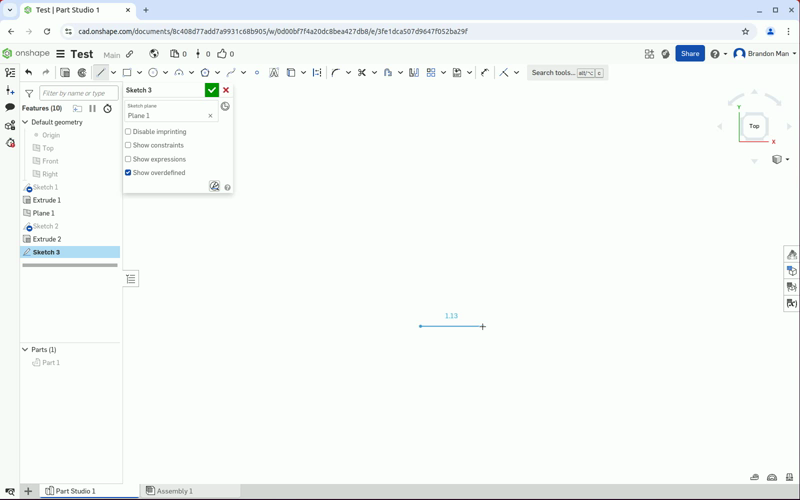
scroll(-6)
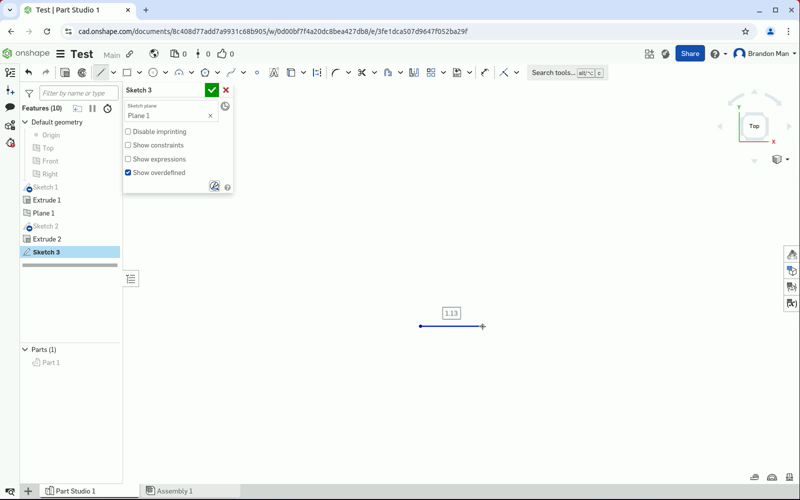
scroll(-6)
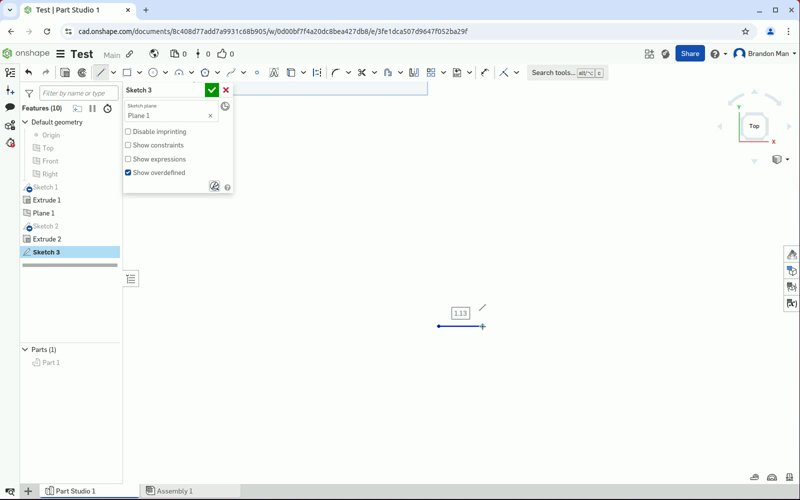
scroll(-6)
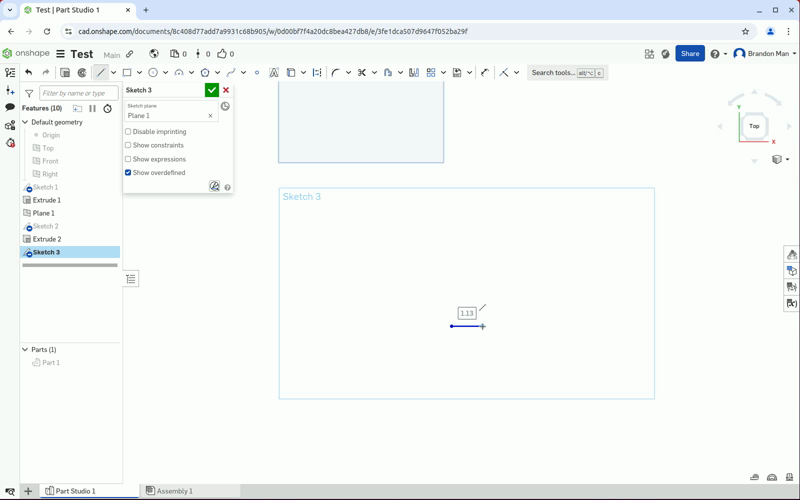
scroll(-6)
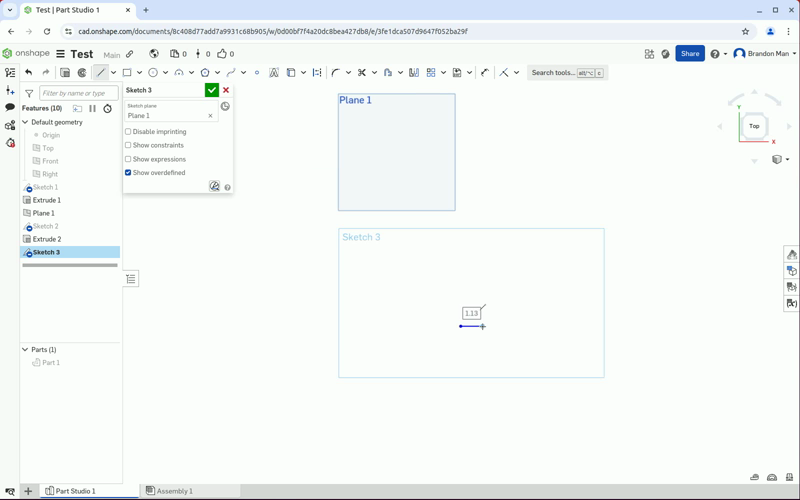
scroll(-6)
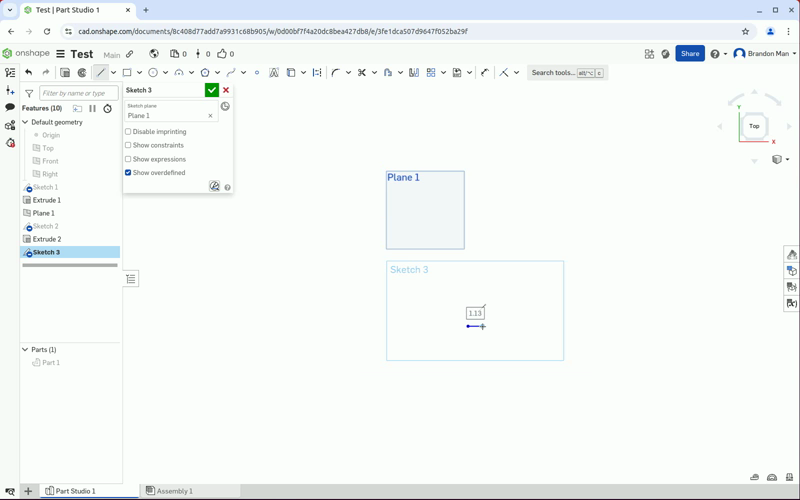
scroll(-6)
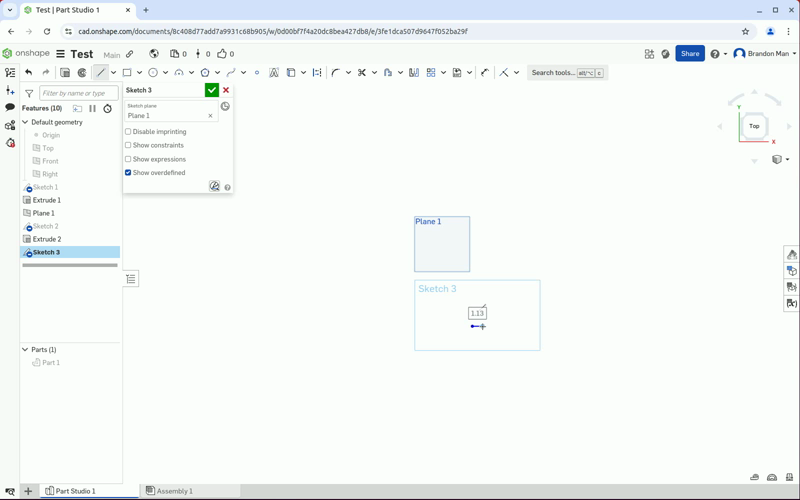
scroll(-6)
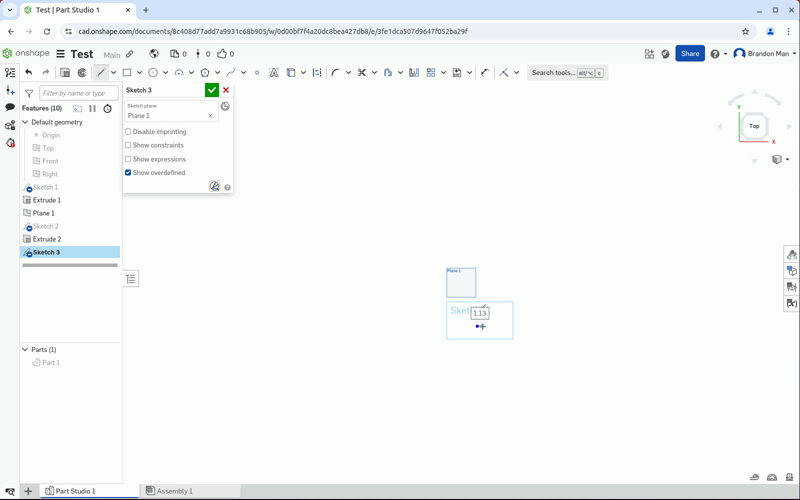
key_up(shift)
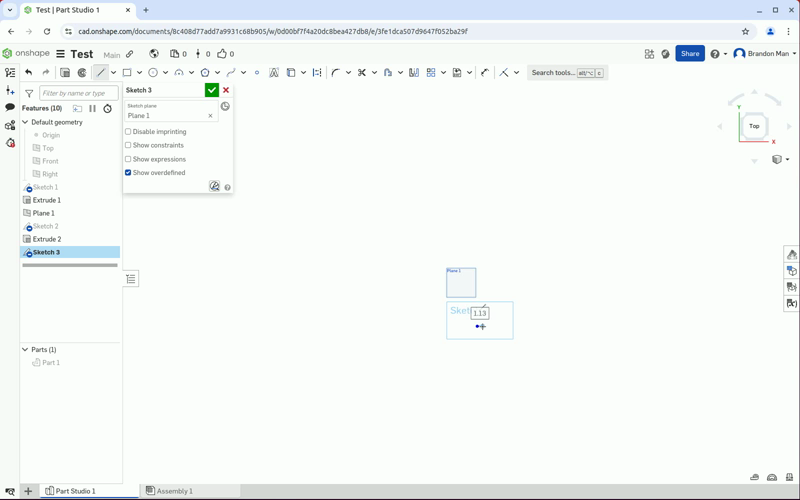
key_down(shift)
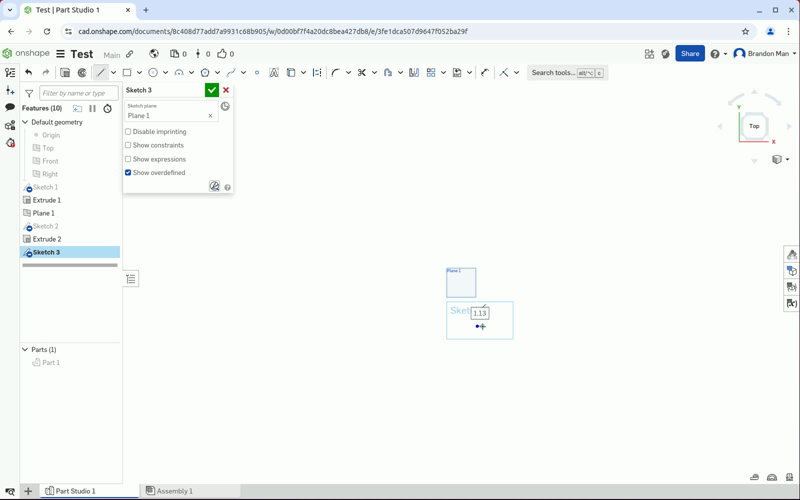
mouse_move(482, 240)
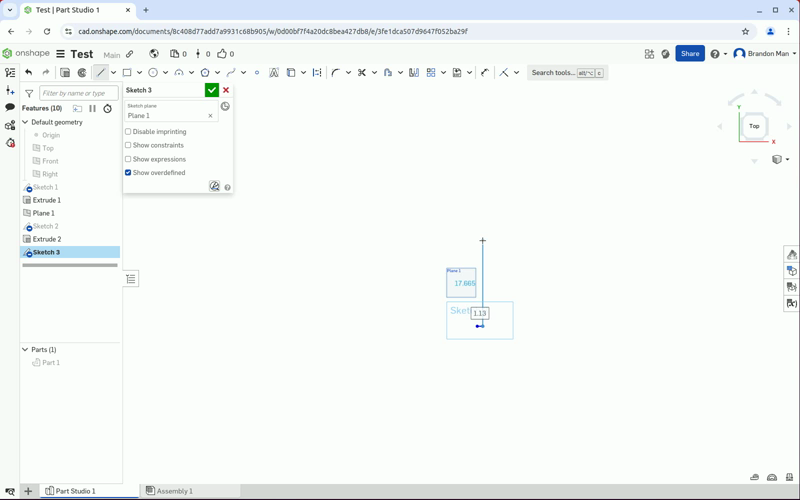
click(482, 240)
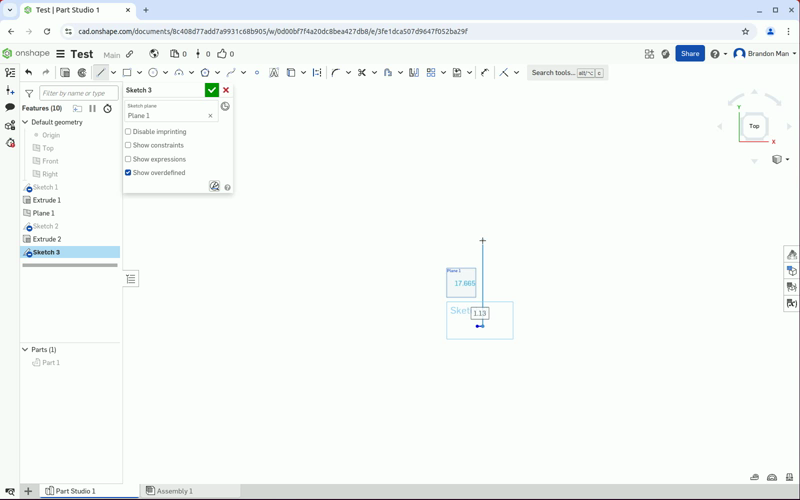
key_up(shift)
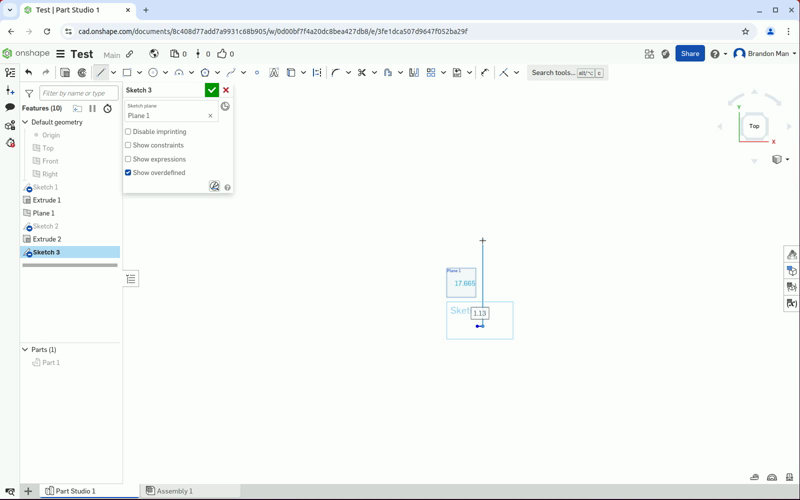
key_down(shift)
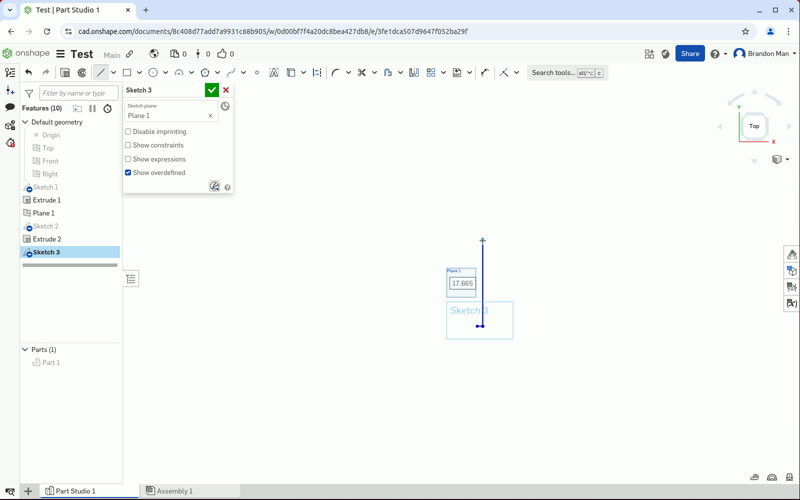
mouse_move(512, 240)
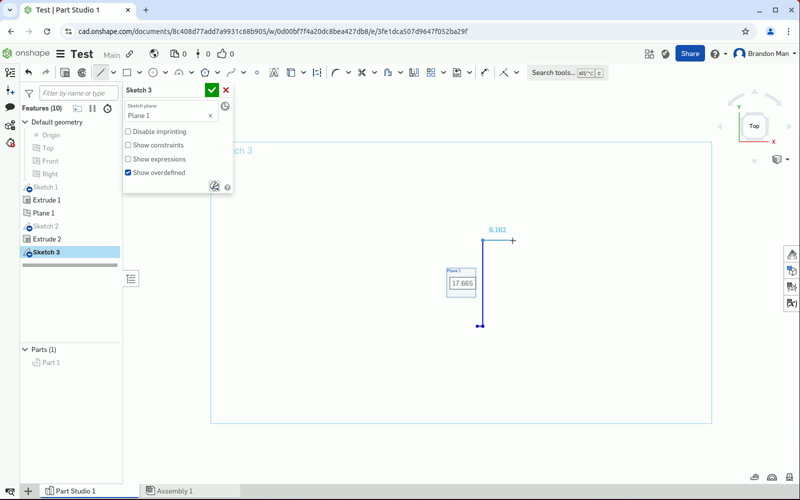
mouse_move(477, 240)
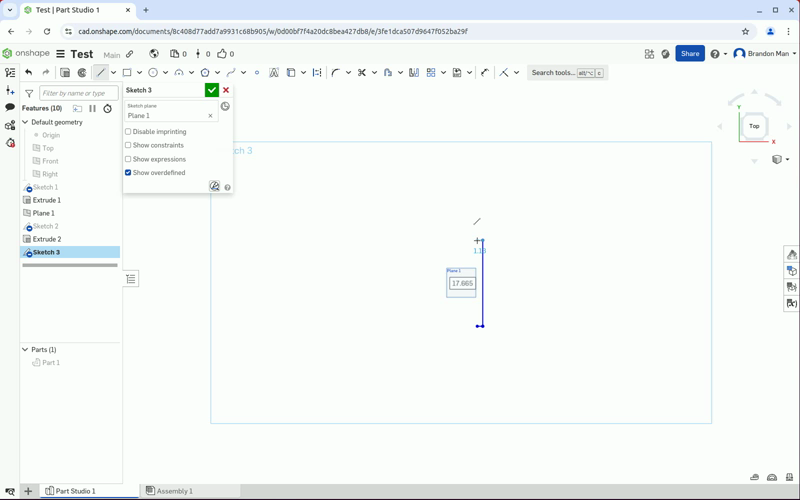
scroll(6)
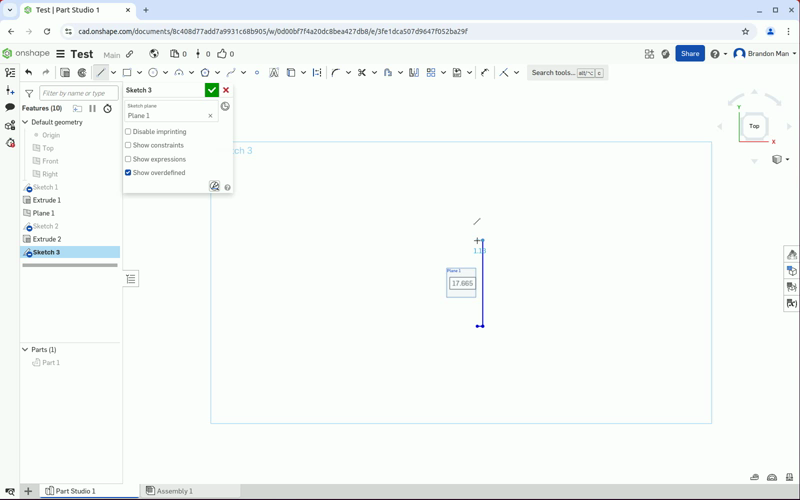
scroll(6)
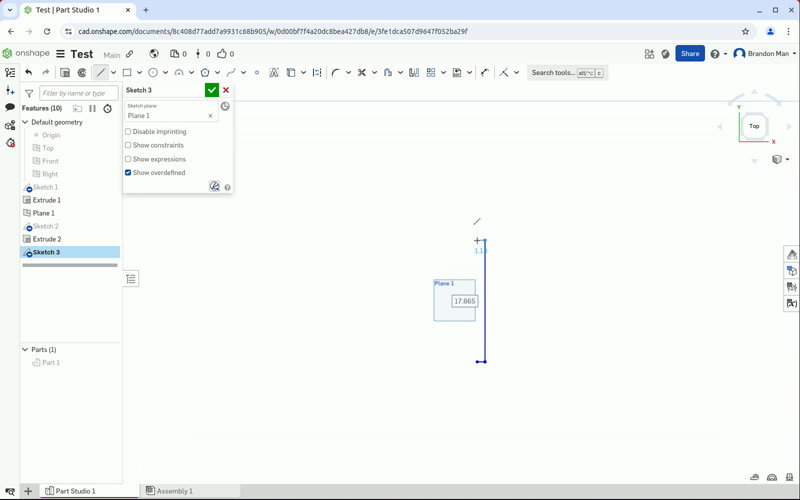
scroll(6)
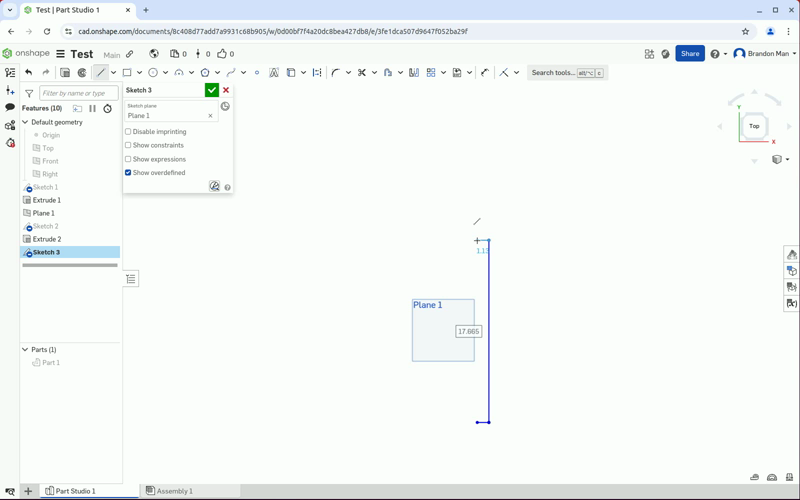
scroll(6)
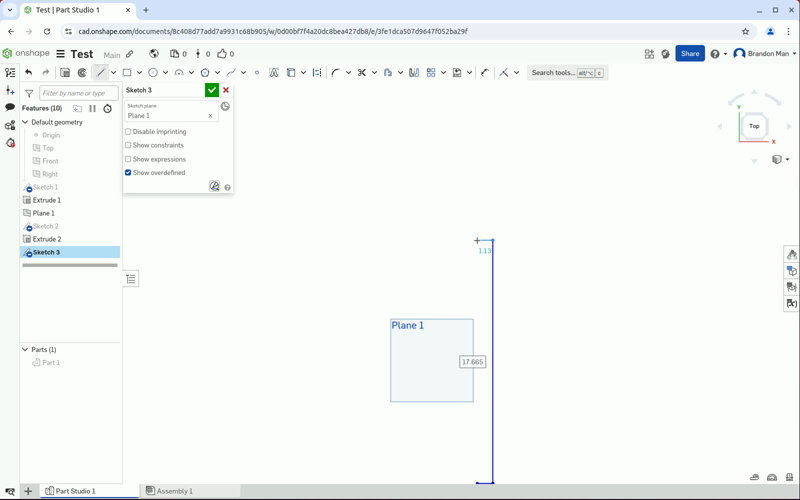
scroll(6)
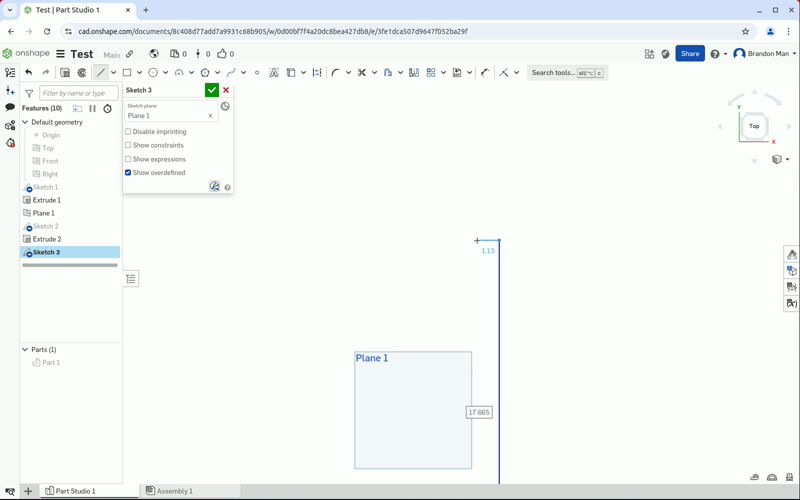
scroll(6)
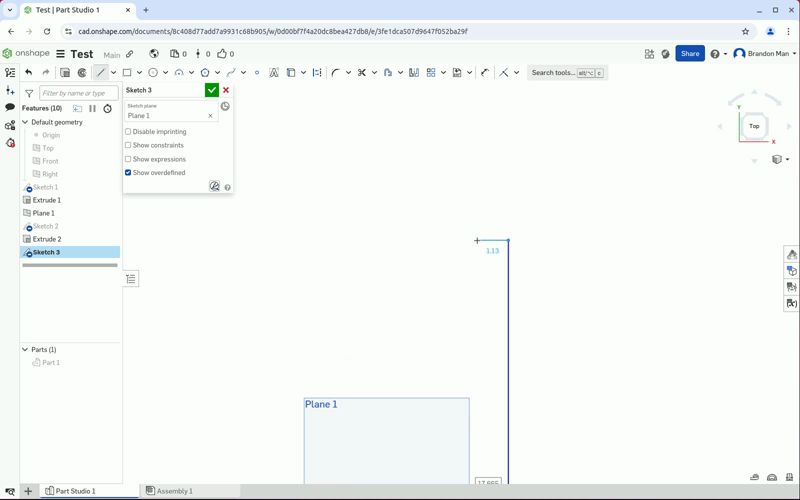
scroll(6)
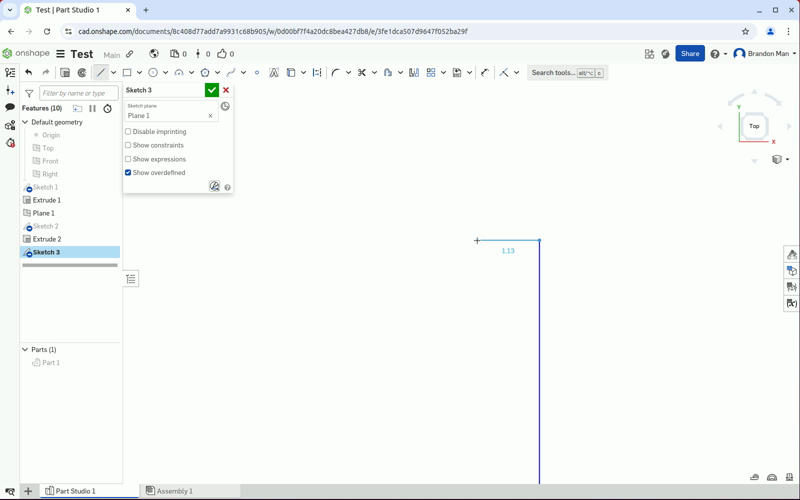
click(477, 240)
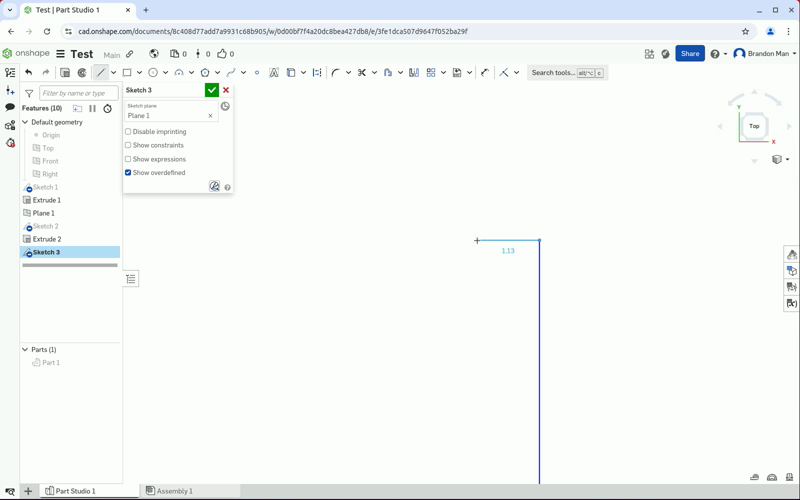
scroll(-6)
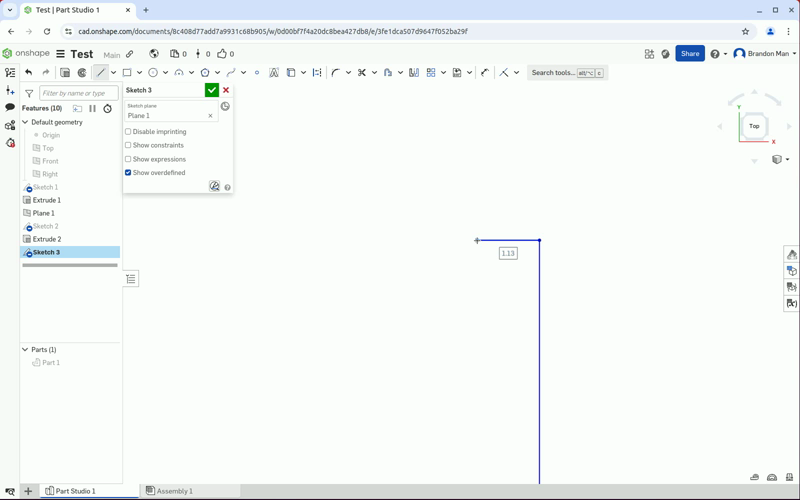
scroll(-6)
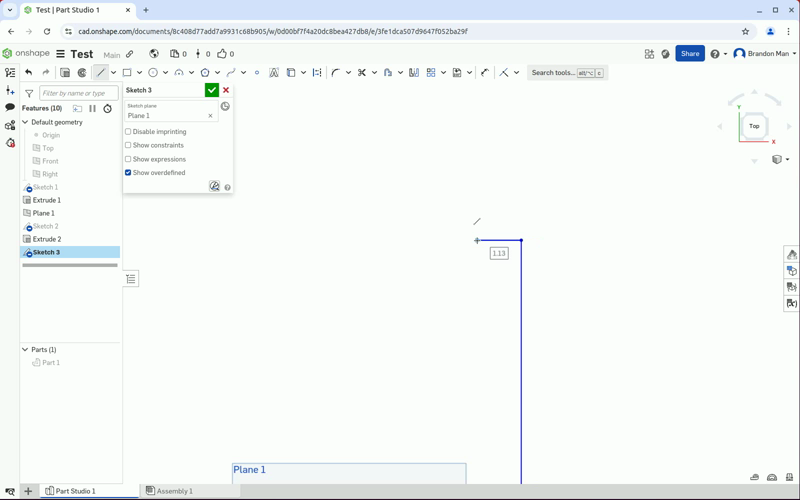
scroll(-6)
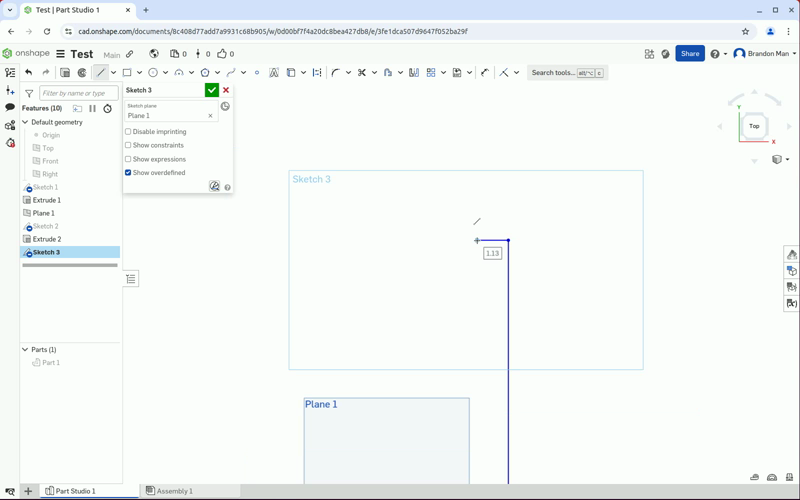
scroll(-6)
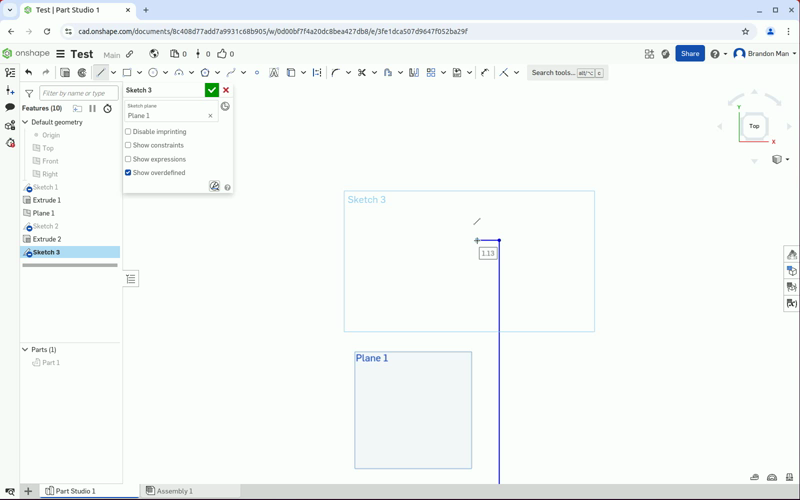
scroll(-6)
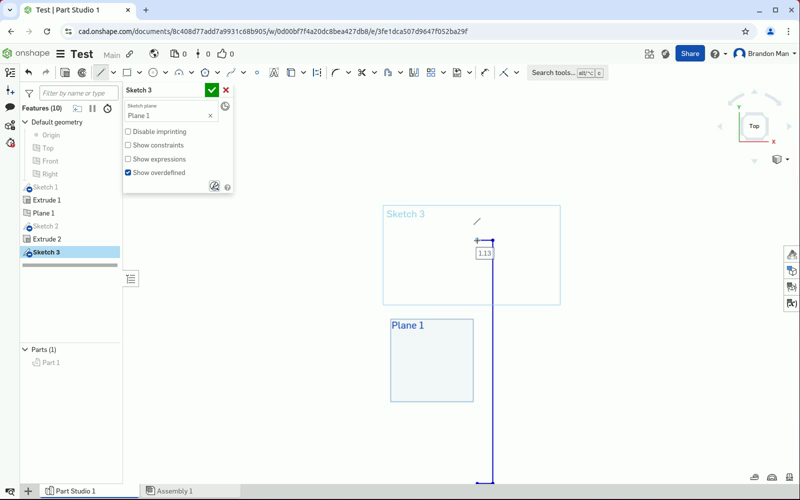
scroll(-6)
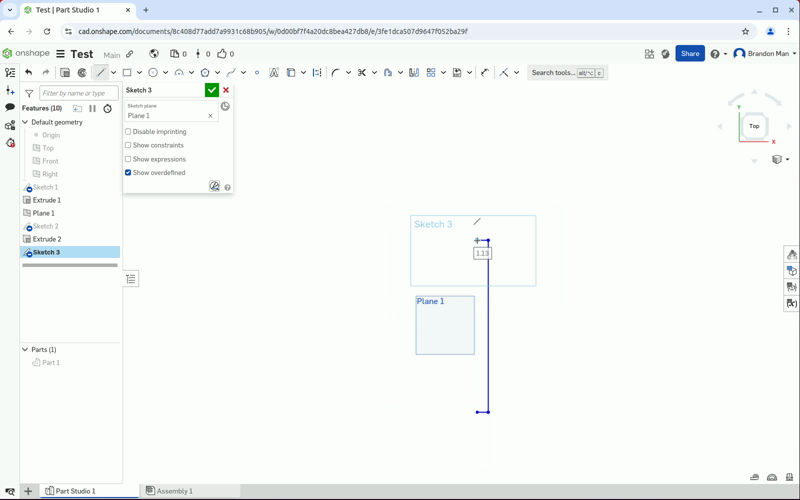
scroll(-6)
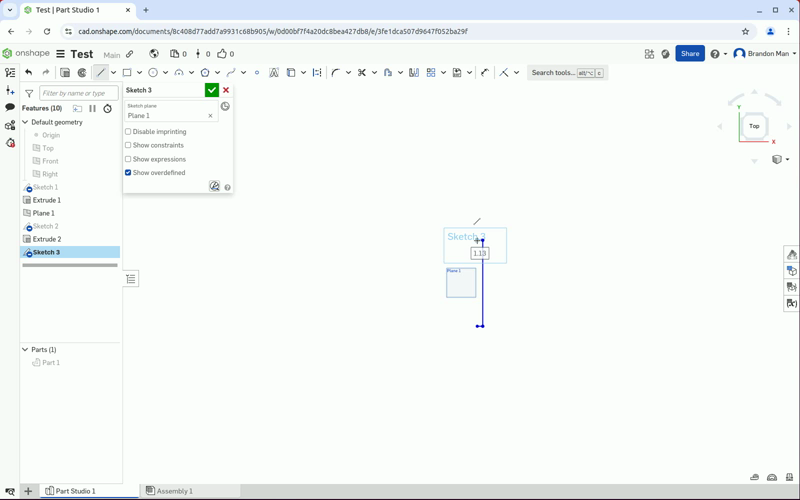
key_up(shift)
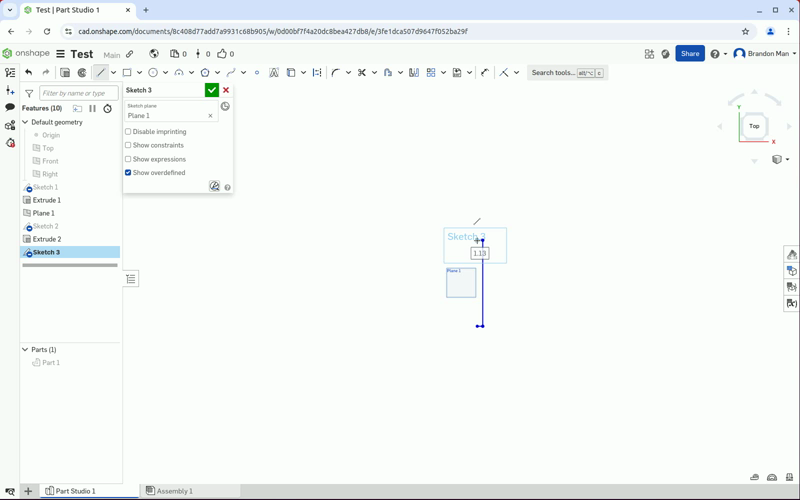
key_down(shift)
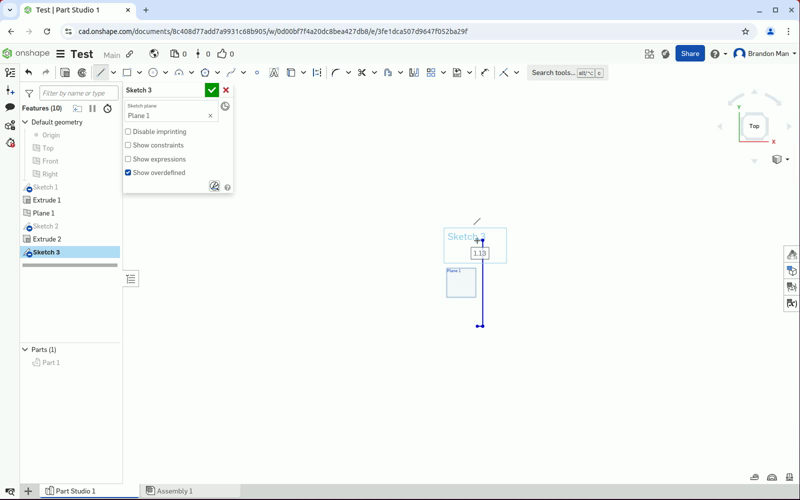
mouse_move(477, 326)
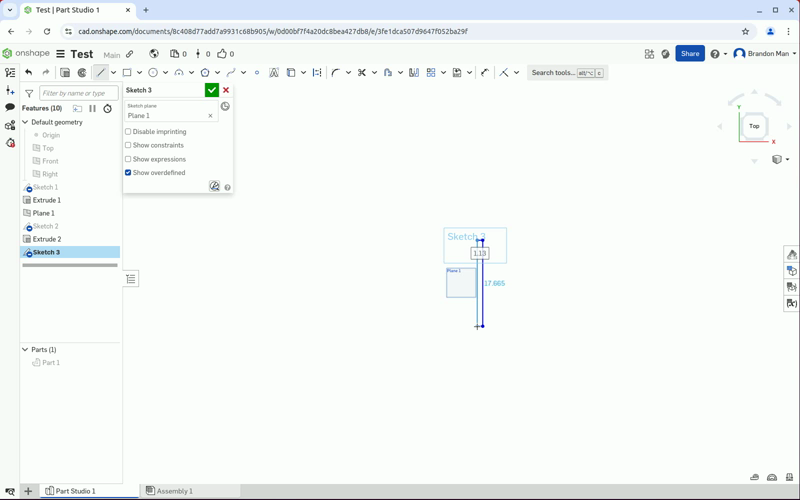
key_up(shift)
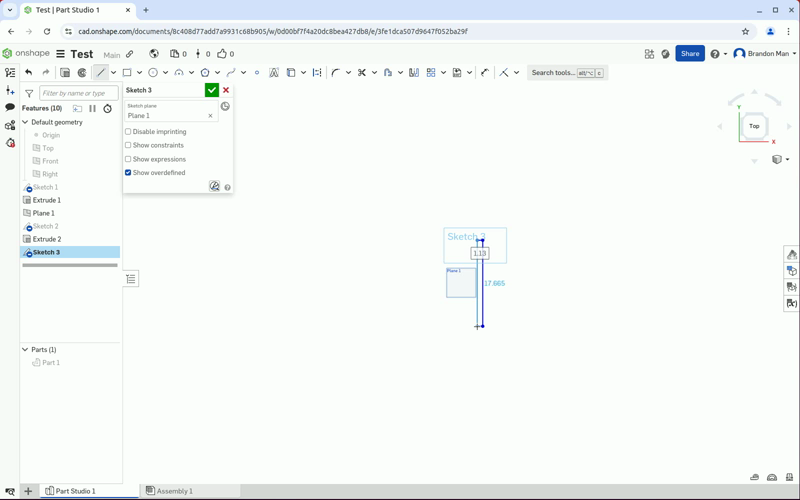
click(477, 326)
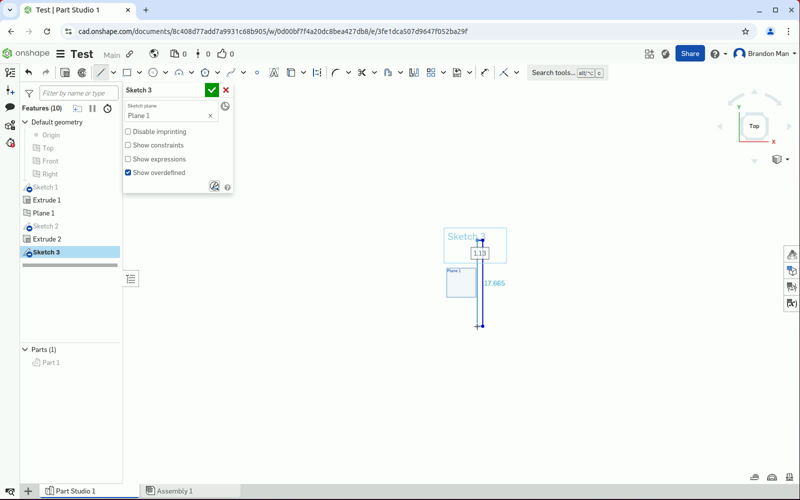
key(esc)
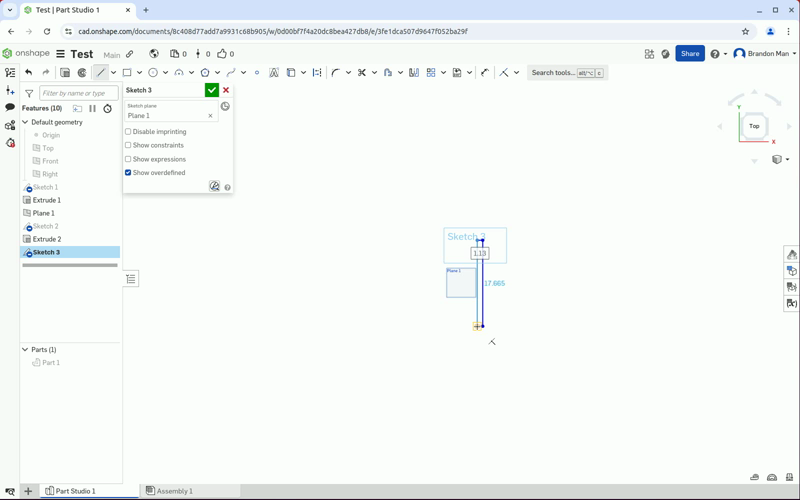
mouse_move(481, 325)
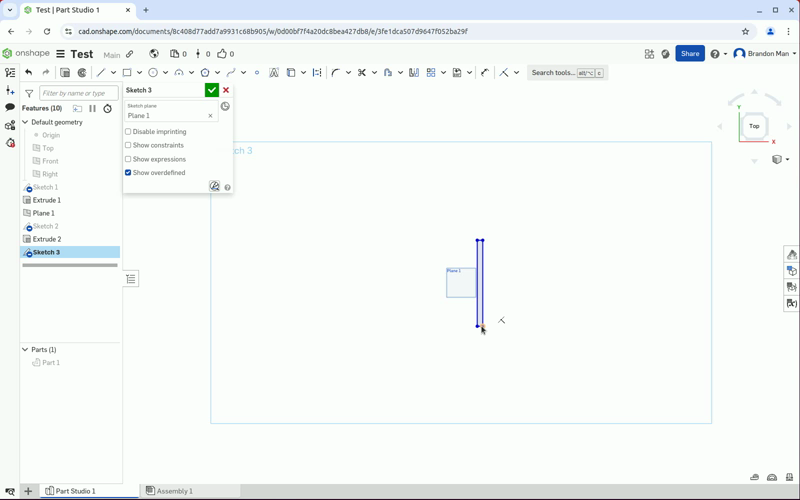
scroll(6)
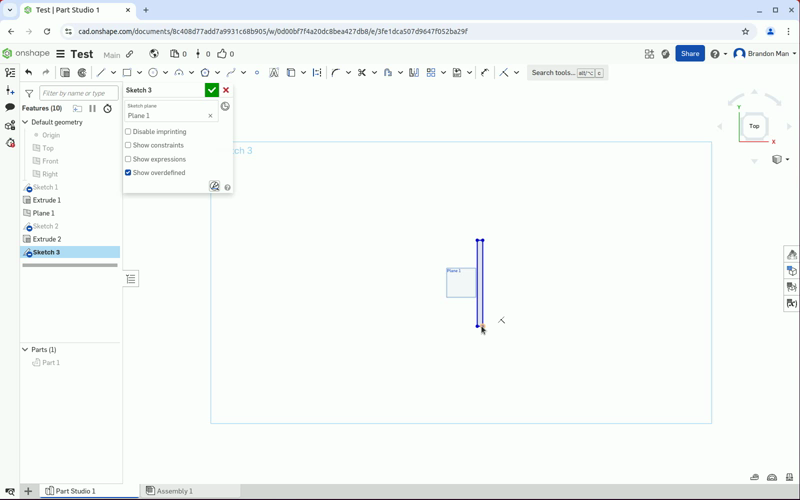
scroll(6)
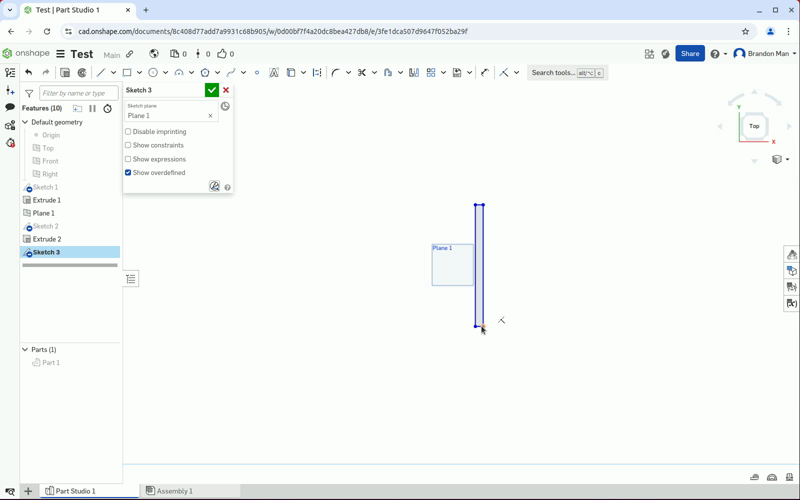
scroll(6)
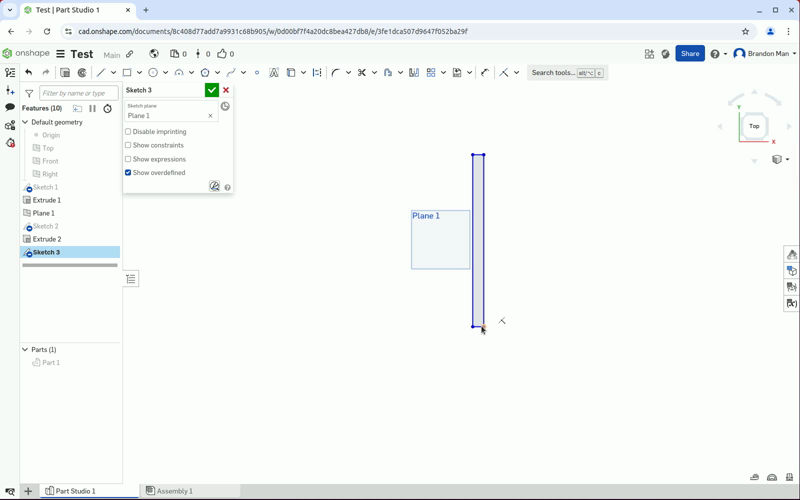
scroll(6)
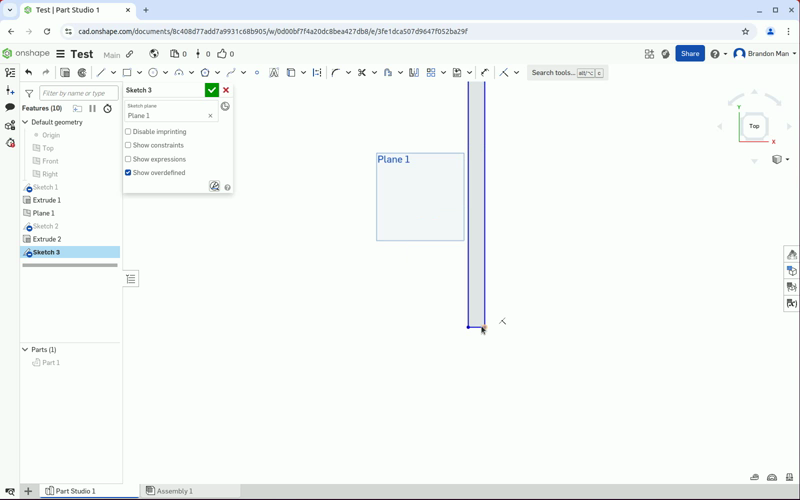
scroll(6)
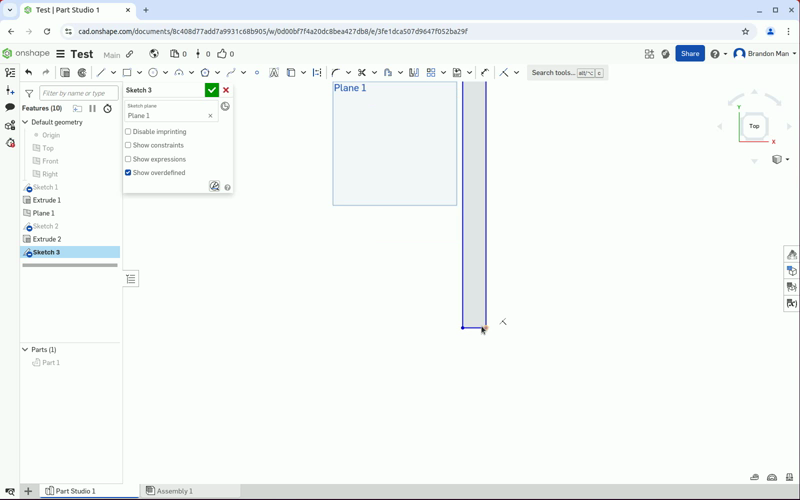
scroll(6)
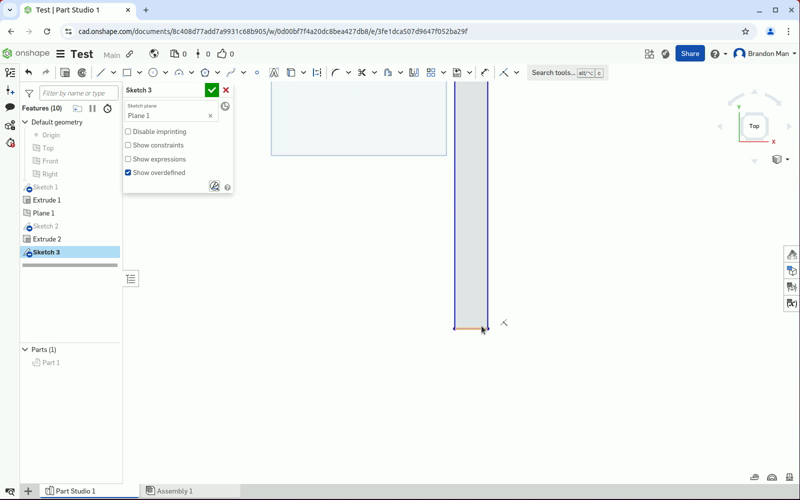
scroll(6)
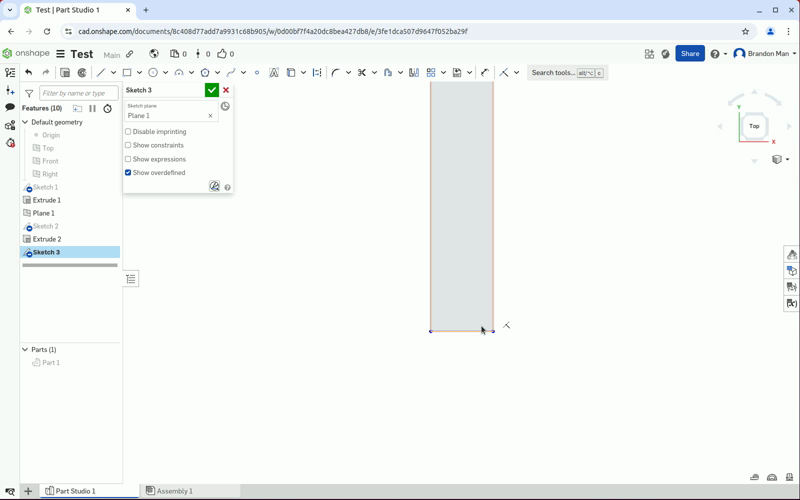
click(481, 325)
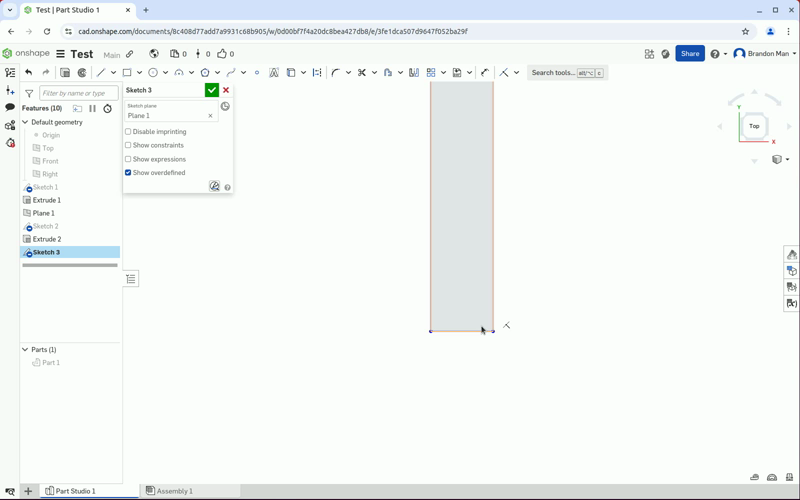
scroll(-6)
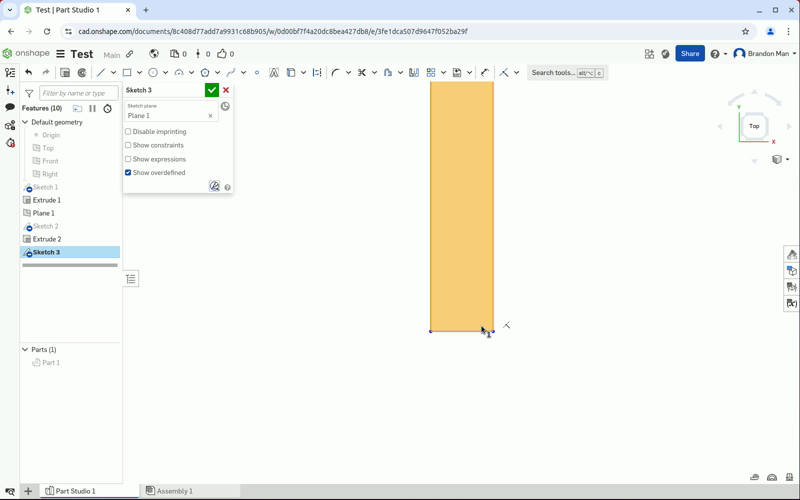
scroll(-6)
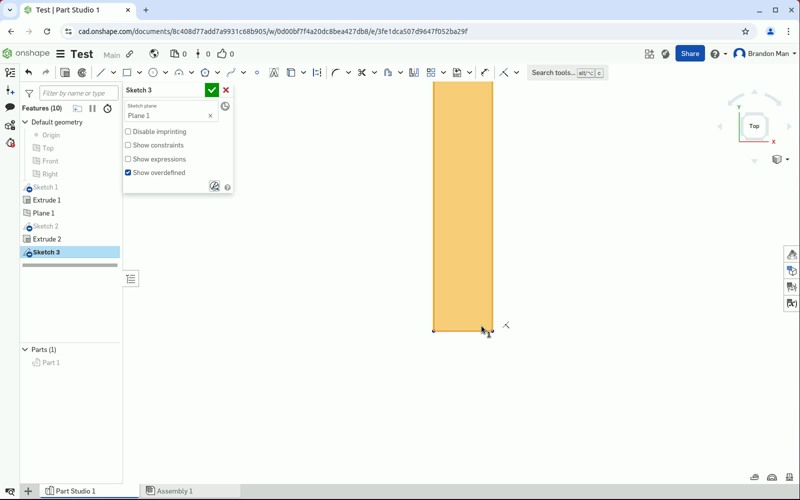
scroll(-6)
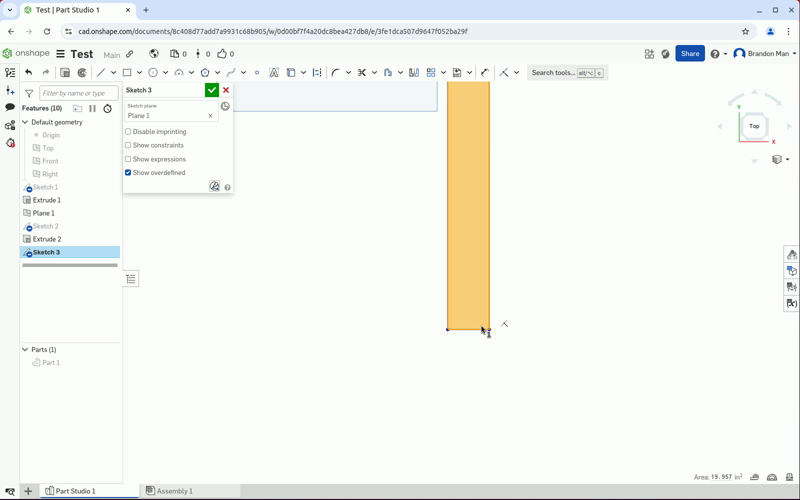
scroll(-6)
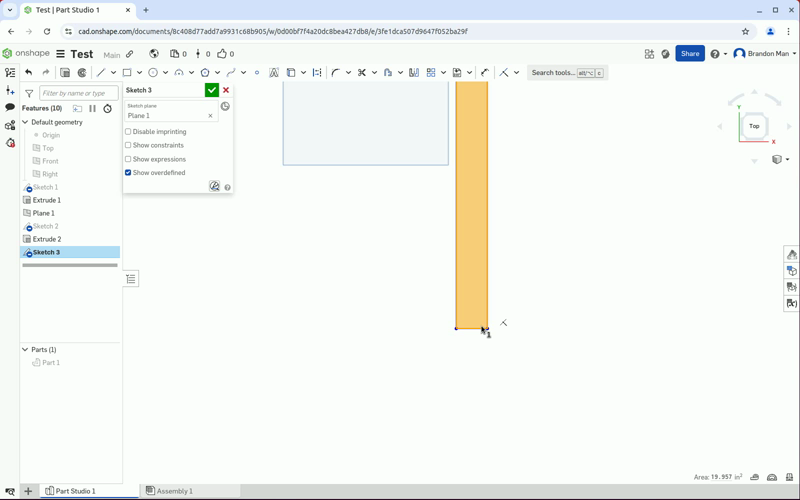
scroll(-6)
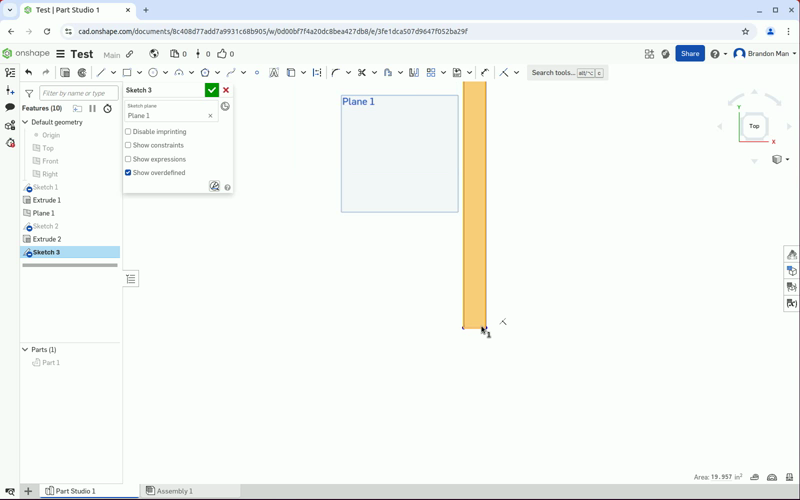
scroll(-6)
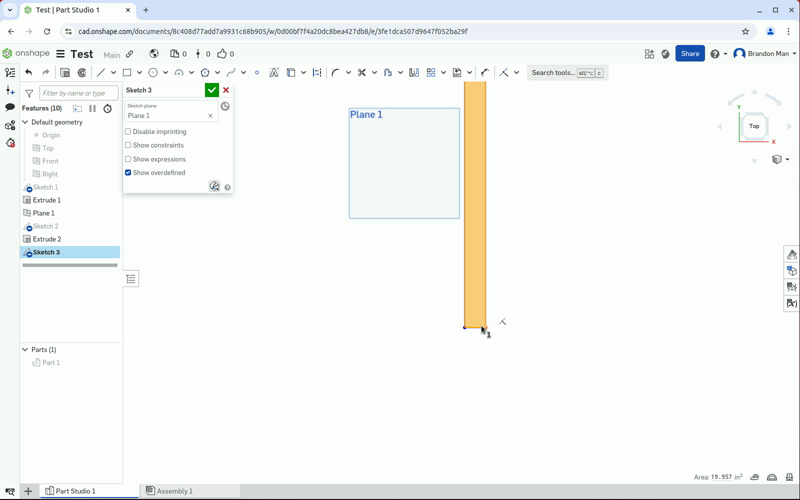
scroll(-6)
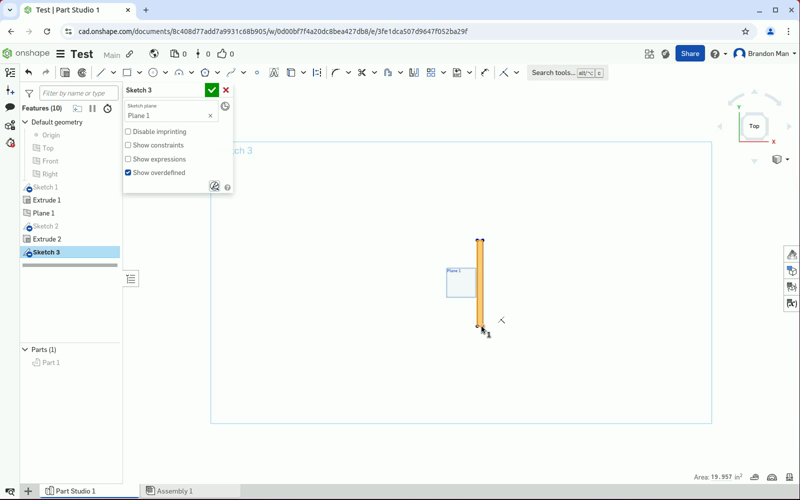
mouse_move(73, 352)
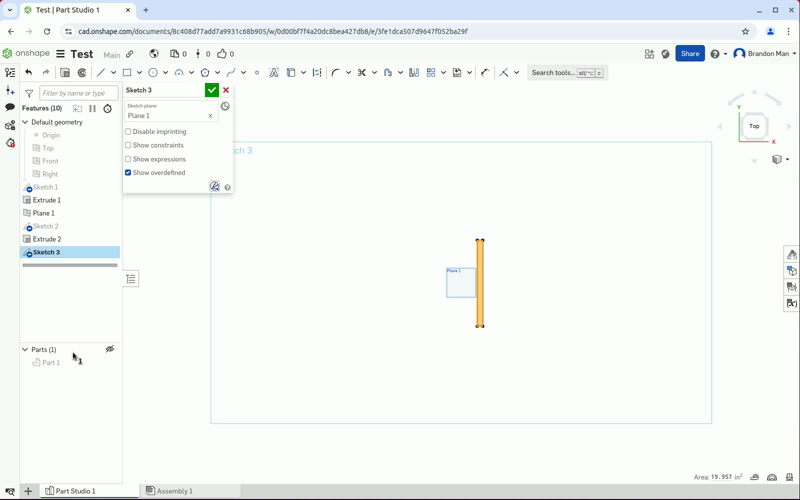
key(shift+y)
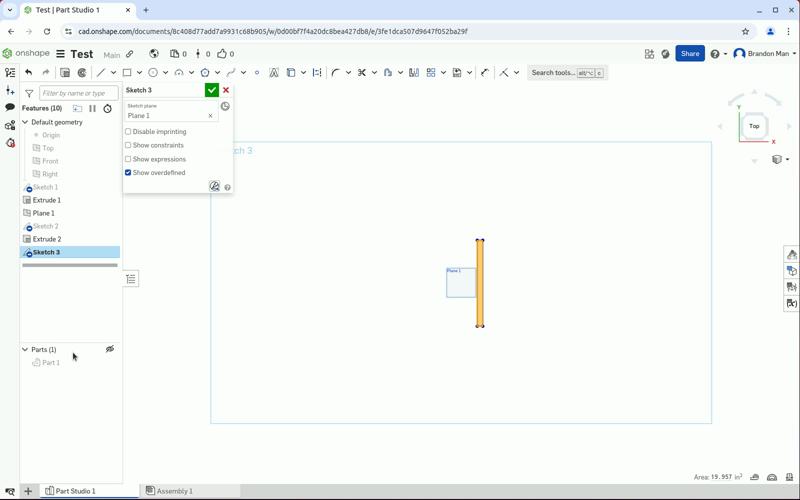
key(shift+e)
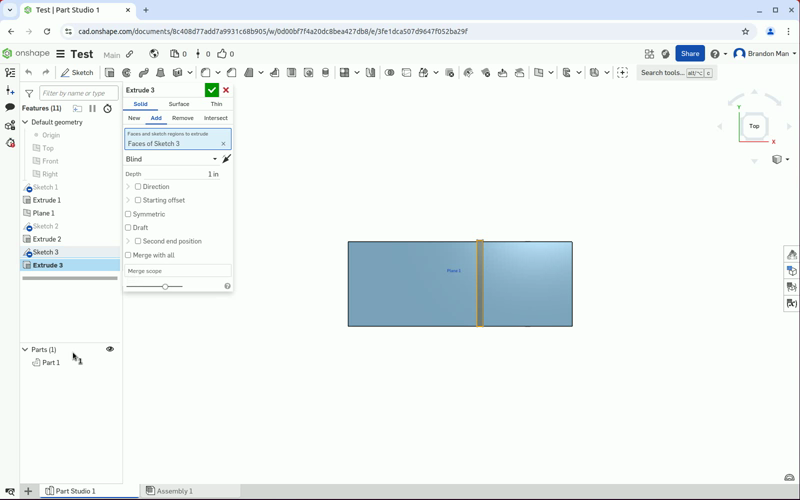
mouse_move(143, 106)
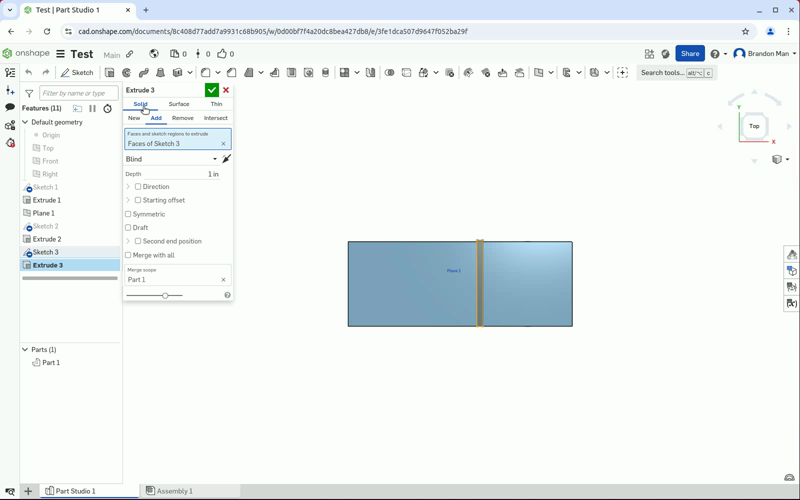
click(143, 106)
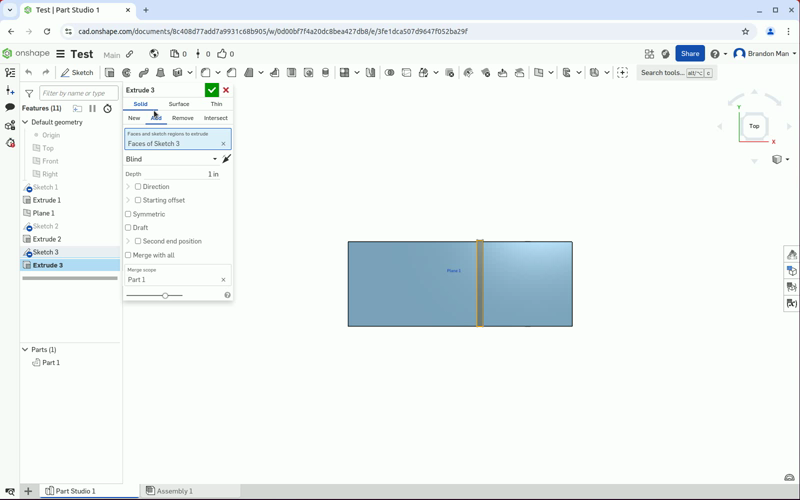
mouse_move(186, 120)
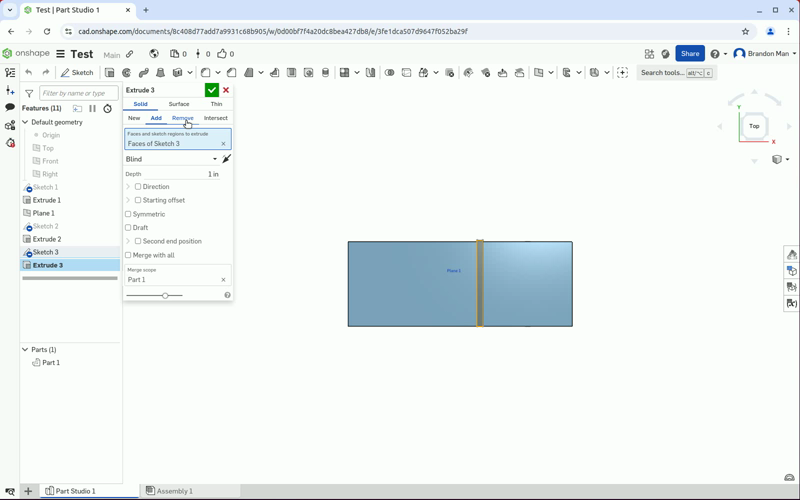
click(186, 120)
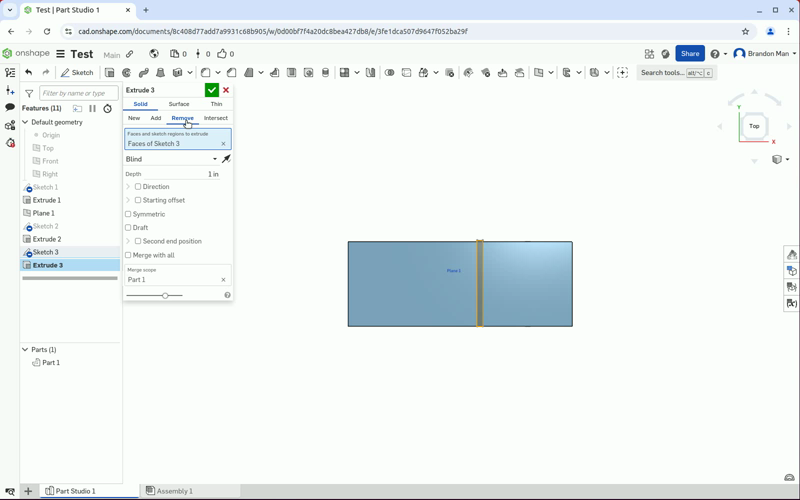
key(tab, 4)
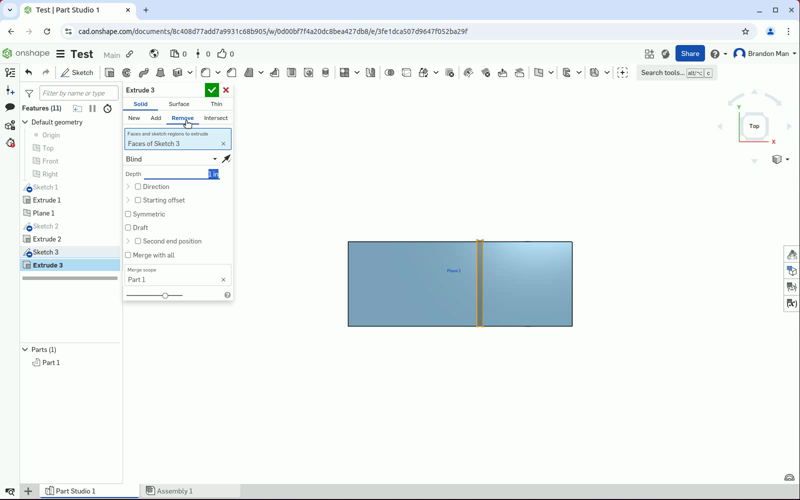
text(0.481)
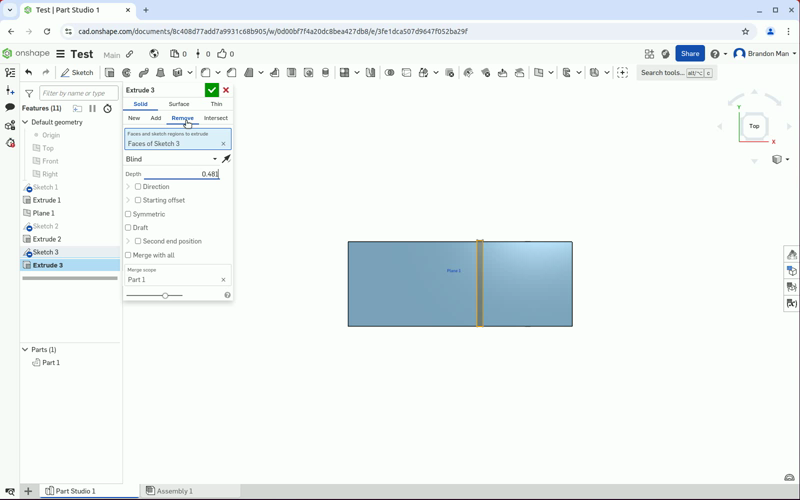
key(tab, 6)
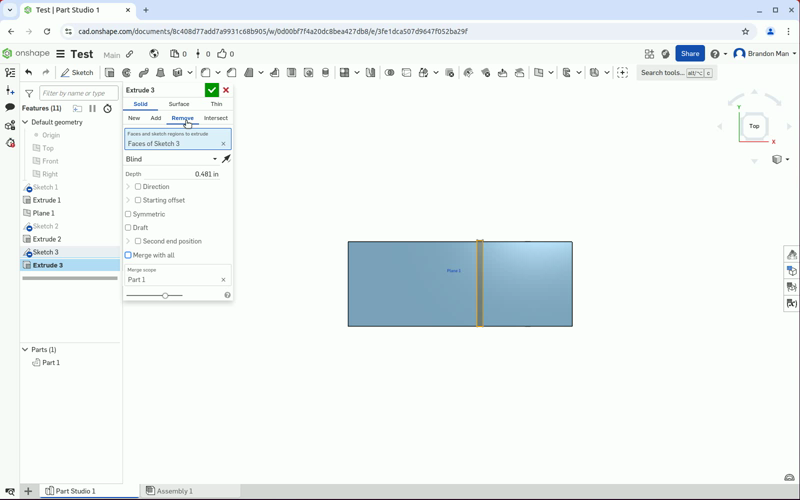
key(space)
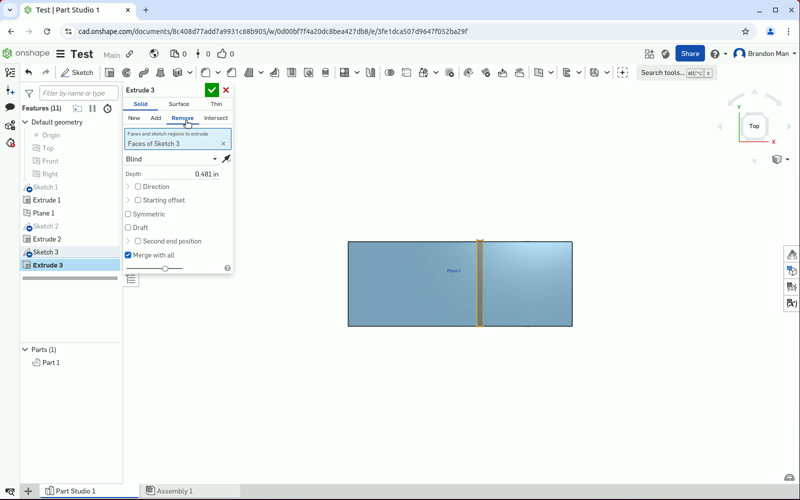
key(enter)
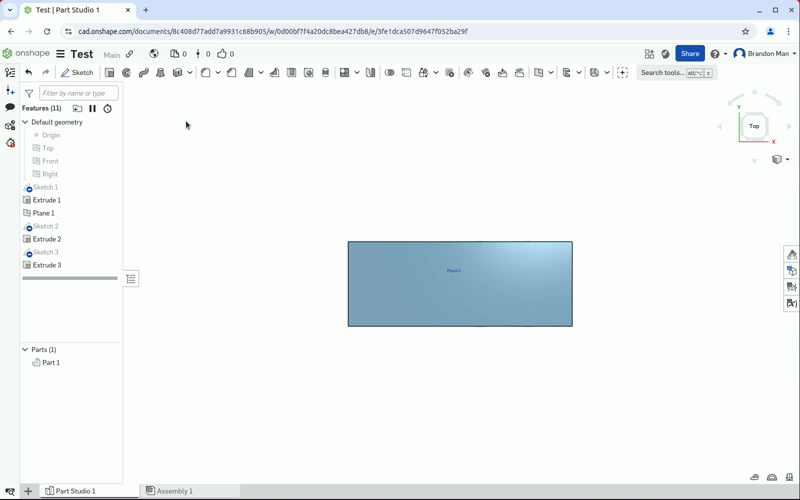
key(shift+h)
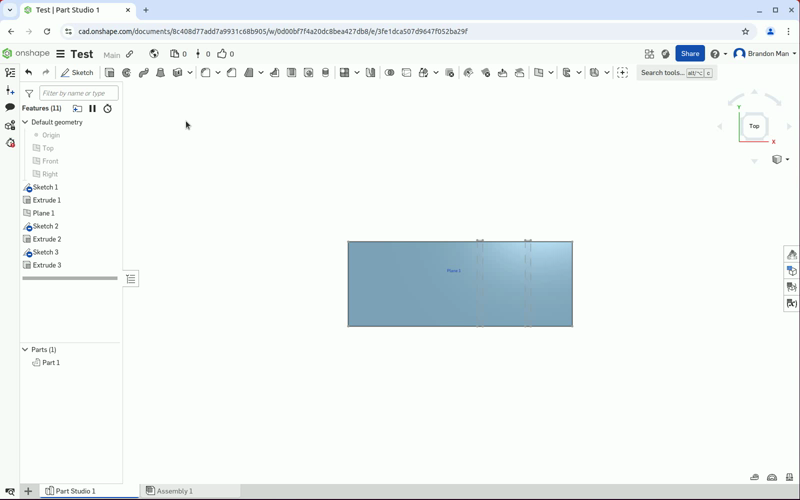
key(shift+h)
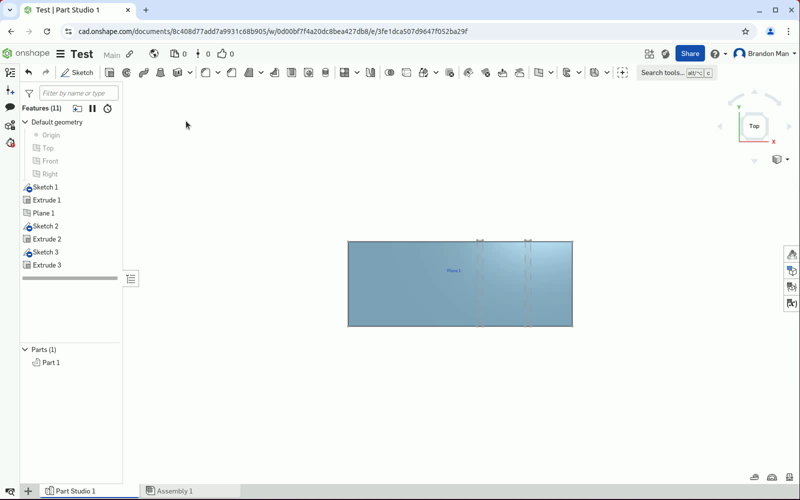
key(shift+7)
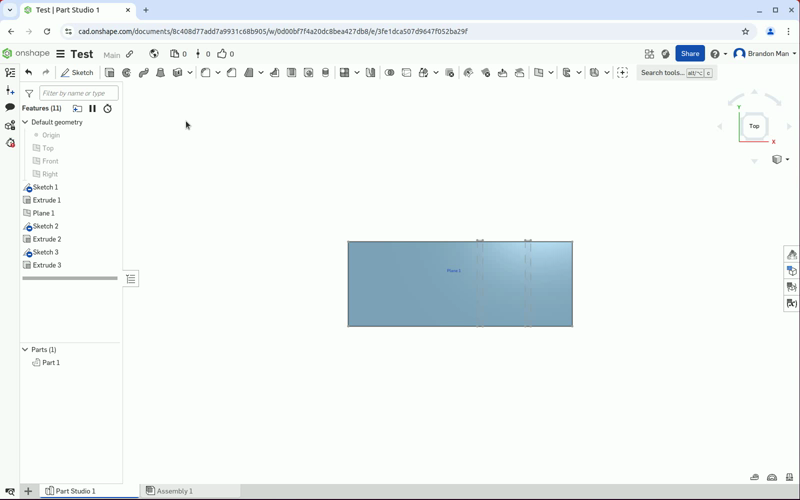
key(up, 3)
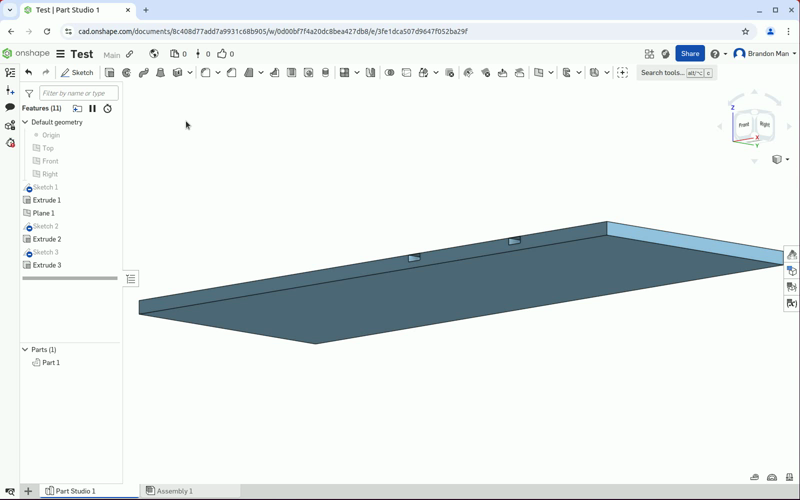
key(left, 3)
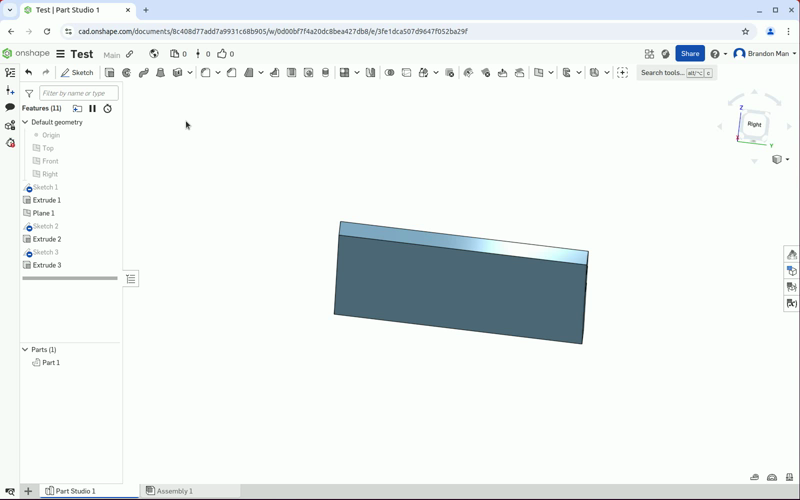
key(right, 3)
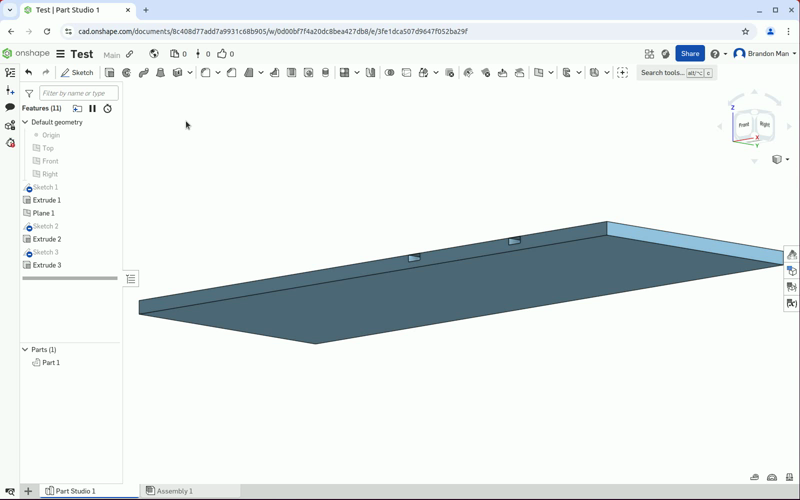
key(down, 3)
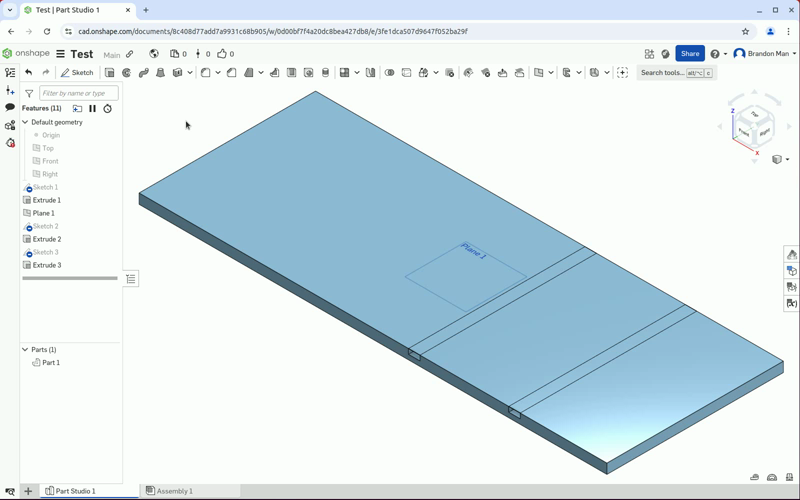
mouse_move(73, 189)
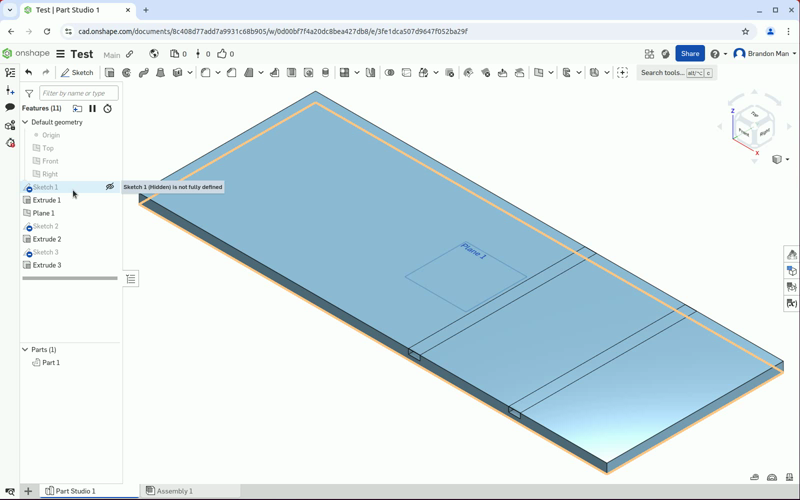
click(73, 189)